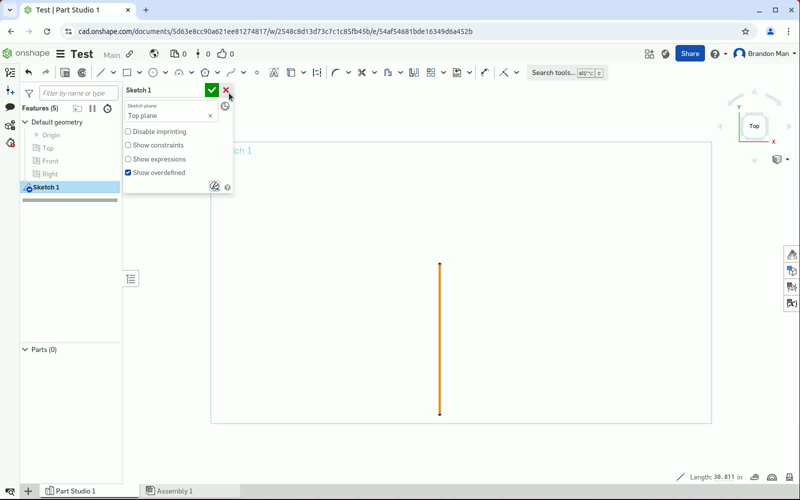
key(shift+h)
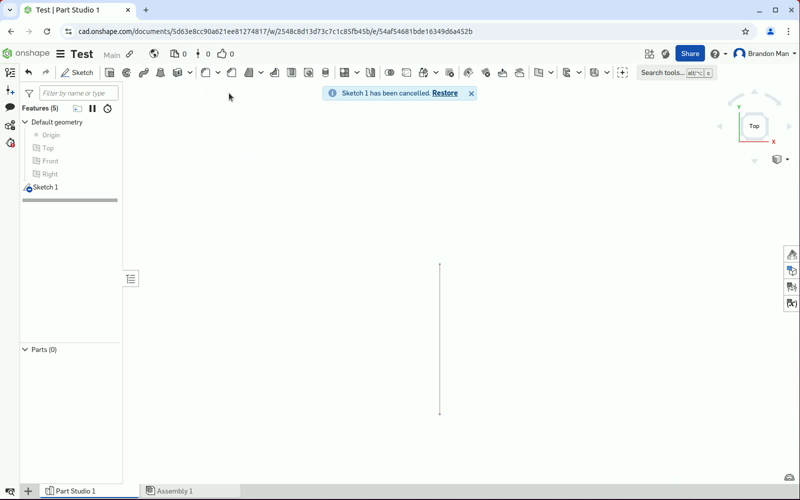
key(shift+s)
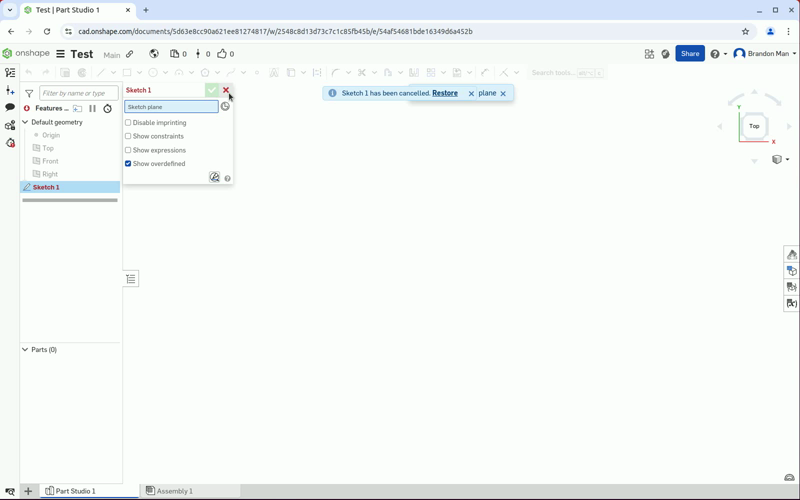
mouse_move(73, 150)
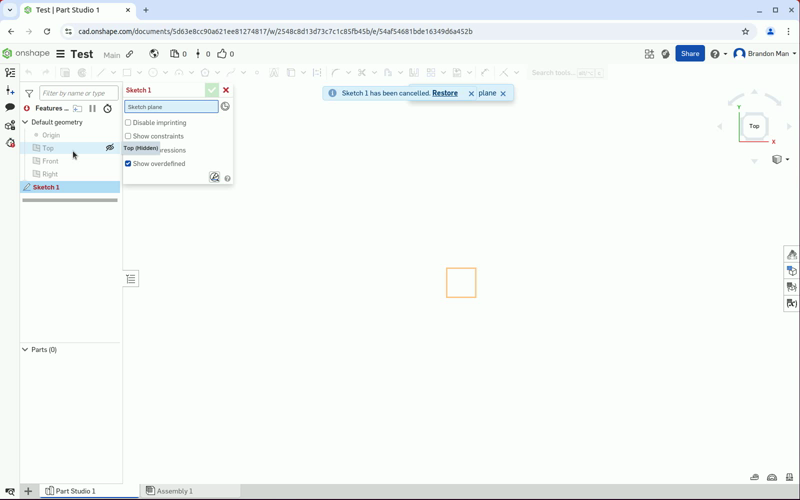
click(73, 150)
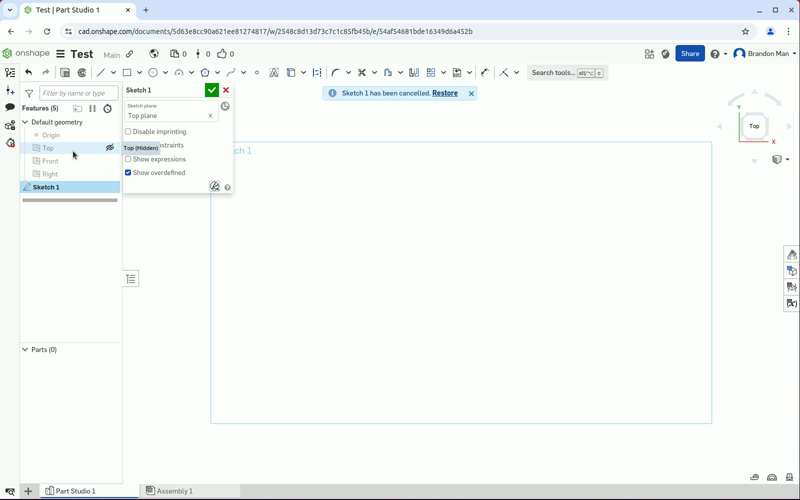
mouse_move(73, 352)
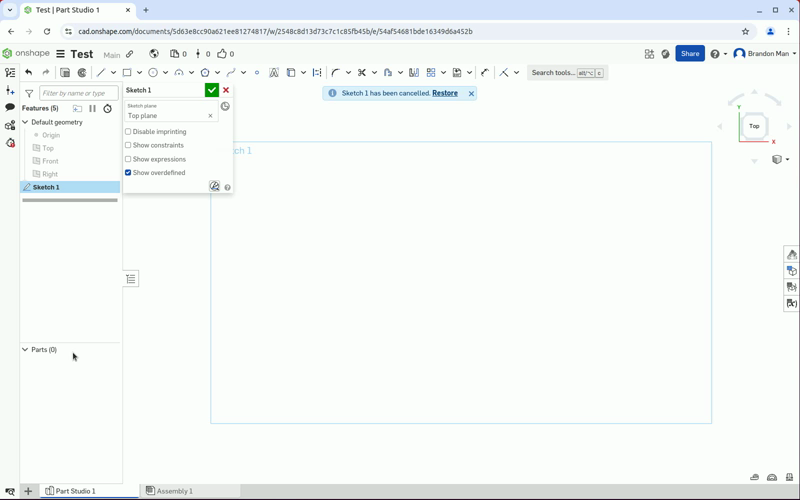
key(y)
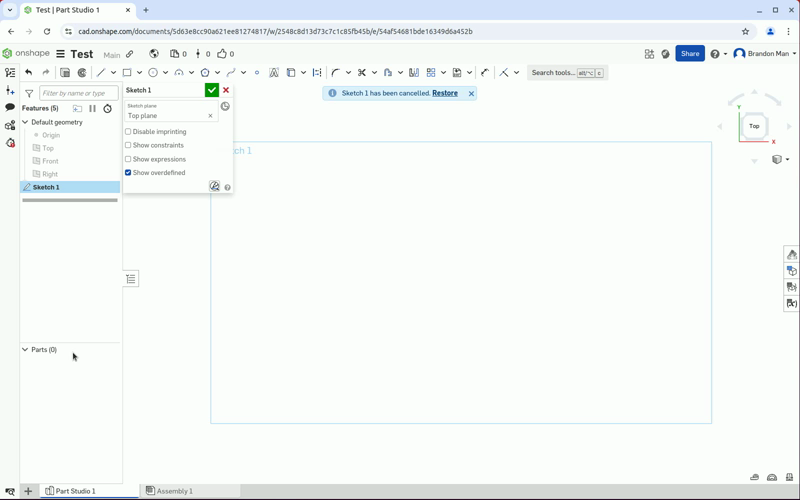
key(l)
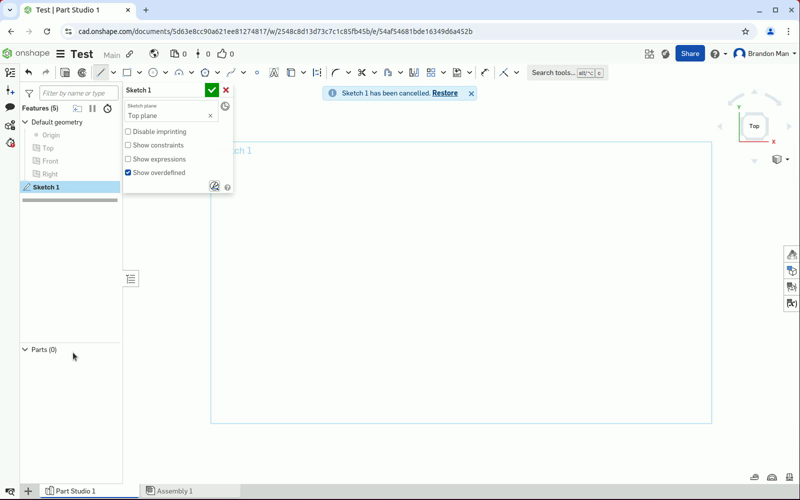
key_down(shift)
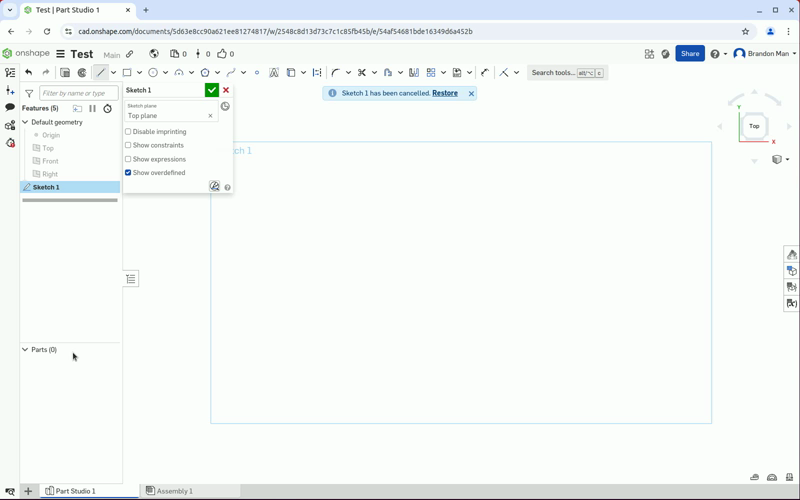
mouse_move(460, 282)
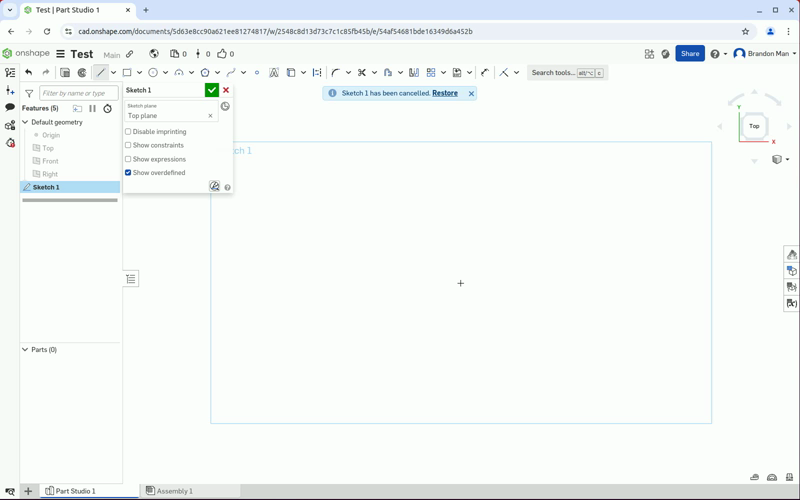
click(460, 282)
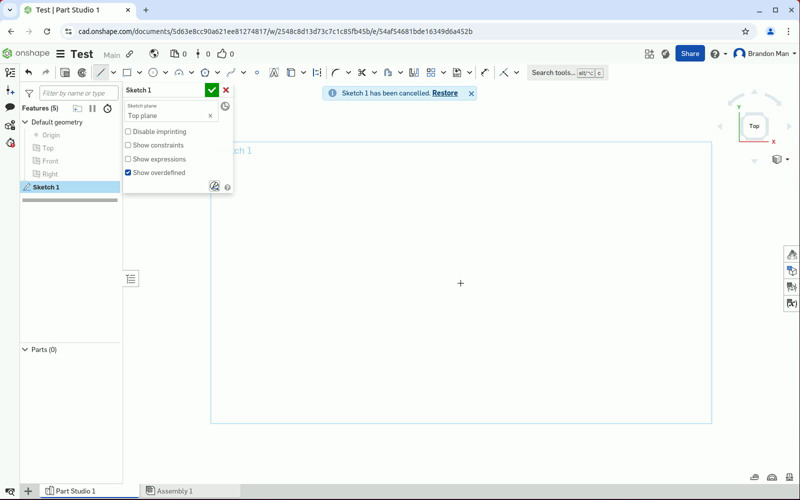
key_up(shift)
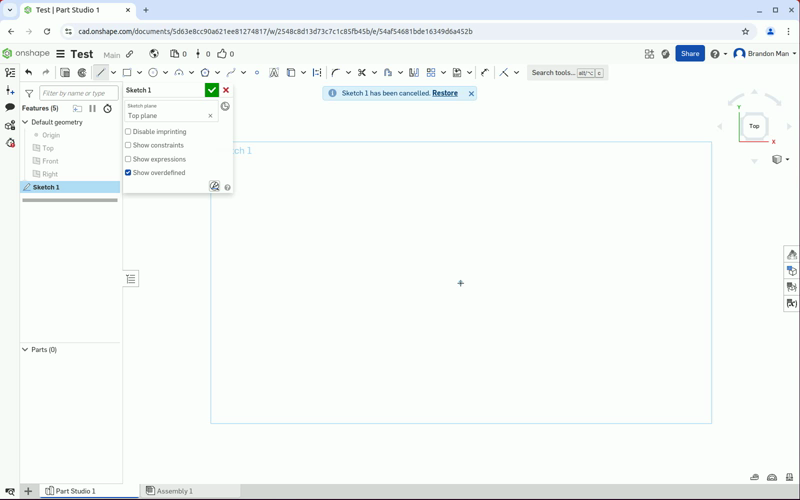
key_down(shift)
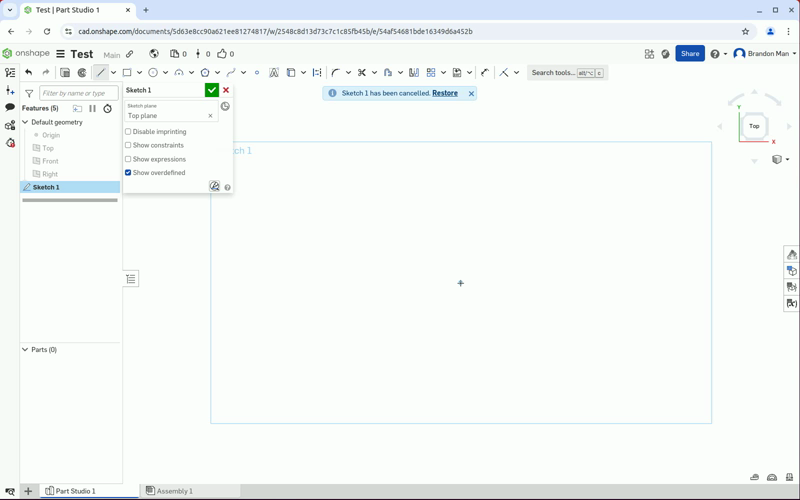
mouse_move(573, 282)
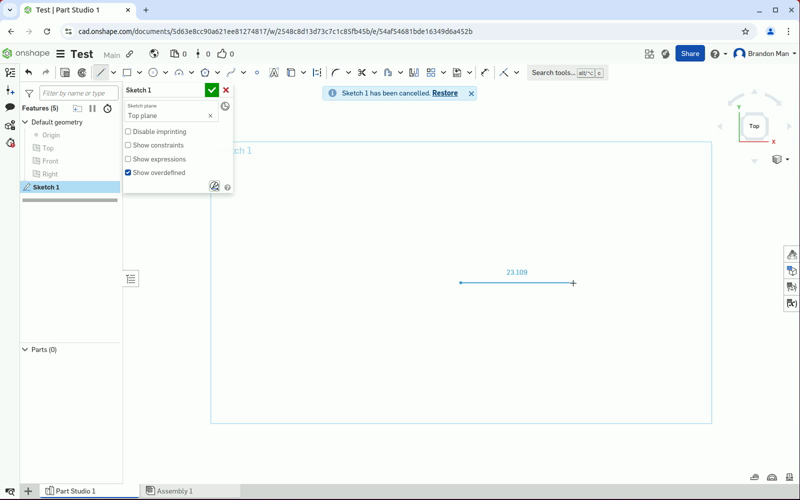
click(573, 282)
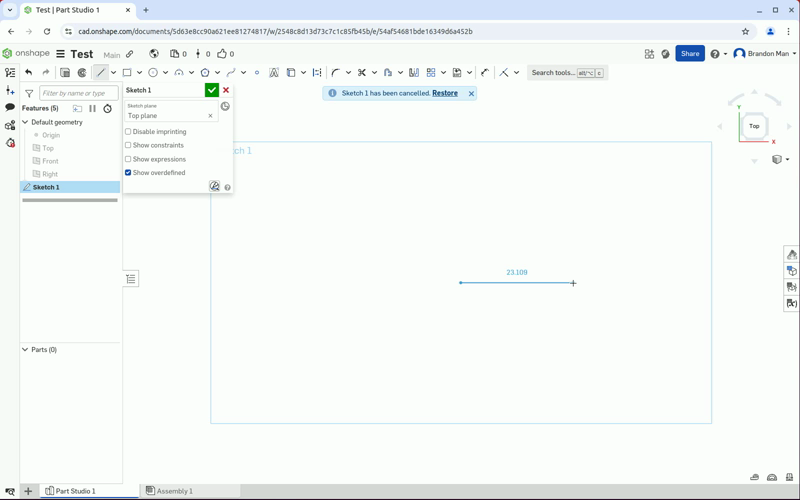
key_up(shift)
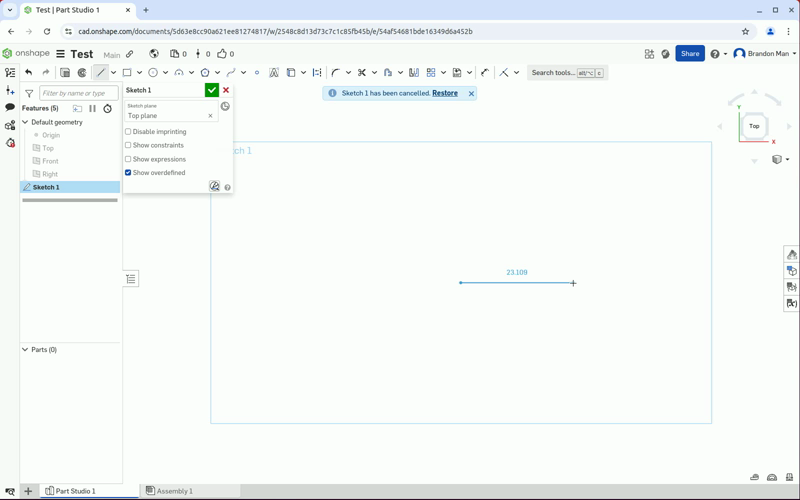
key_down(shift)
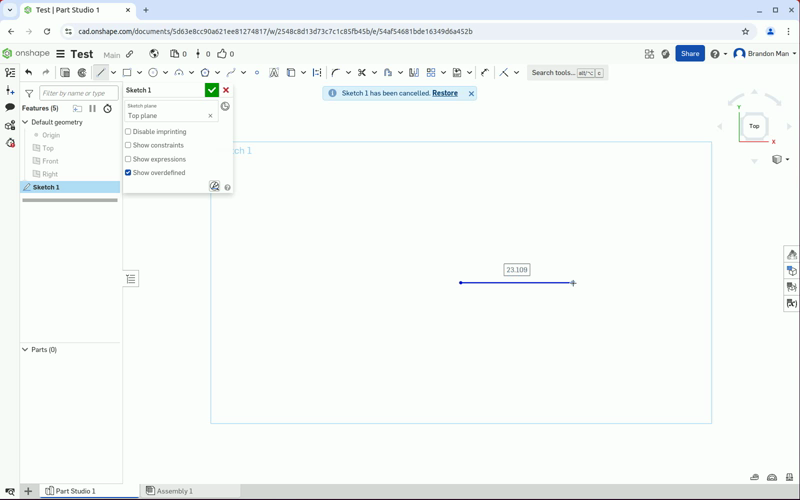
mouse_move(589, 282)
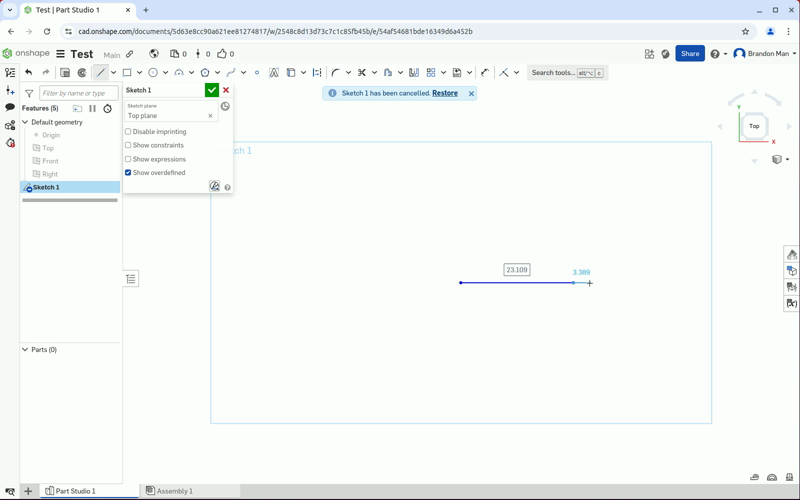
mouse_move(573, 264)
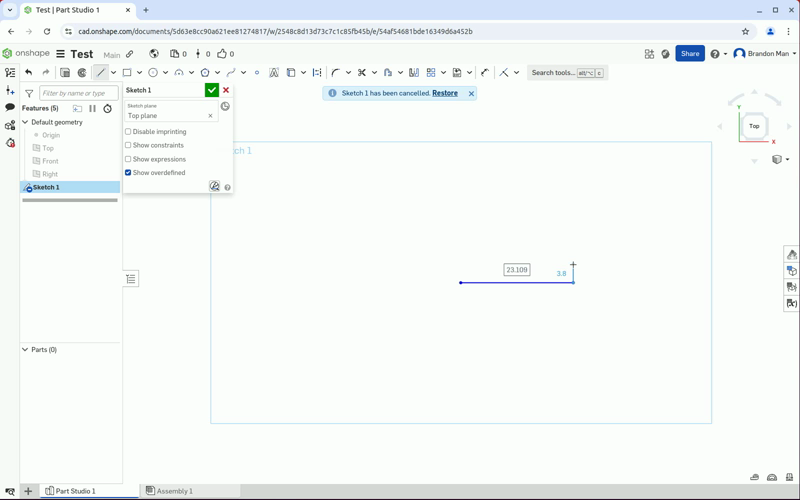
click(573, 264)
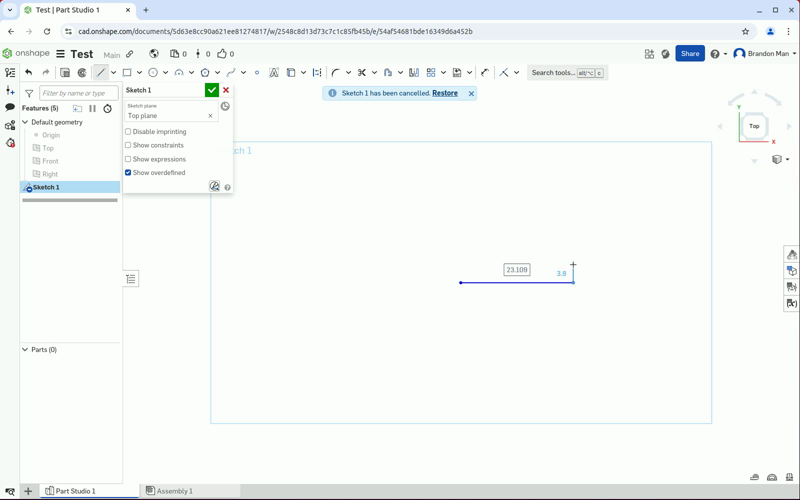
key_up(shift)
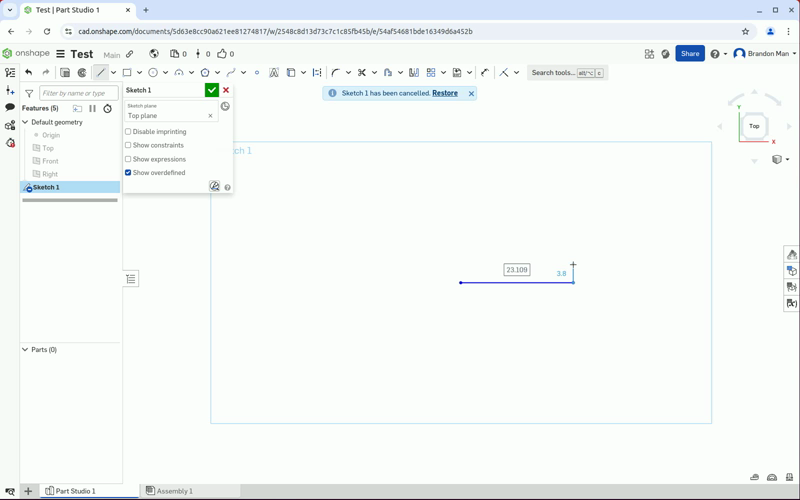
key_down(shift)
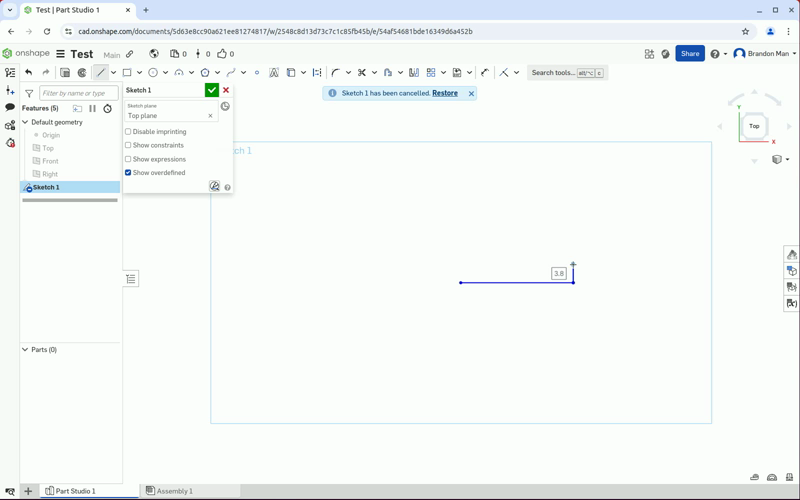
mouse_move(589, 264)
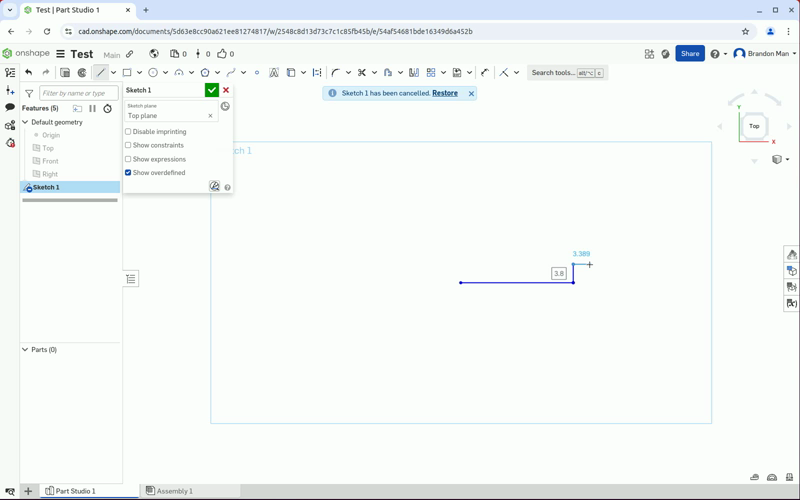
mouse_move(535, 264)
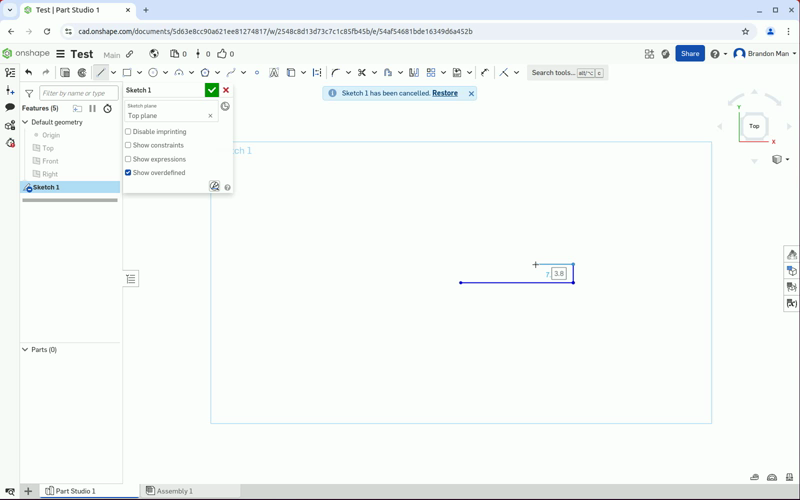
click(535, 264)
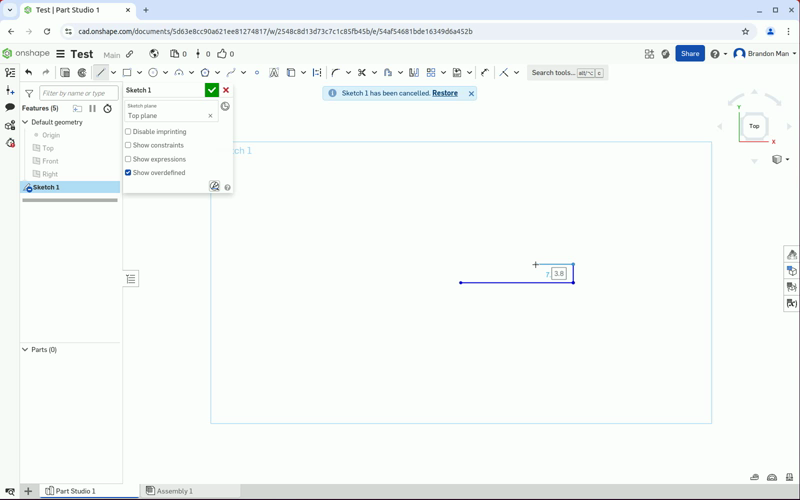
key_up(shift)
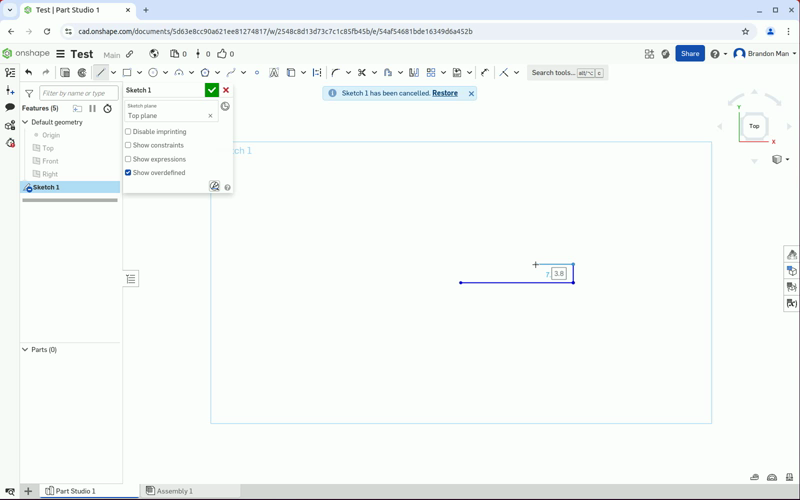
key_down(shift)
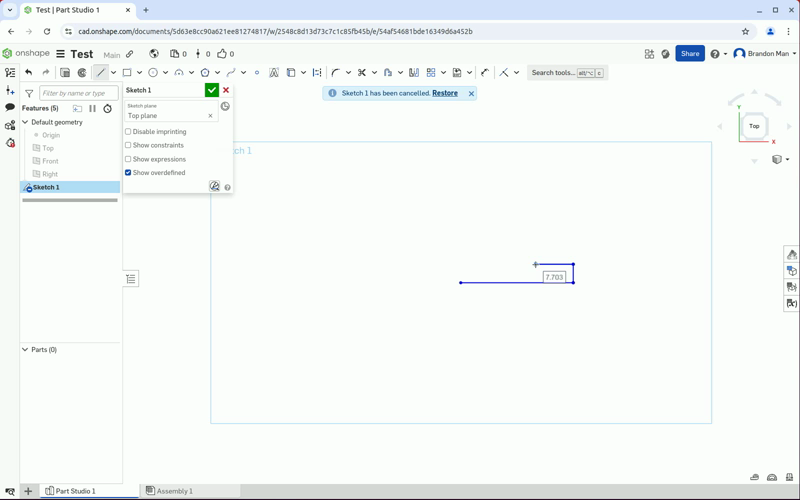
mouse_move(565, 264)
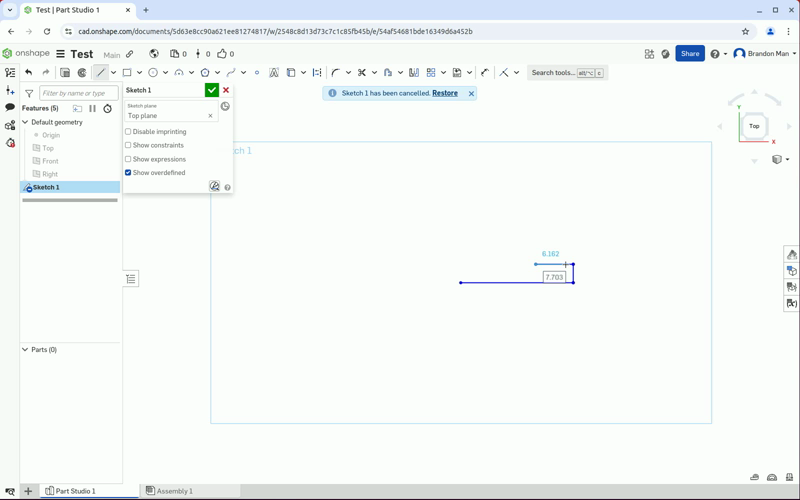
mouse_move(535, 226)
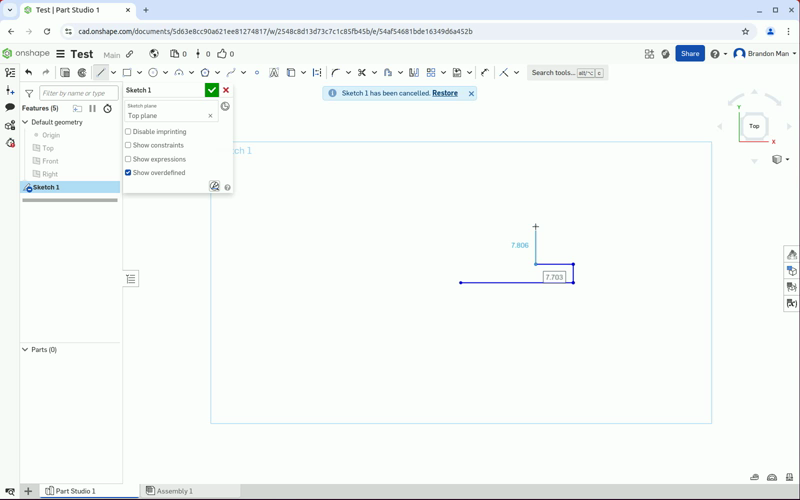
click(535, 226)
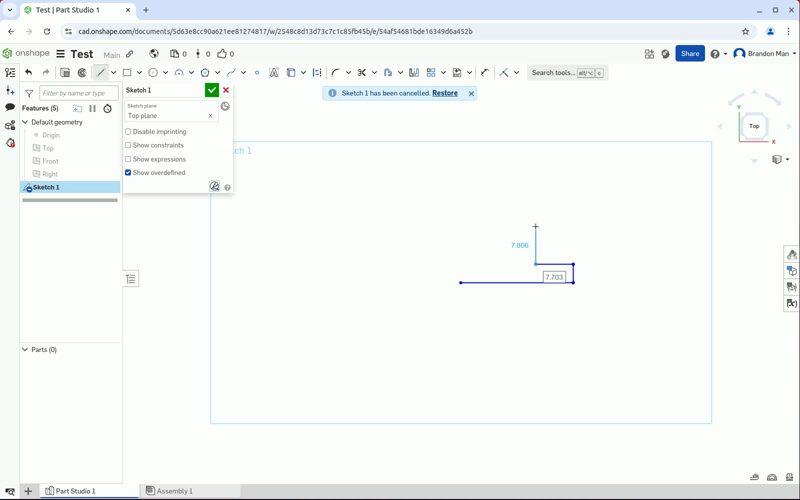
key_up(shift)
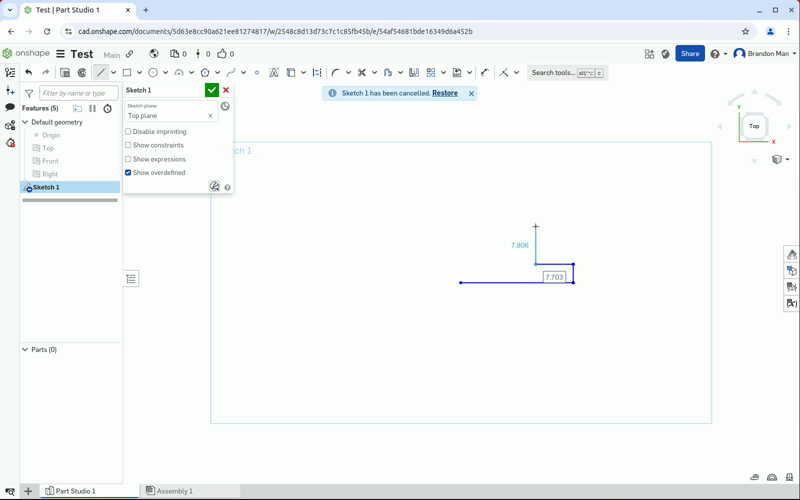
key_down(shift)
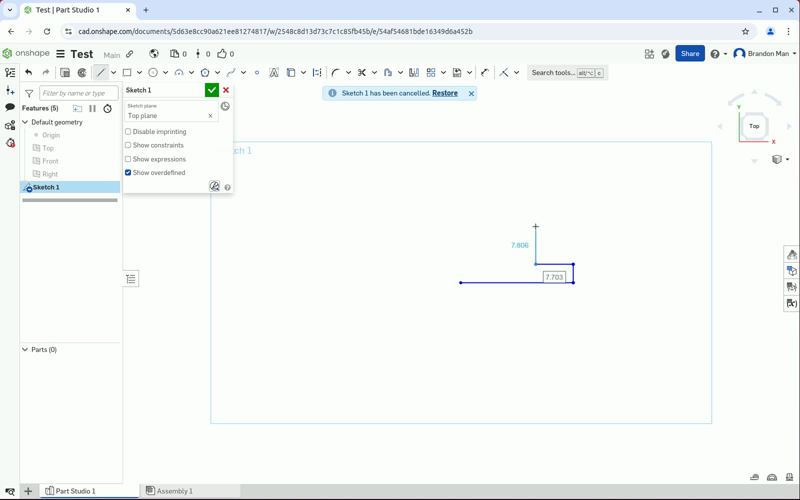
mouse_move(565, 226)
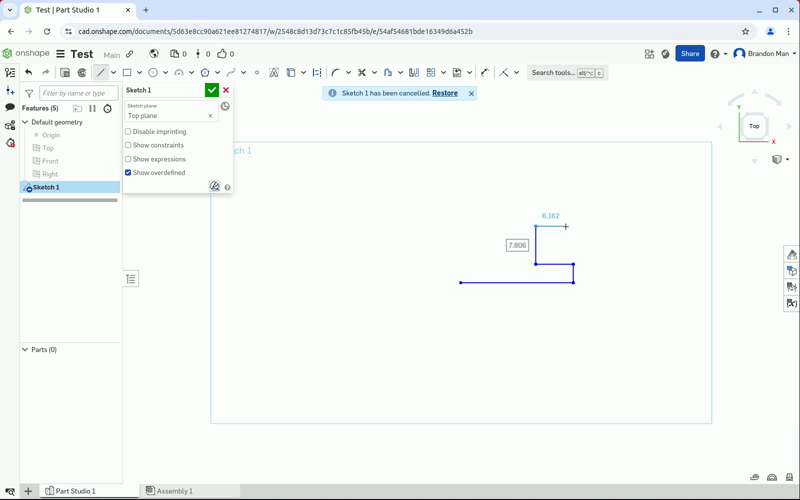
mouse_move(573, 226)
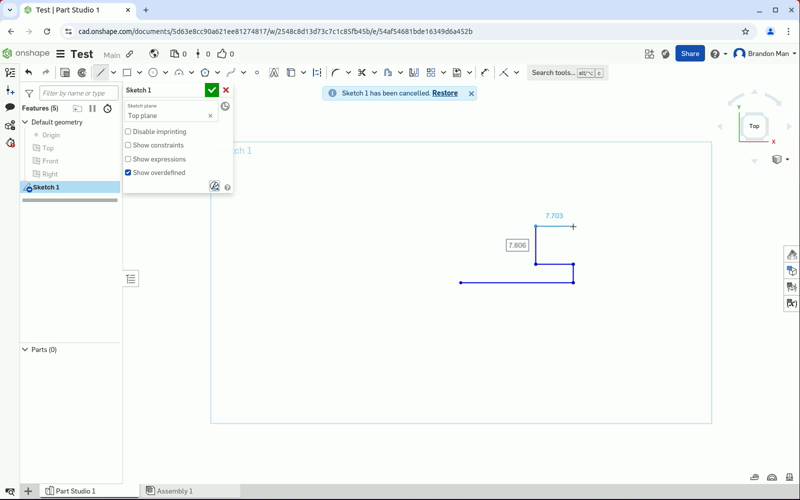
click(573, 226)
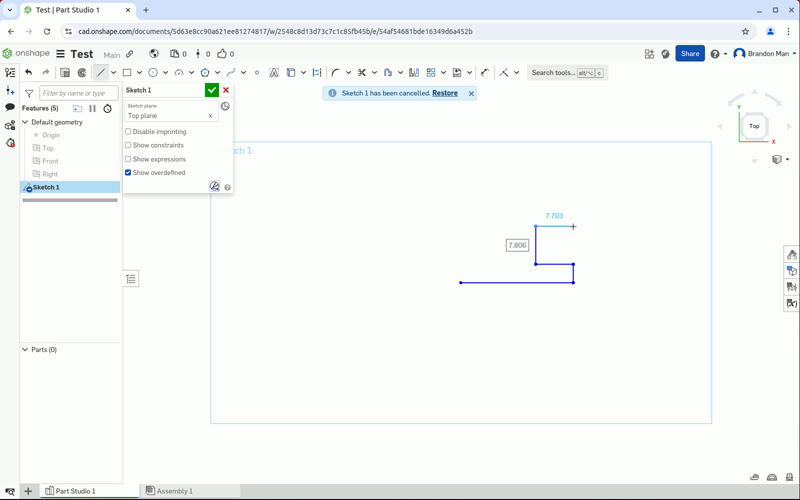
key_up(shift)
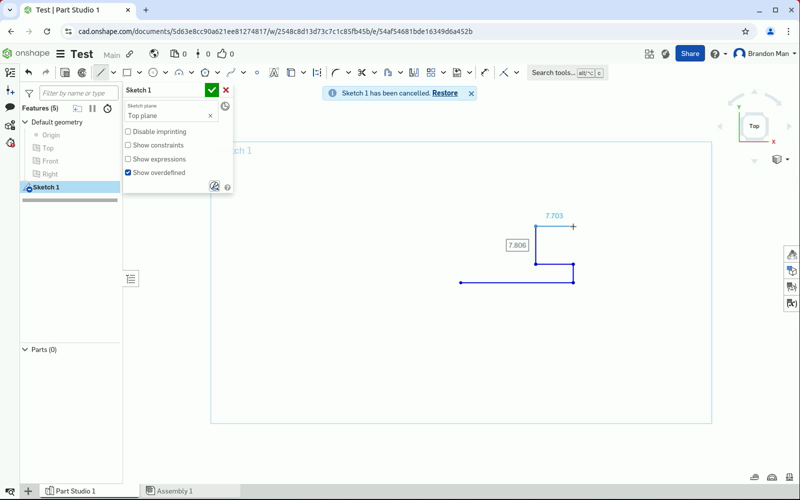
key_down(shift)
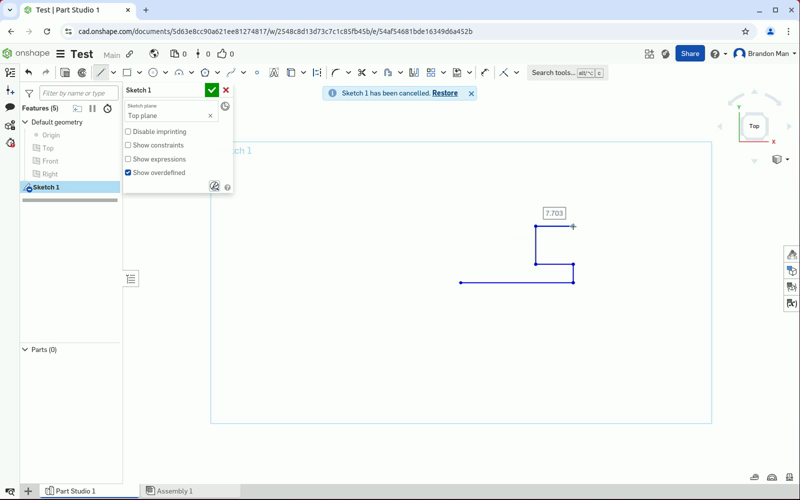
mouse_move(589, 226)
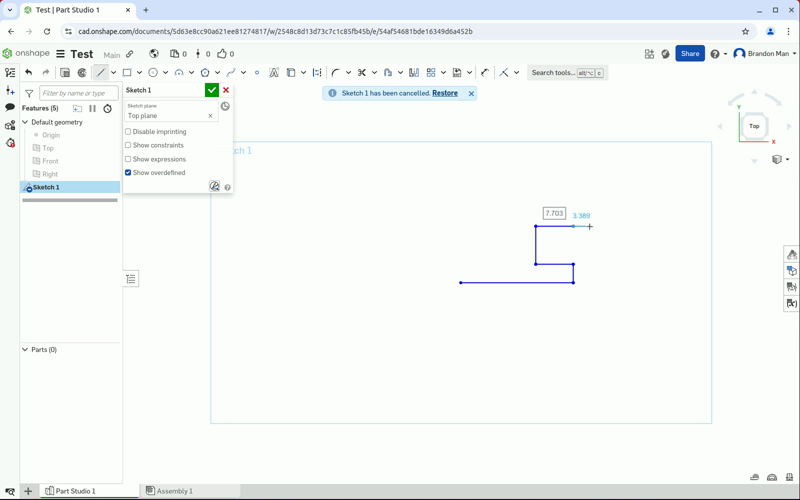
mouse_move(573, 208)
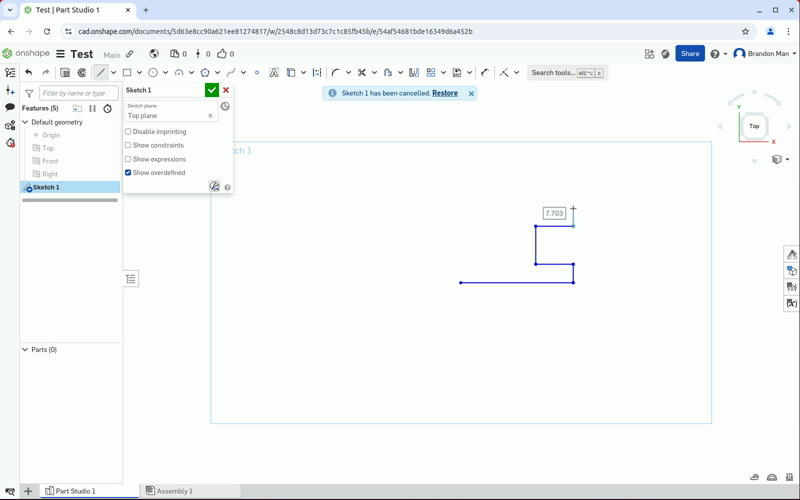
click(573, 208)
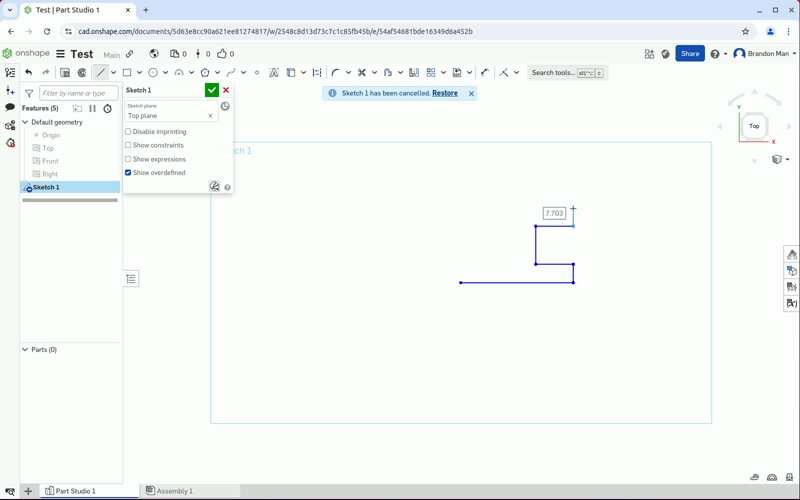
key_up(shift)
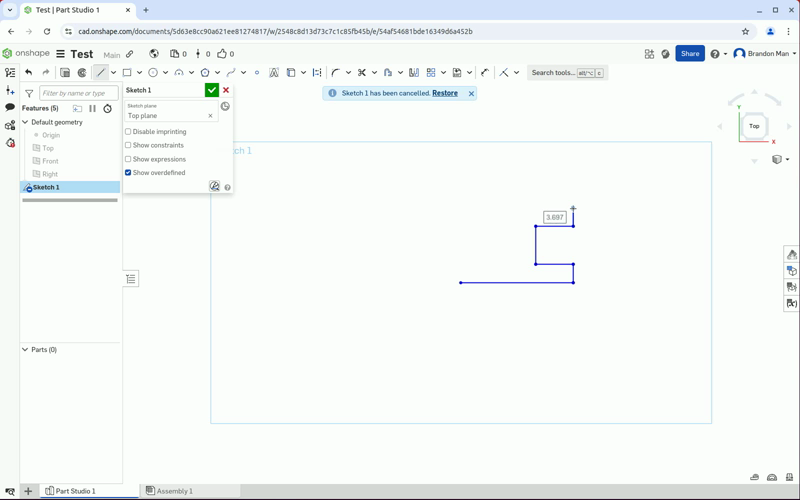
key_down(shift)
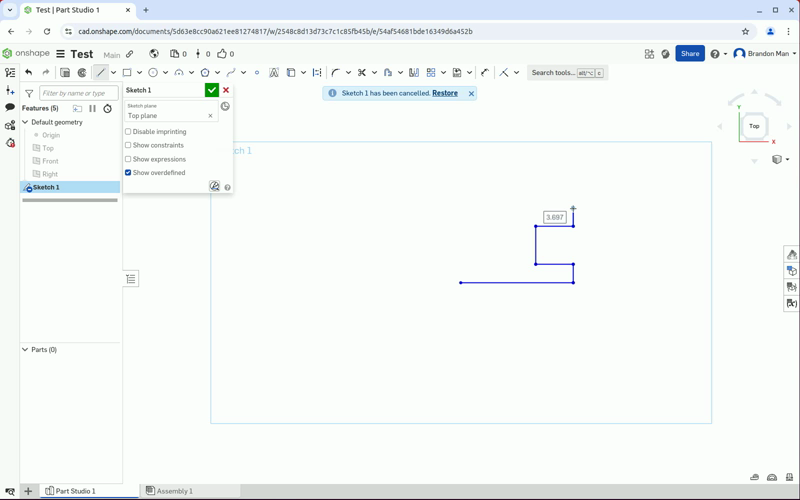
mouse_move(460, 208)
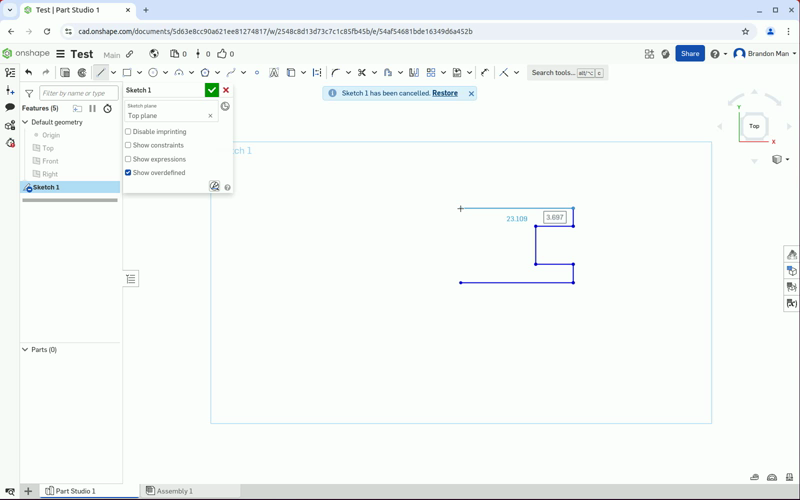
click(460, 208)
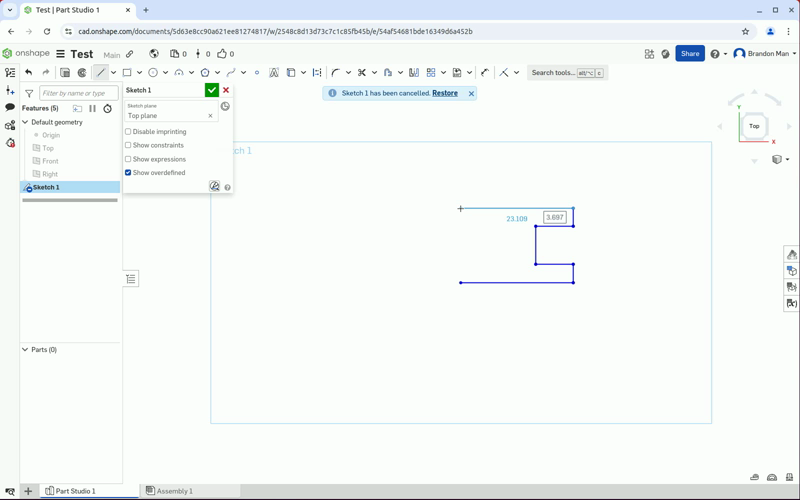
key_up(shift)
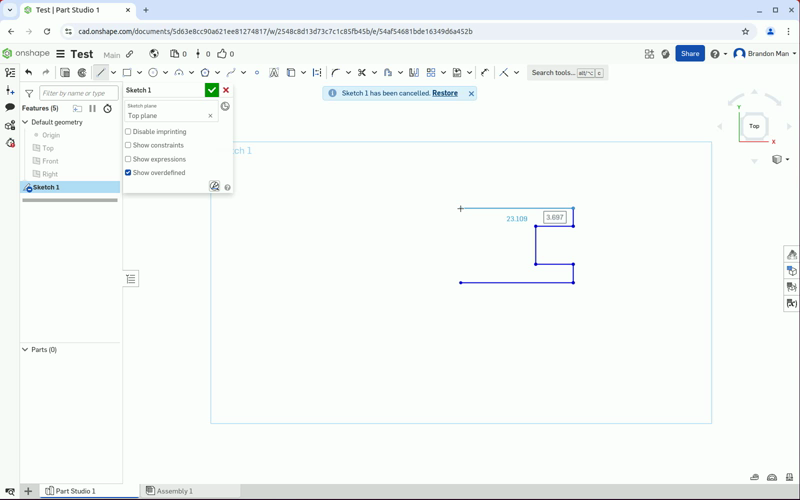
key_down(shift)
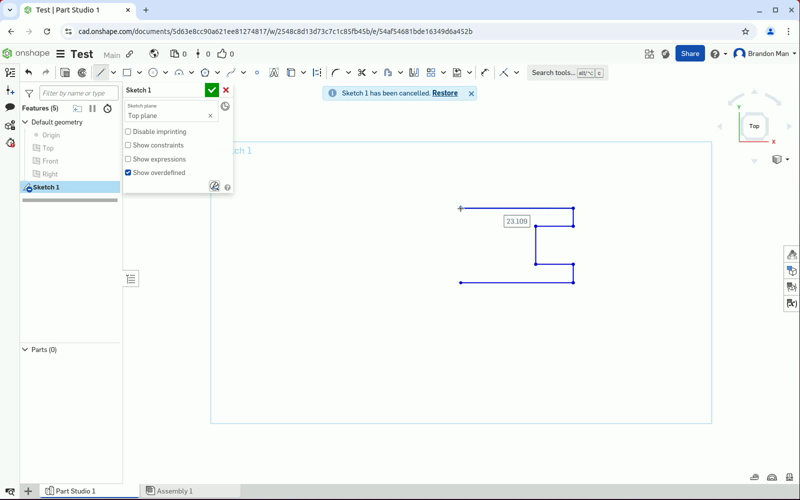
mouse_move(460, 282)
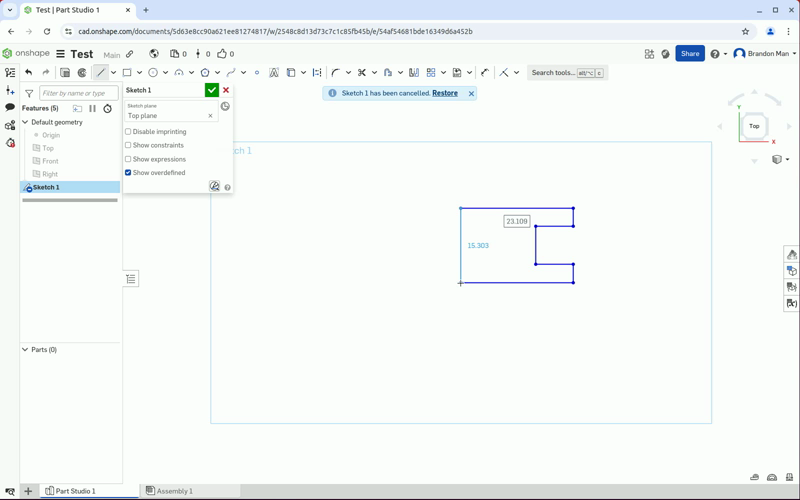
key_up(shift)
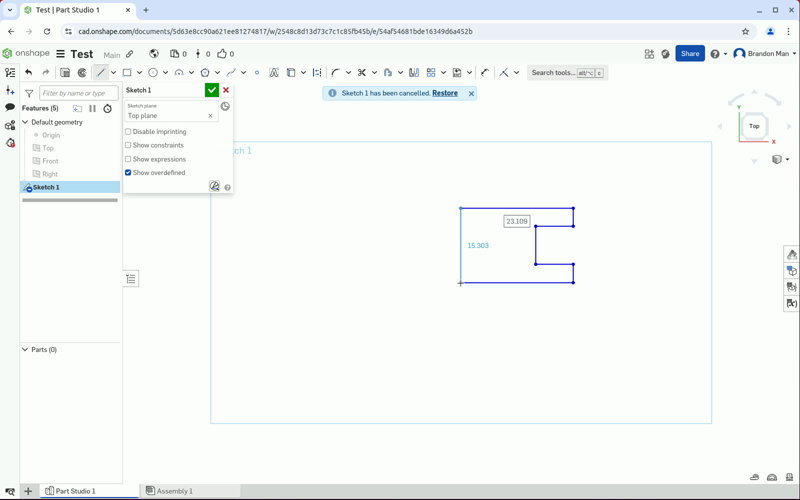
click(460, 282)
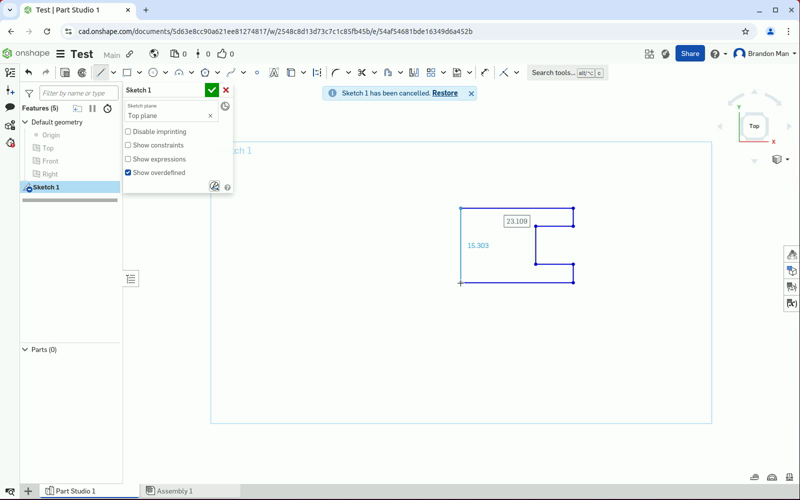
key(esc)
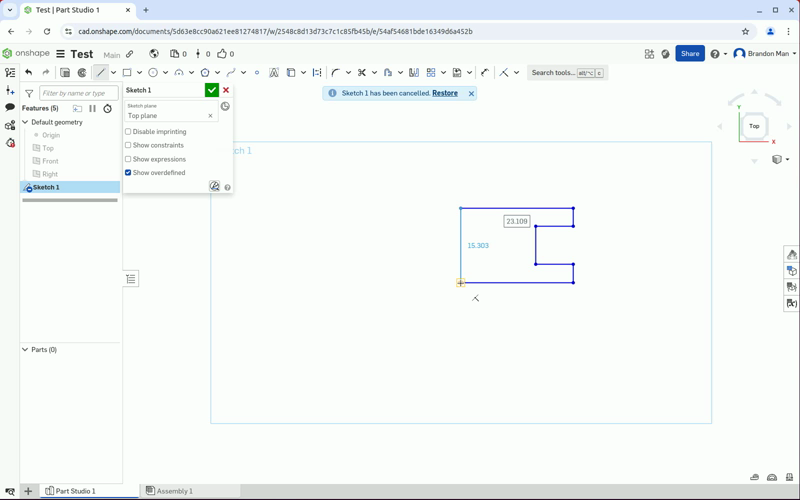
mouse_move(511, 234)
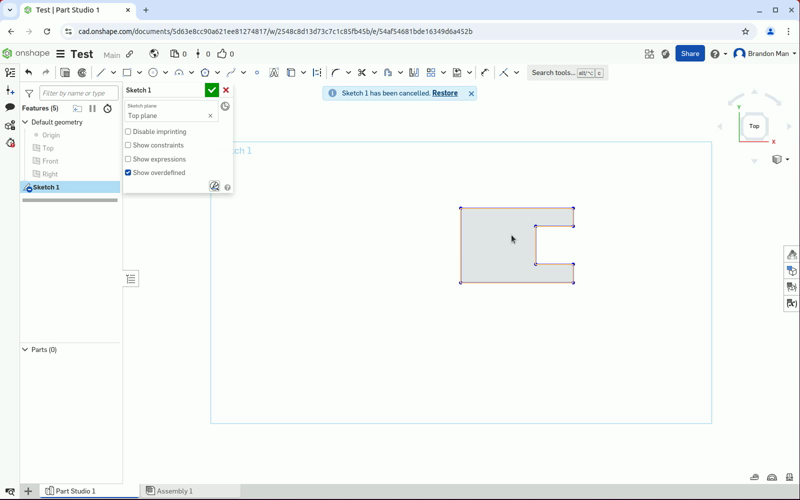
click(511, 234)
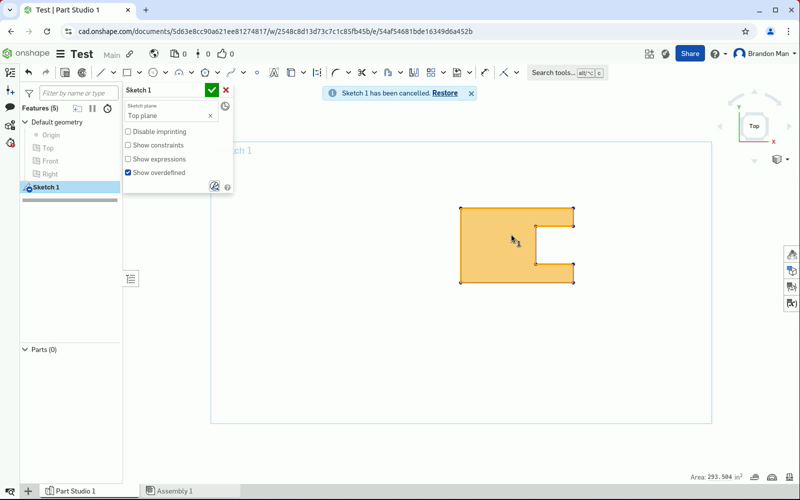
mouse_move(73, 352)
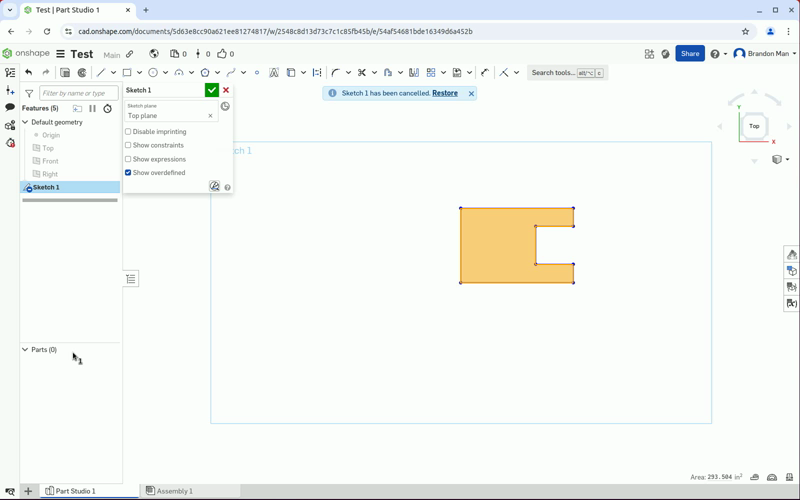
key(shift+y)
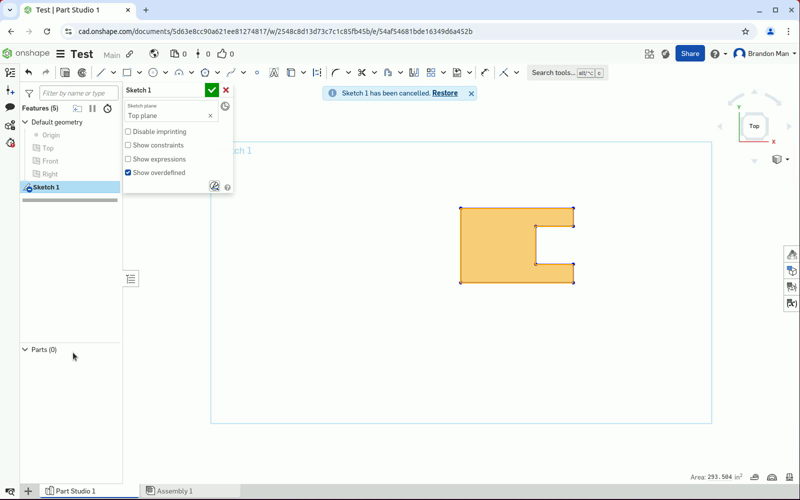
key(shift+e)
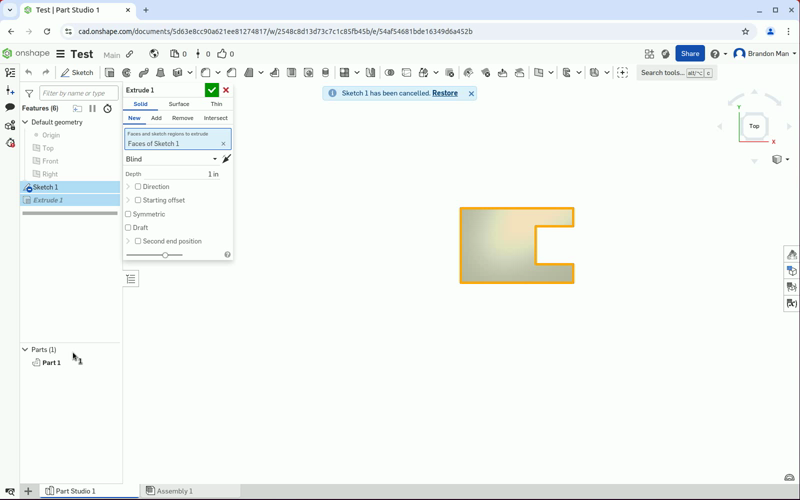
mouse_move(143, 106)
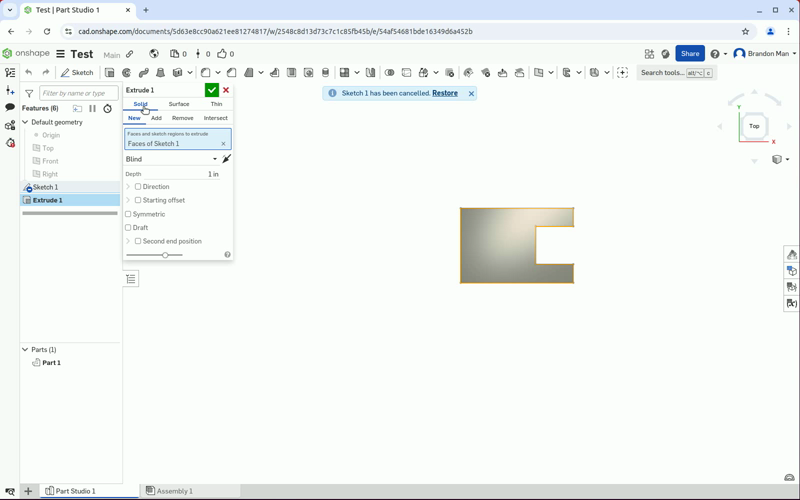
click(143, 106)
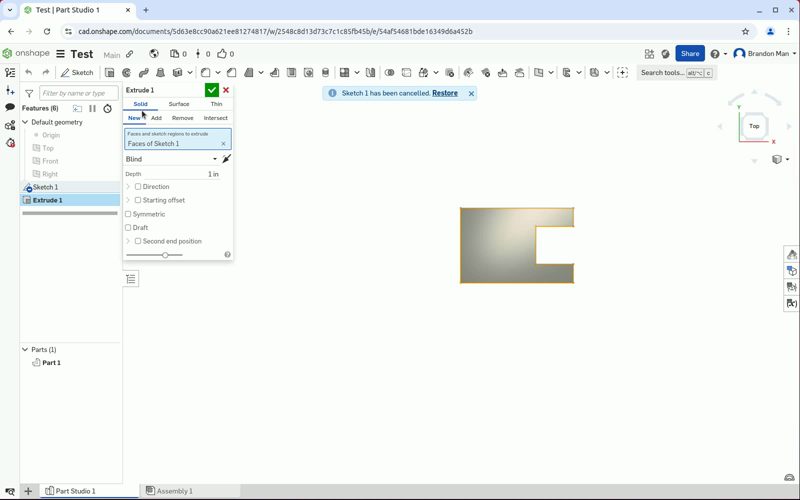
mouse_move(137, 120)
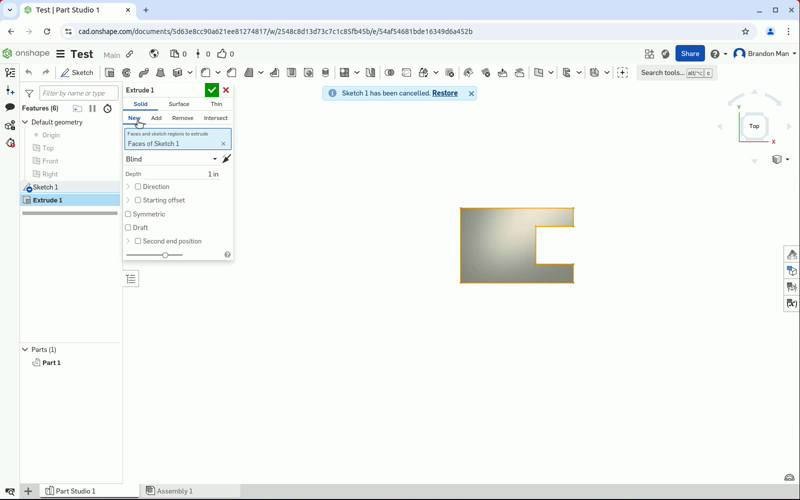
click(137, 120)
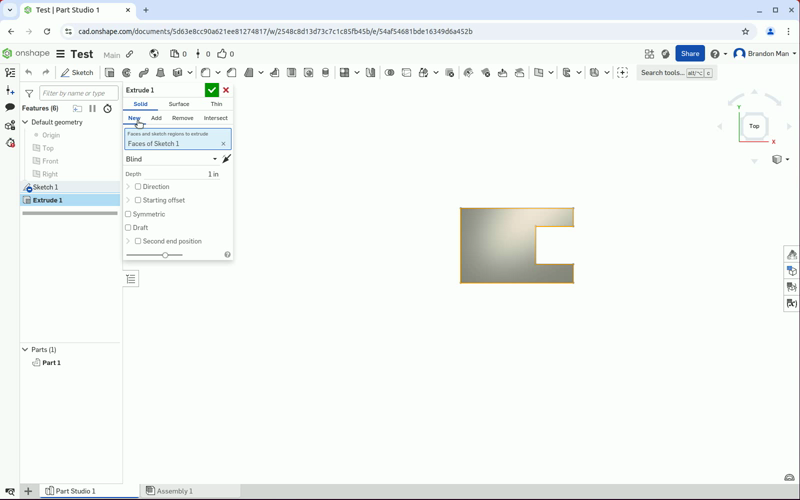
key(tab, 4)
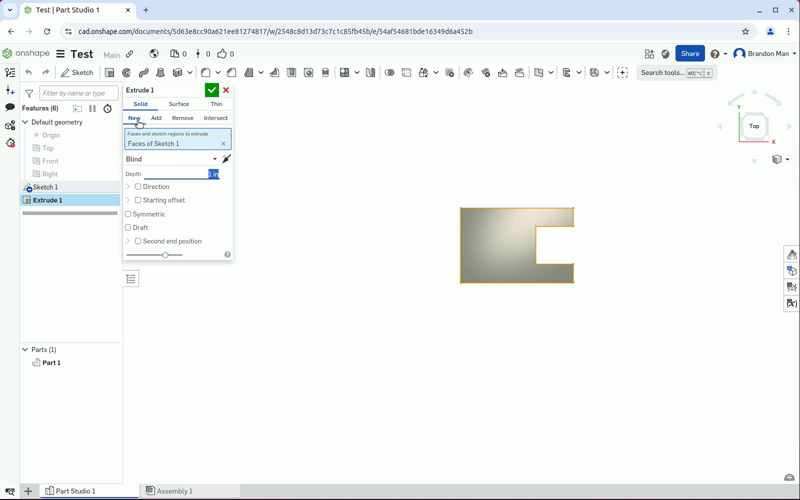
text(7.703)
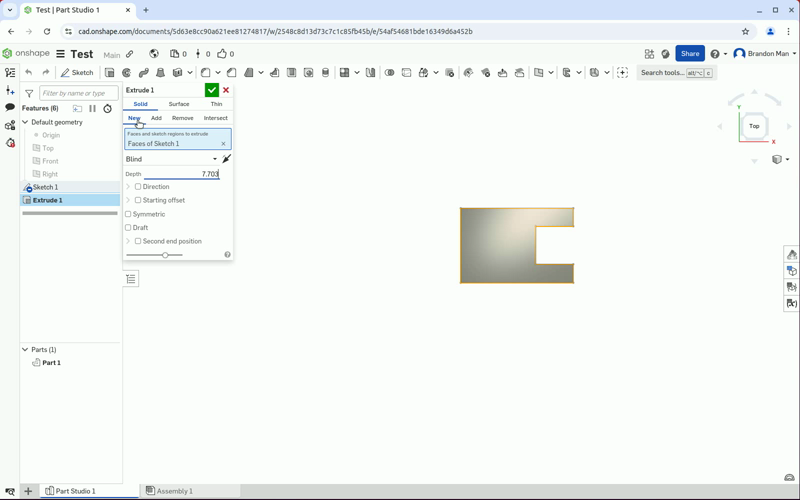
key(enter)
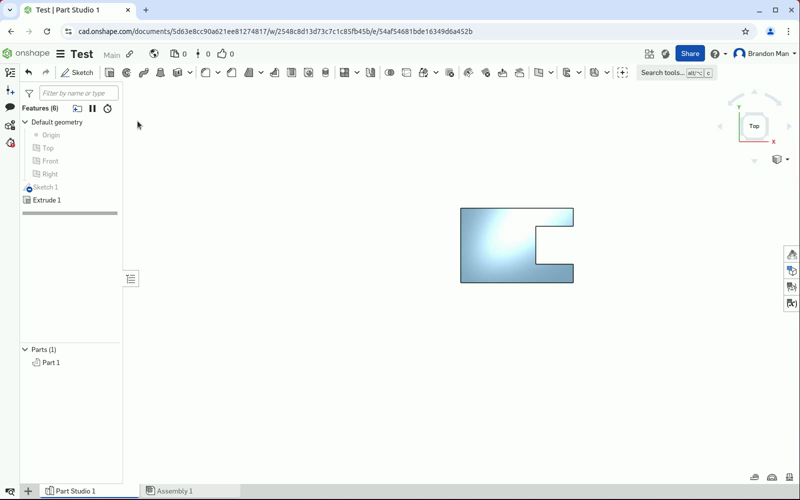
key(shift+h)
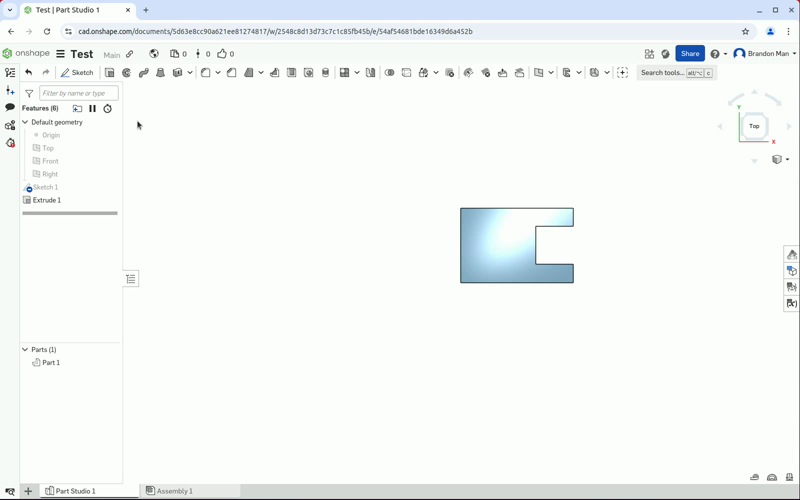
key(shift+h)
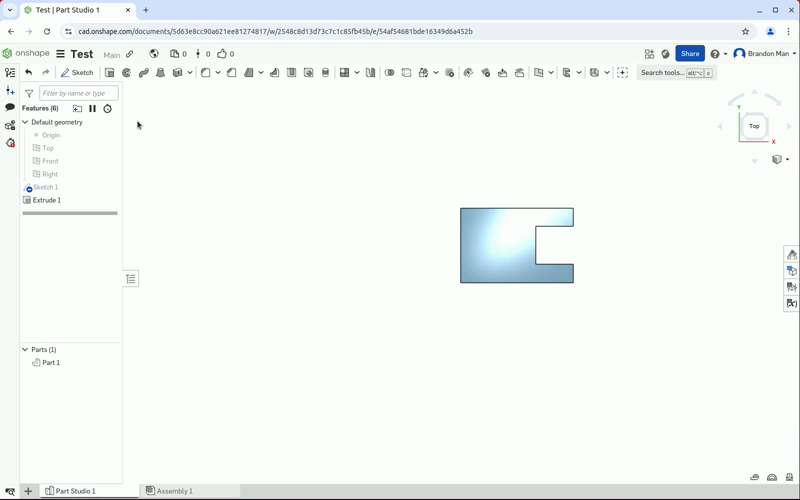
mouse_move(73, 189)
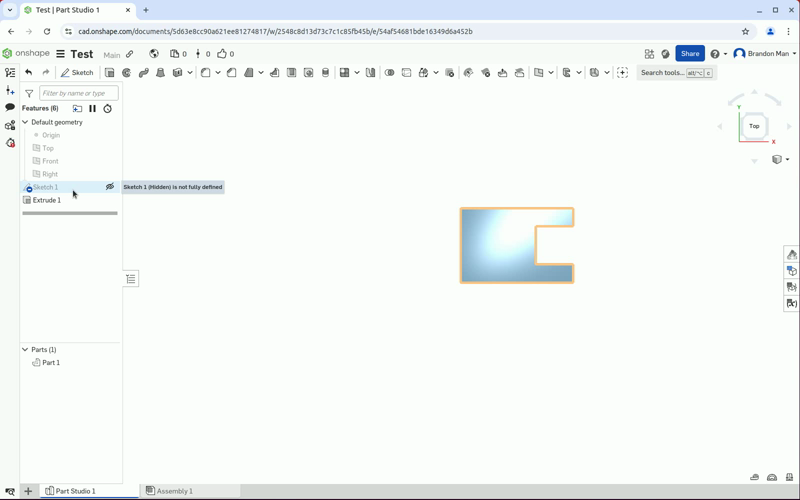
click(73, 189)
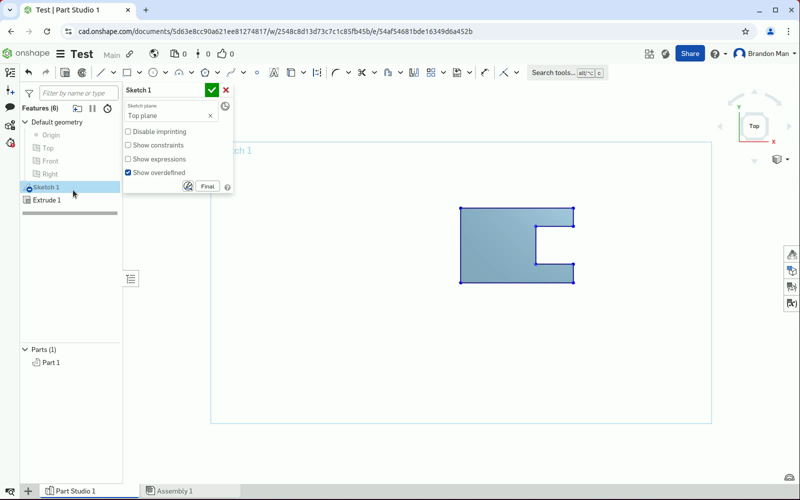
mouse_move(229, 92)
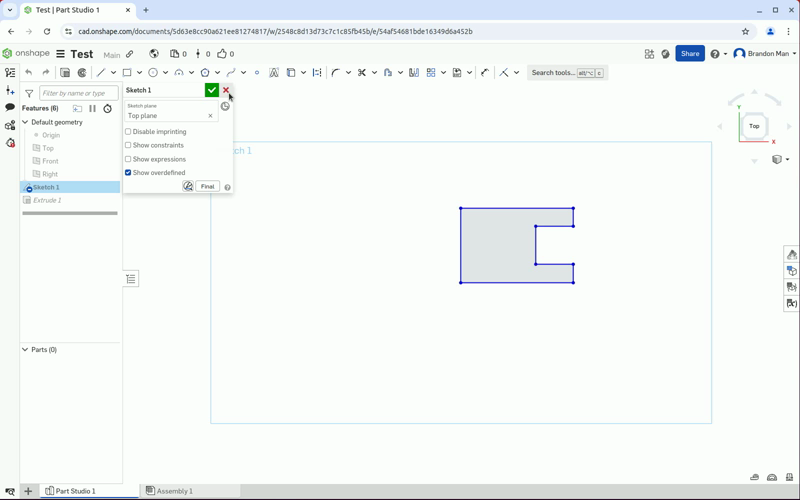
click(229, 92)
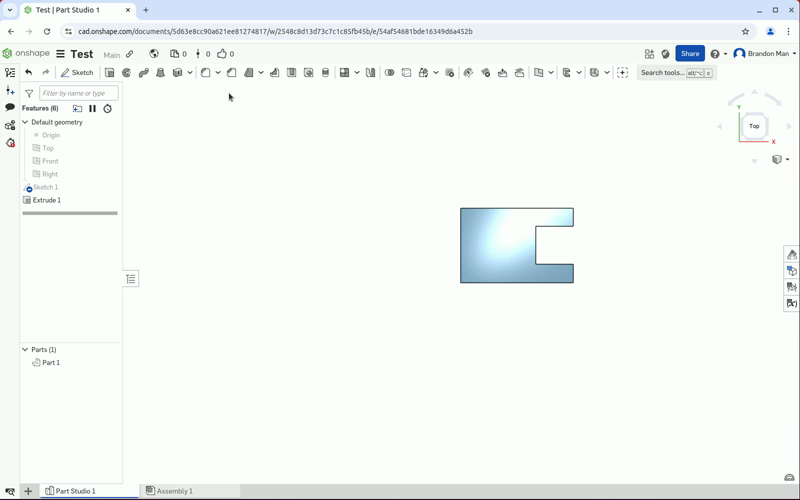
mouse_move(541, 75)
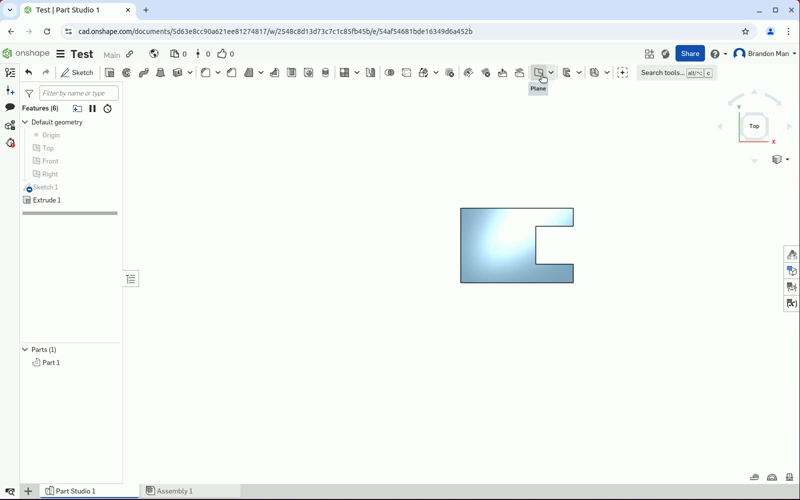
click(541, 75)
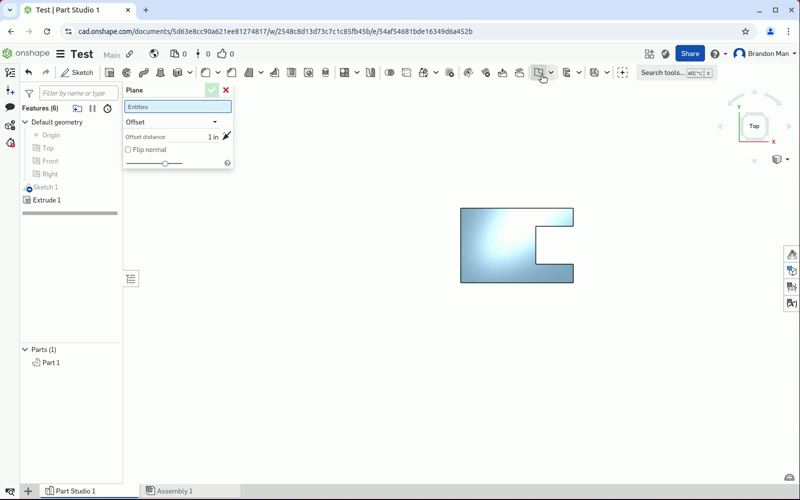
mouse_move(73, 150)
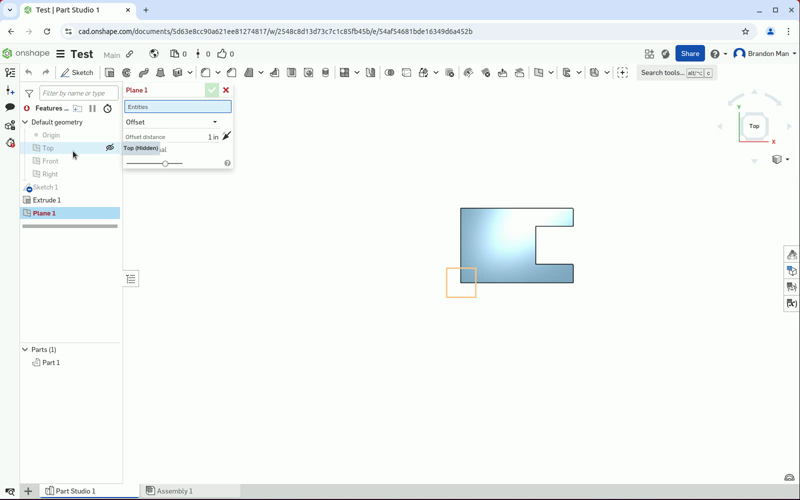
click(73, 150)
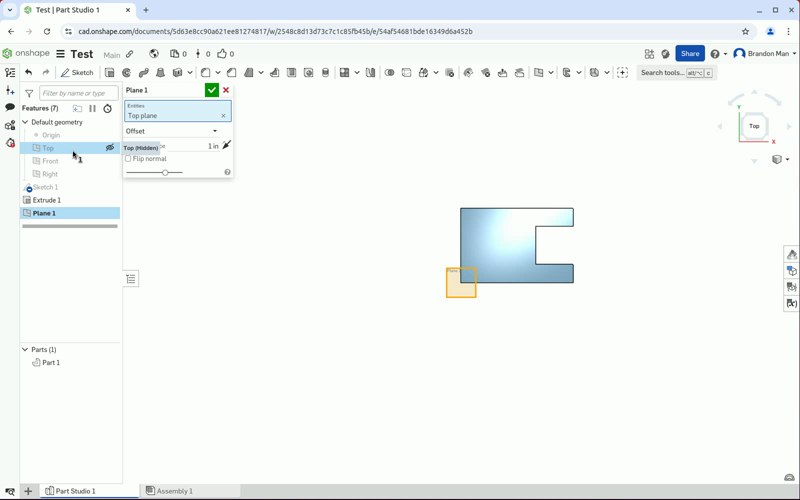
key(tab, 2)
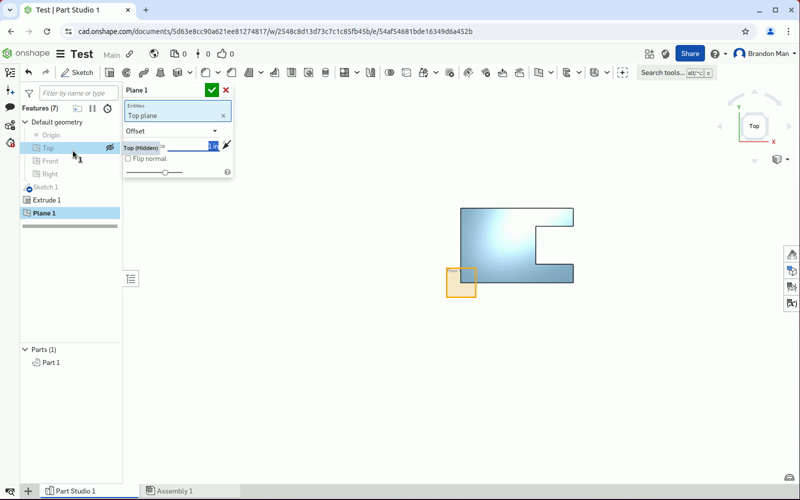
text(7.703)
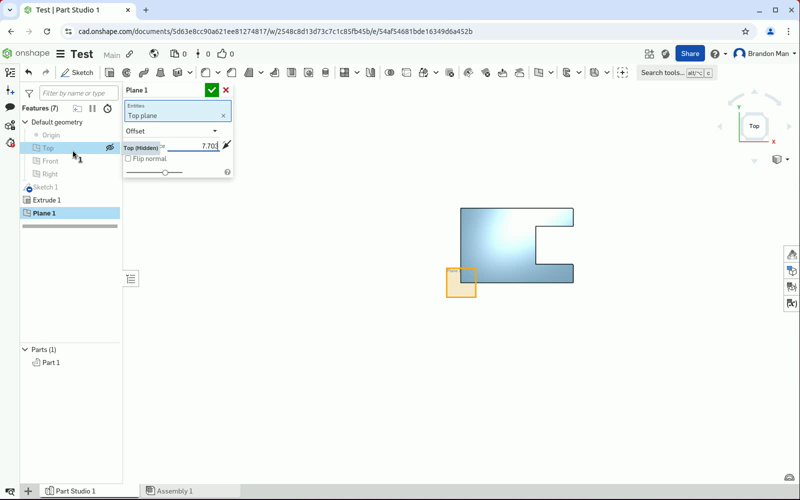
key(enter, 2)
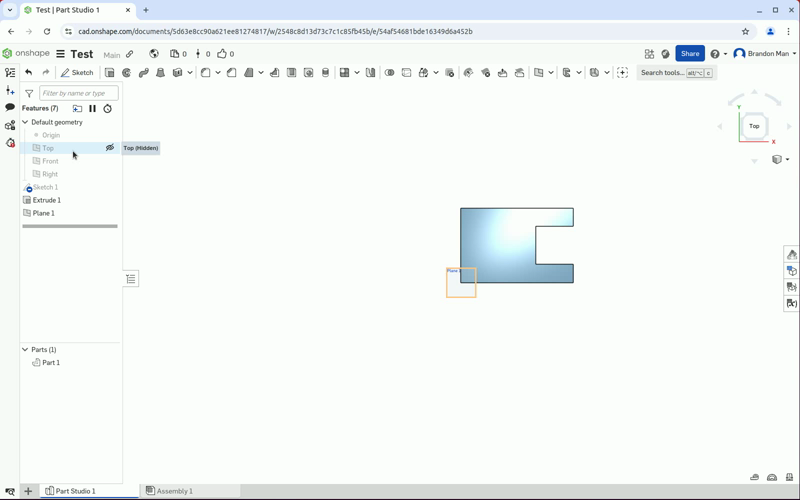
key(shift+s)
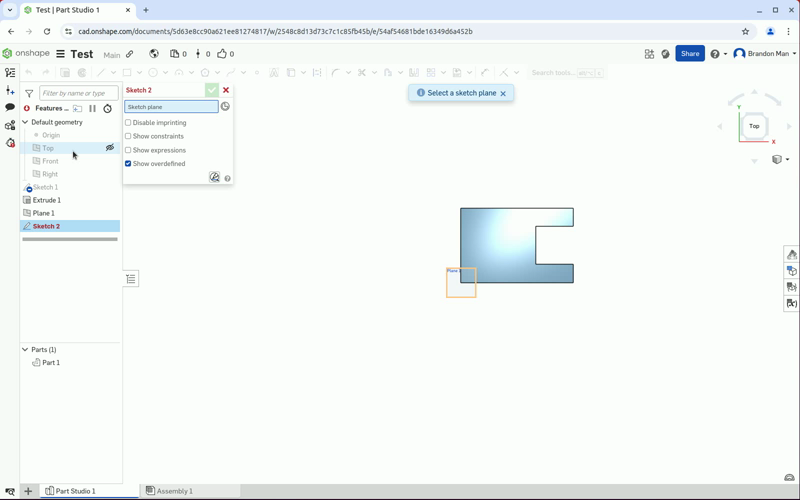
mouse_move(73, 215)
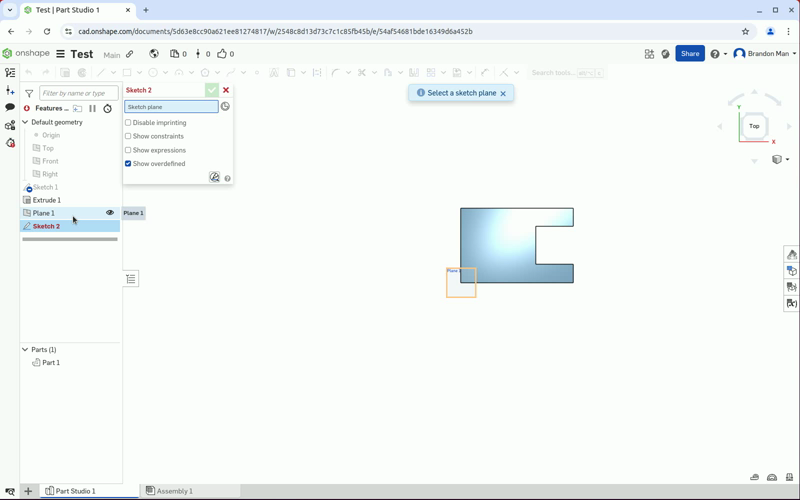
click(73, 215)
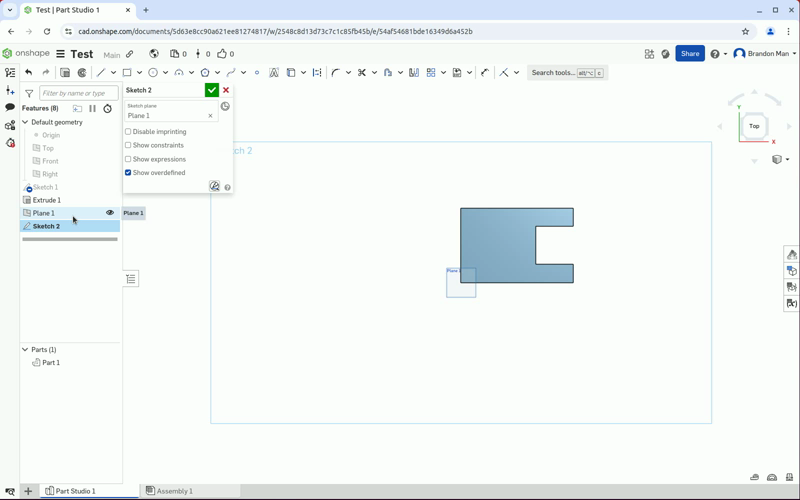
mouse_move(73, 352)
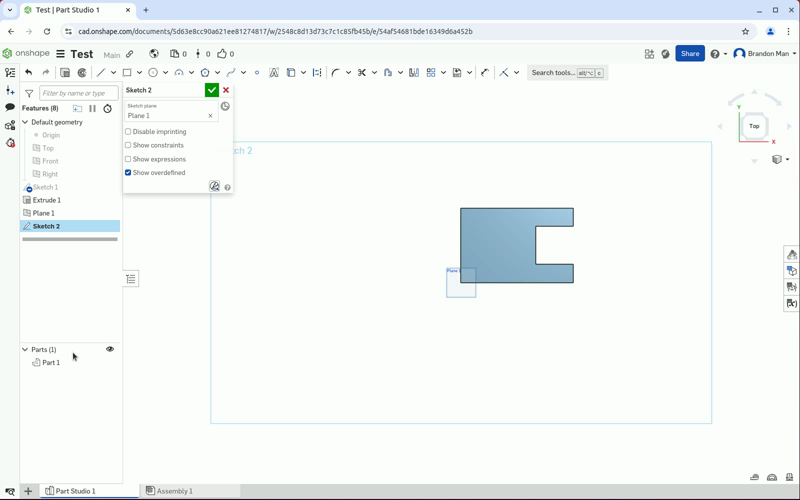
key(y)
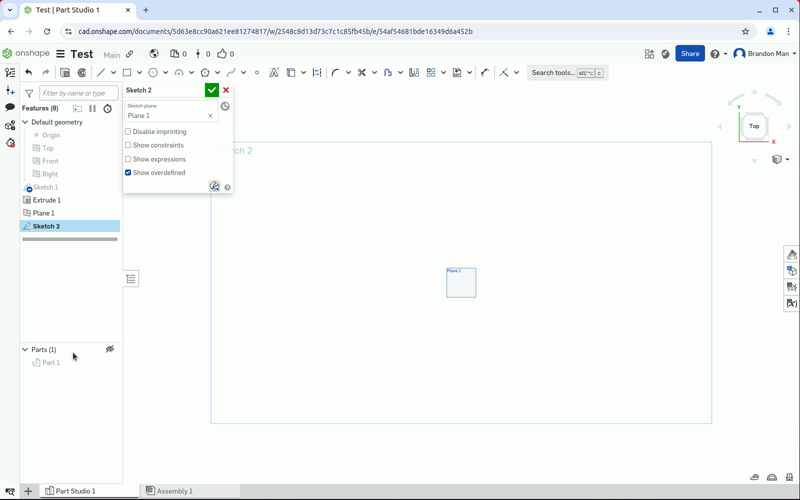
key(l)
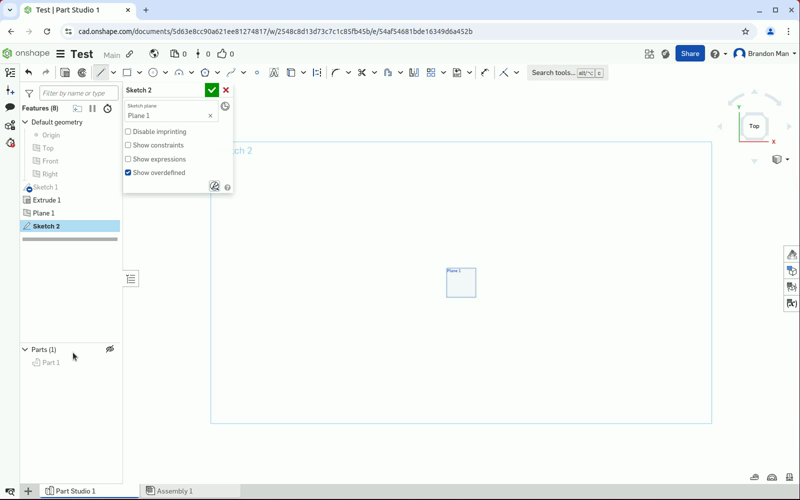
key_down(shift)
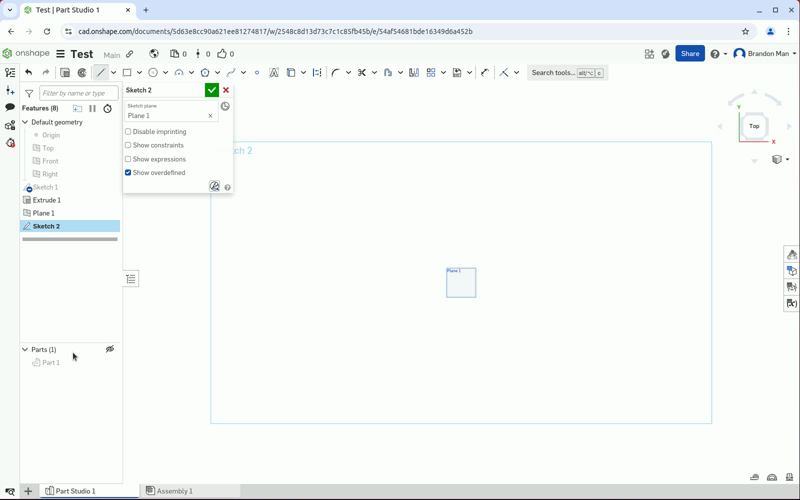
mouse_move(460, 282)
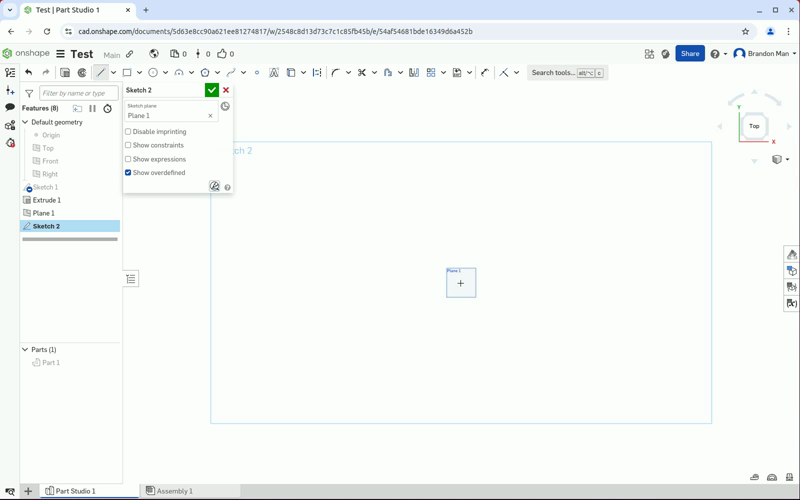
click(460, 282)
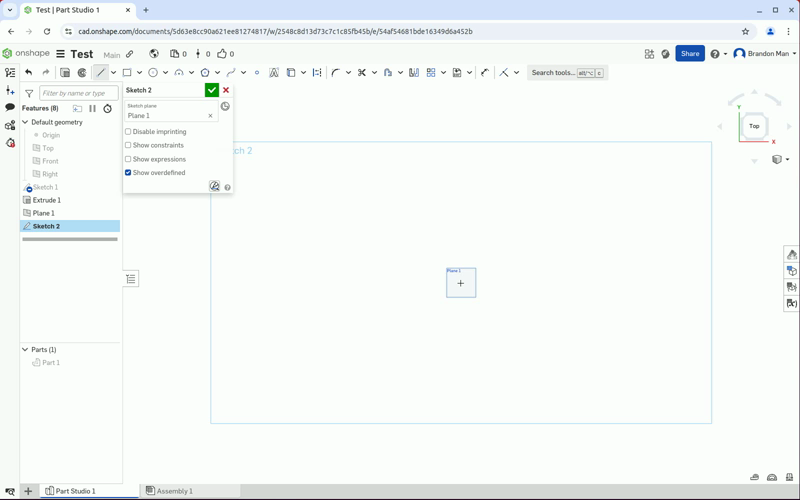
key_up(shift)
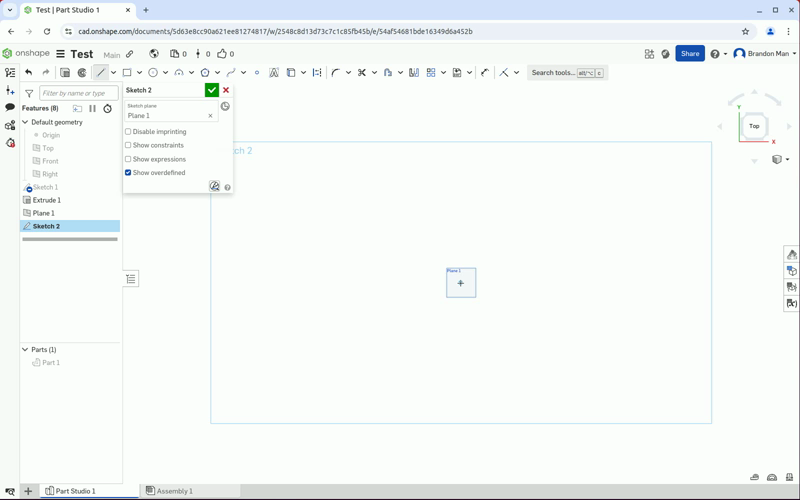
key_down(shift)
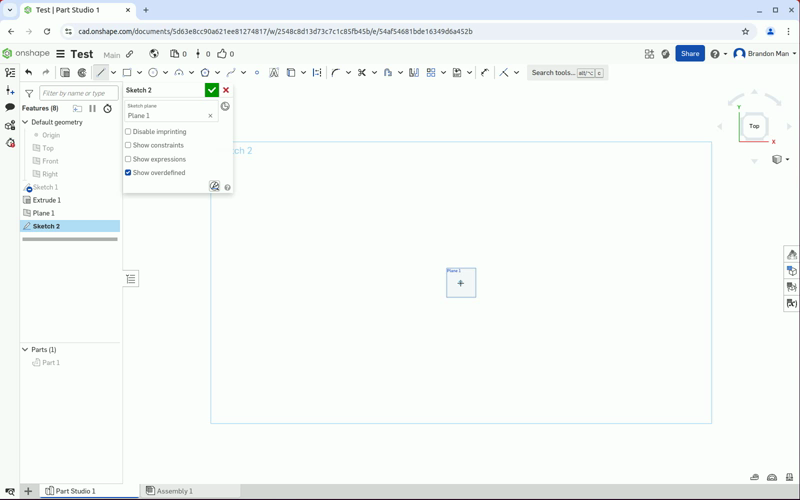
mouse_move(490, 282)
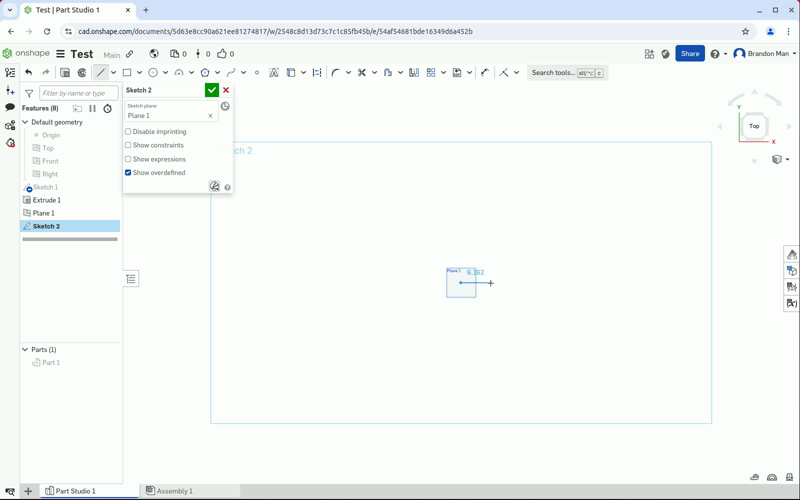
mouse_move(479, 282)
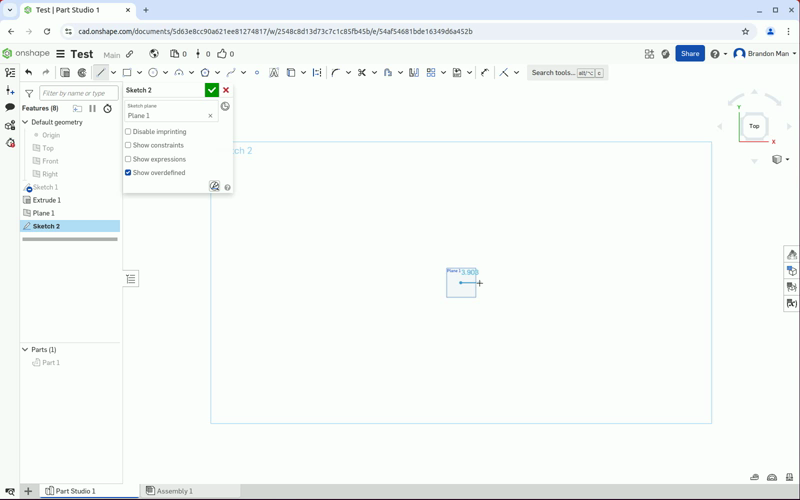
click(479, 282)
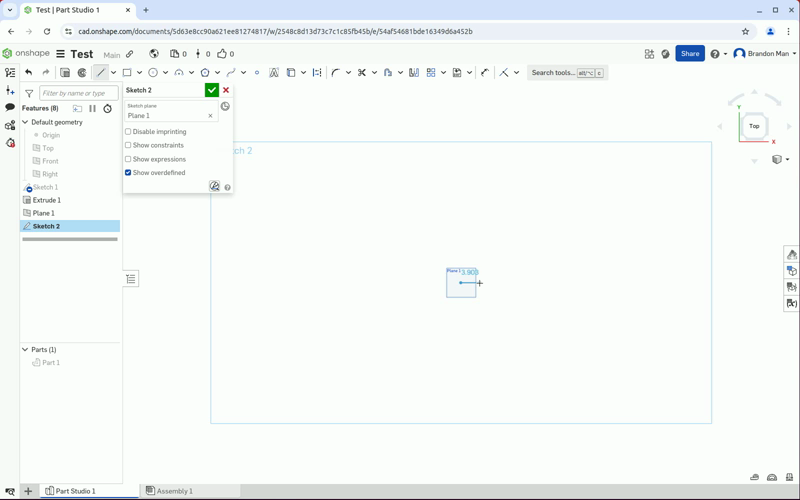
key_up(shift)
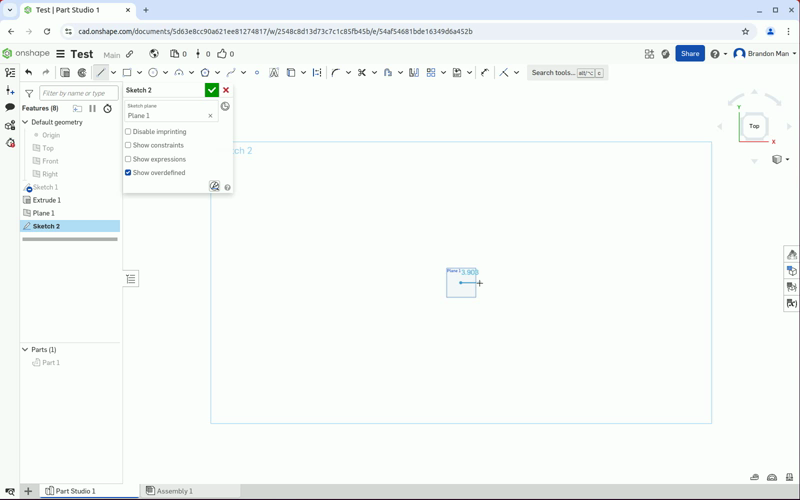
key_down(shift)
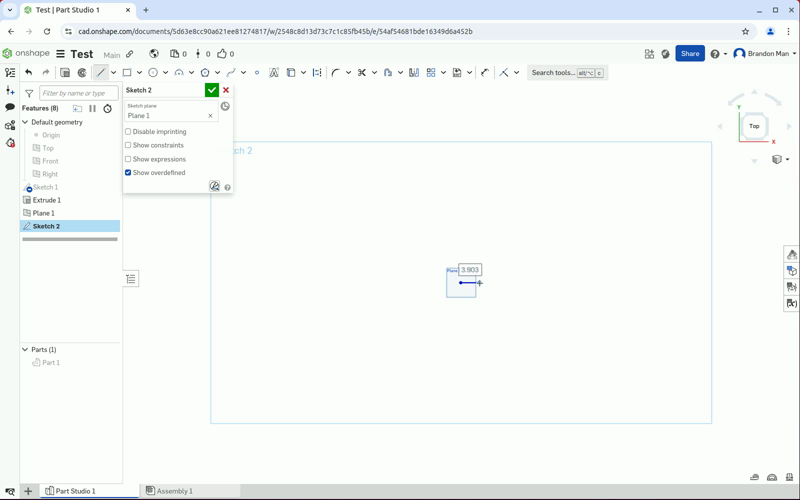
mouse_move(479, 207)
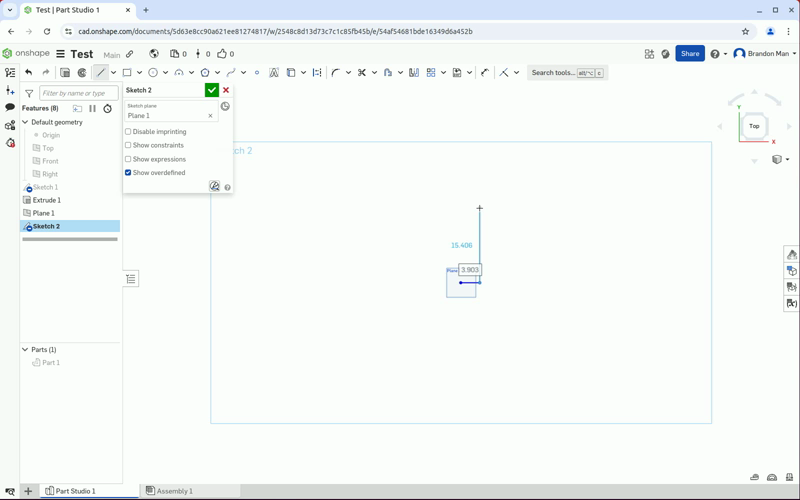
click(479, 207)
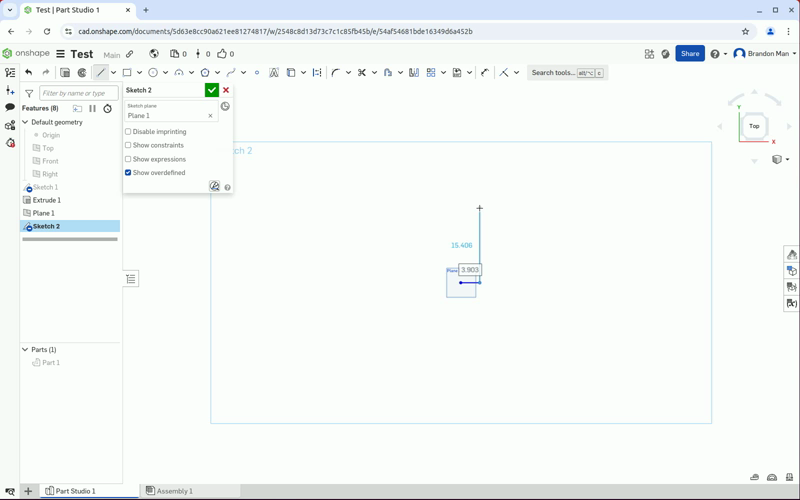
key_up(shift)
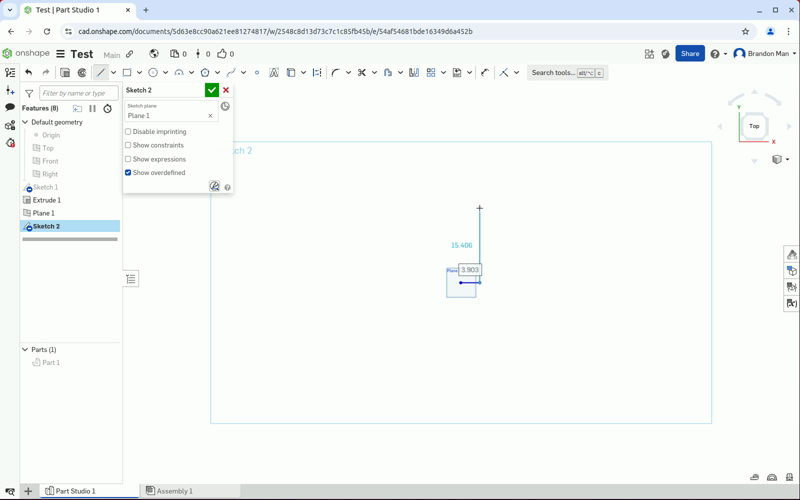
key_down(shift)
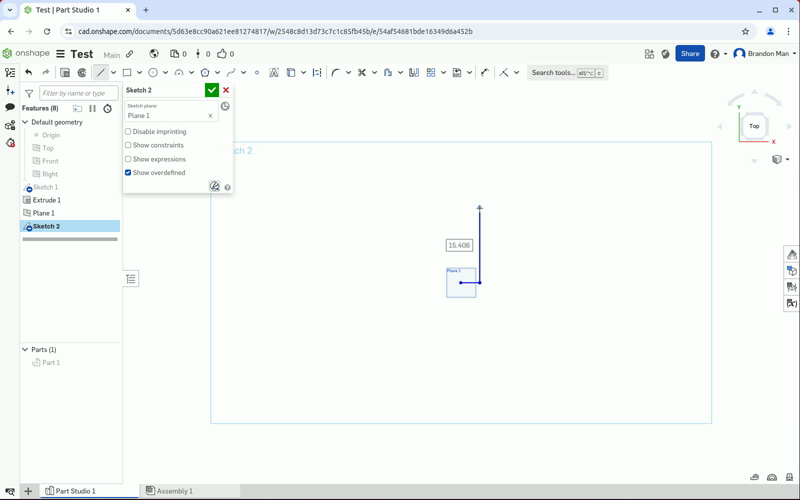
mouse_move(509, 207)
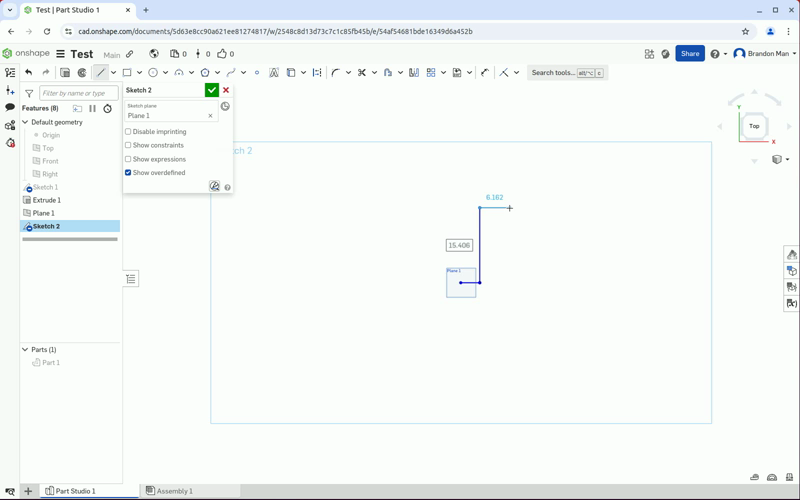
mouse_move(460, 207)
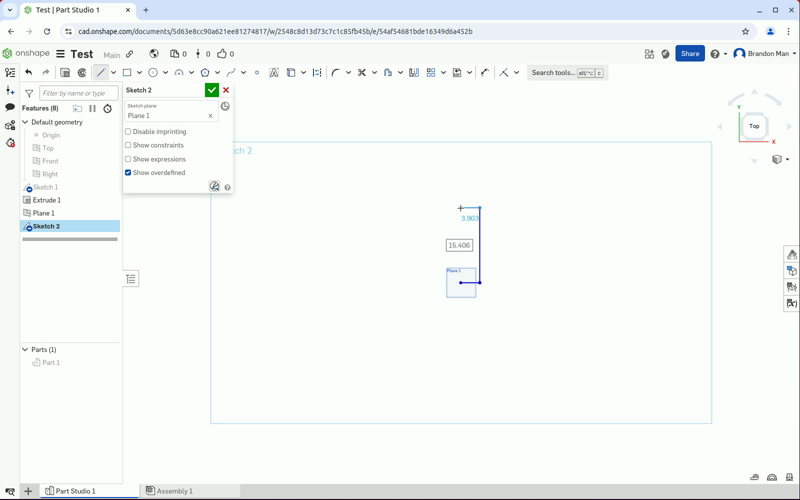
click(460, 207)
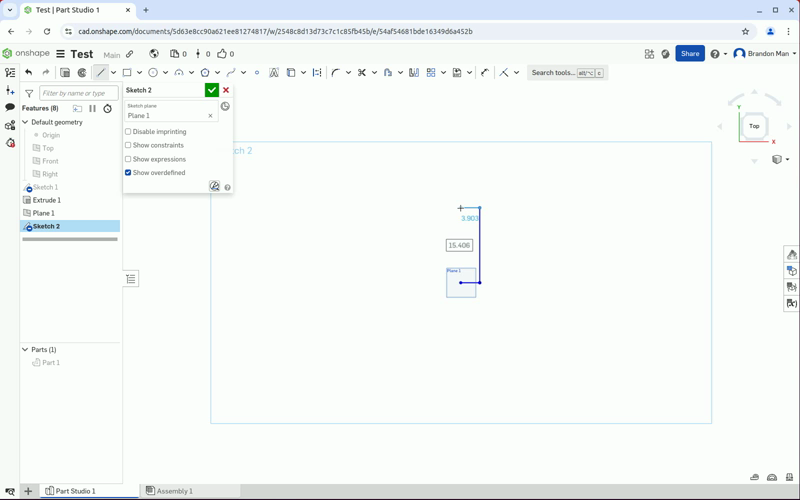
key_up(shift)
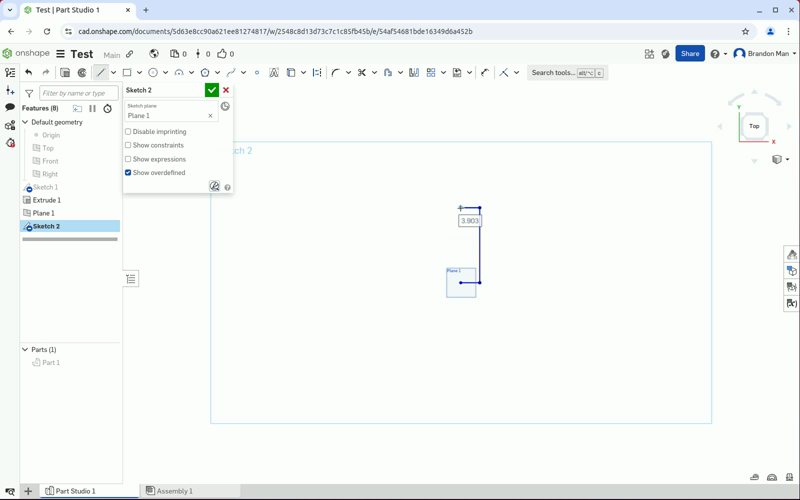
key_down(shift)
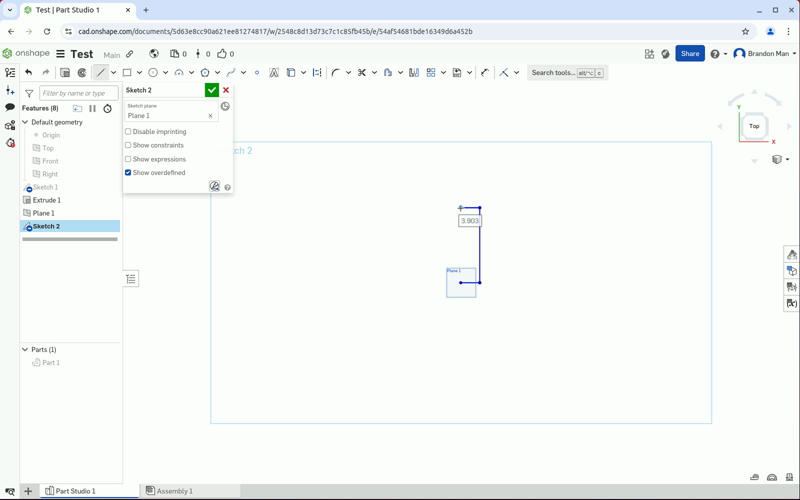
mouse_move(460, 282)
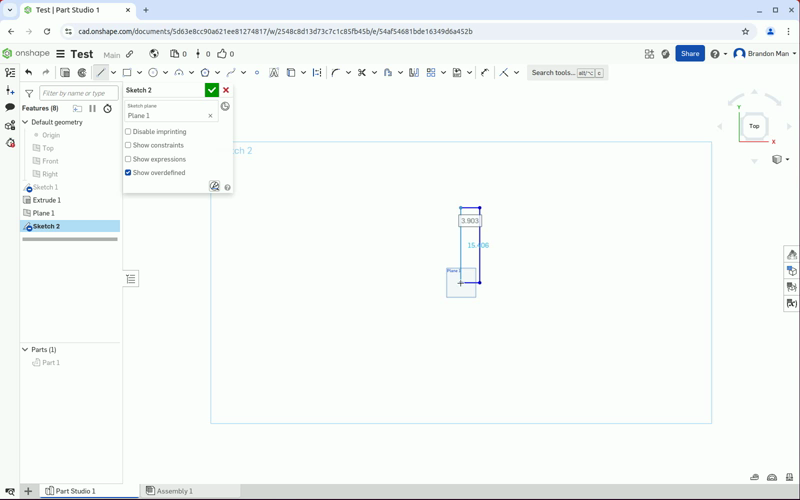
key_up(shift)
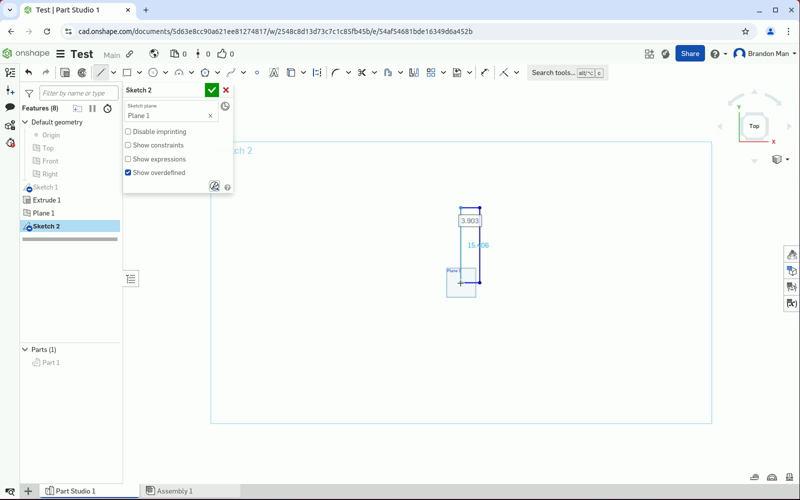
click(460, 282)
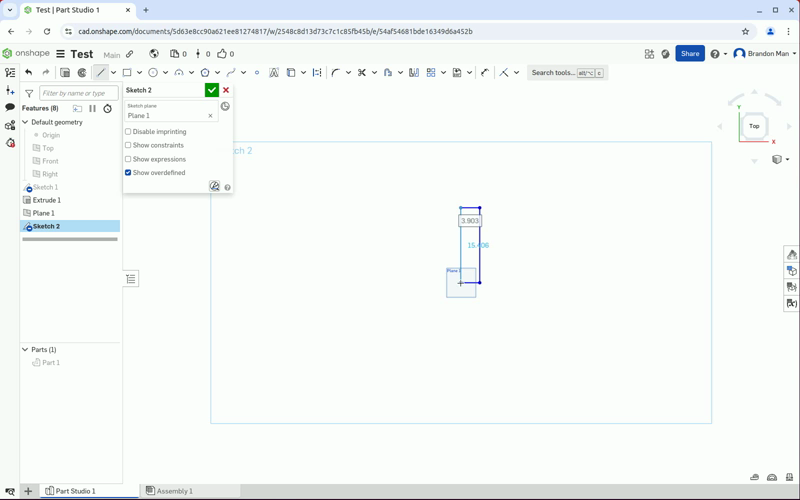
key(esc)
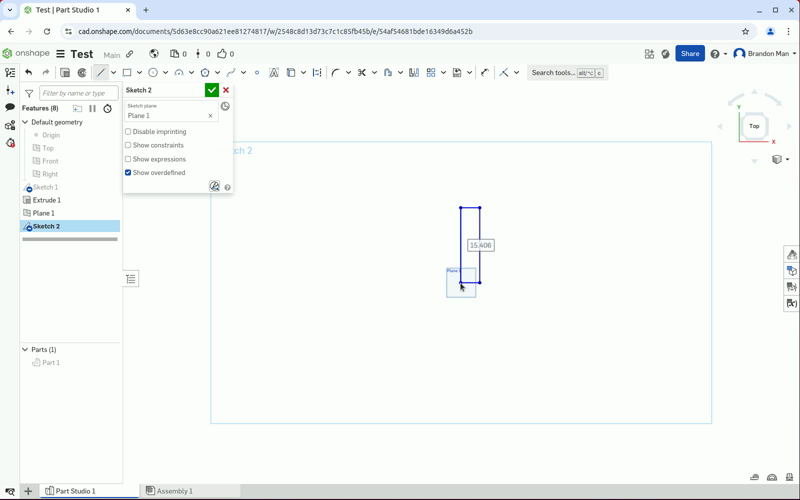
mouse_move(462, 245)
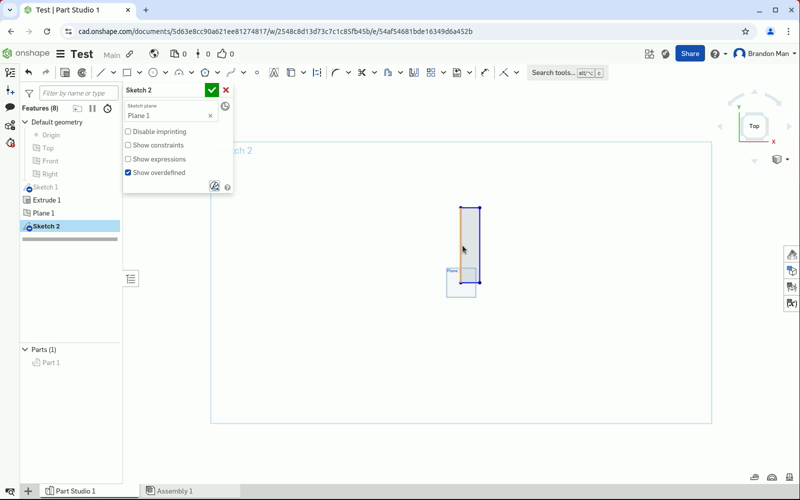
scroll(6)
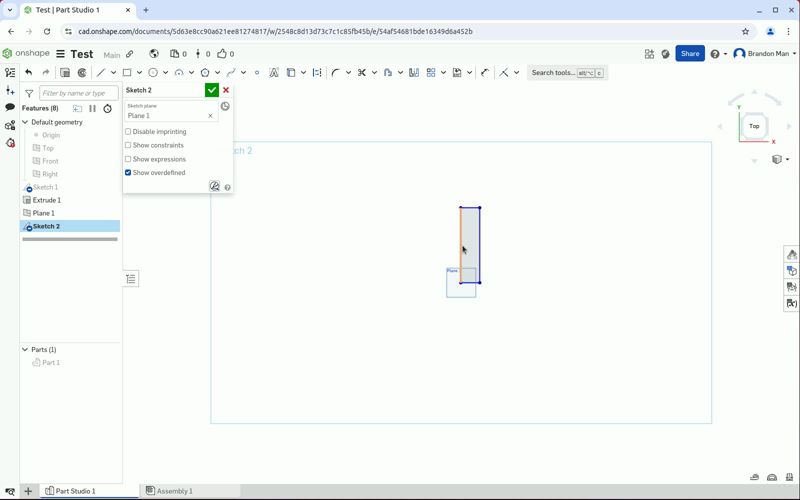
scroll(6)
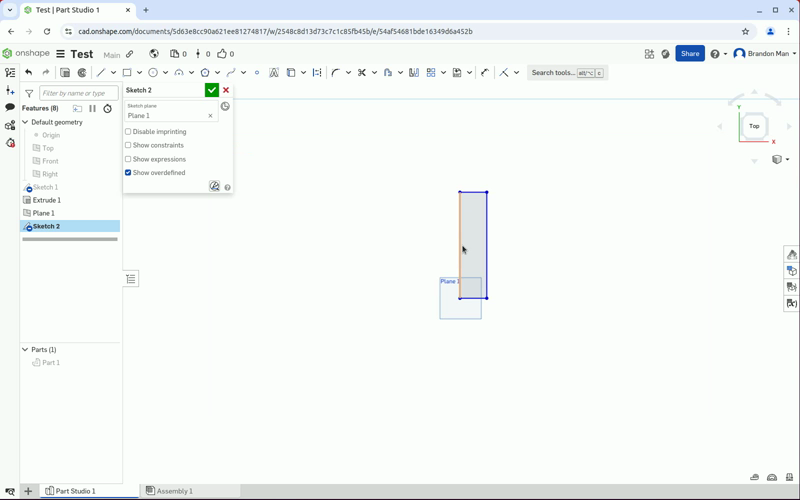
scroll(6)
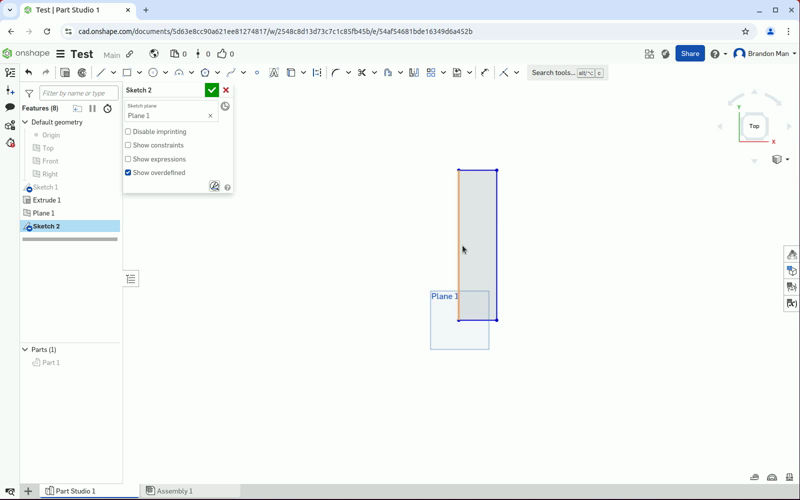
scroll(6)
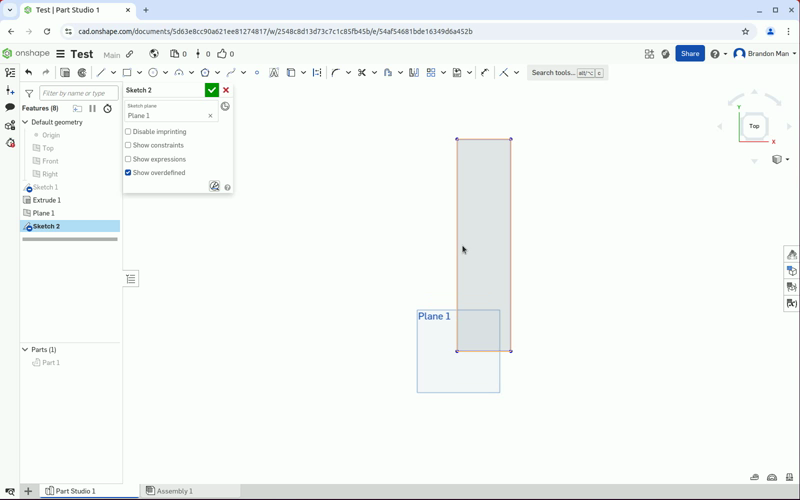
scroll(6)
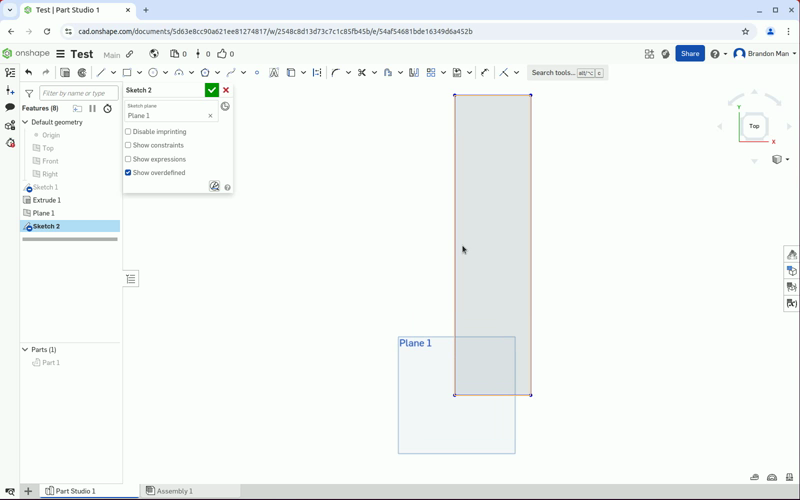
scroll(6)
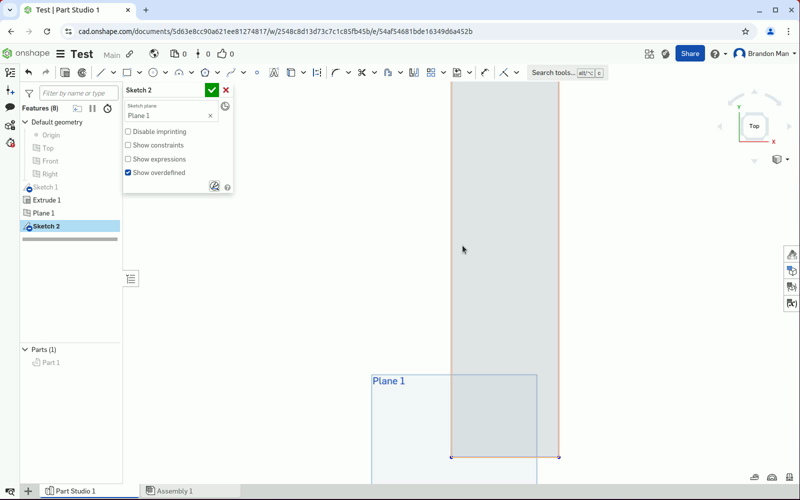
scroll(6)
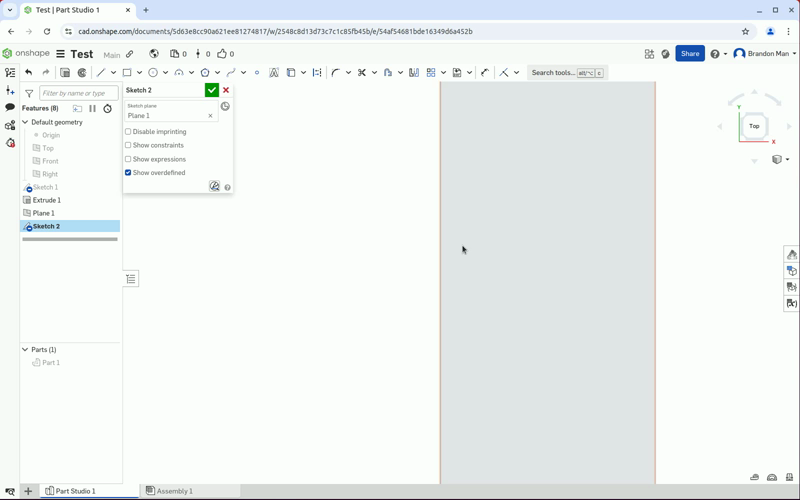
click(462, 245)
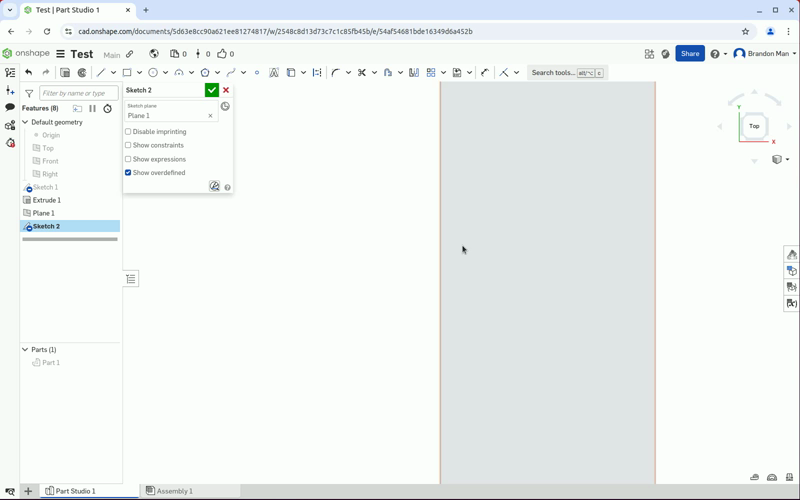
scroll(-6)
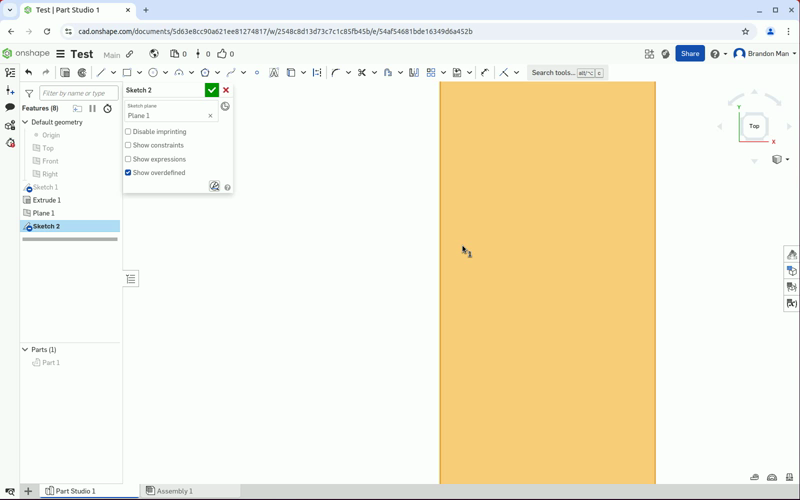
scroll(-6)
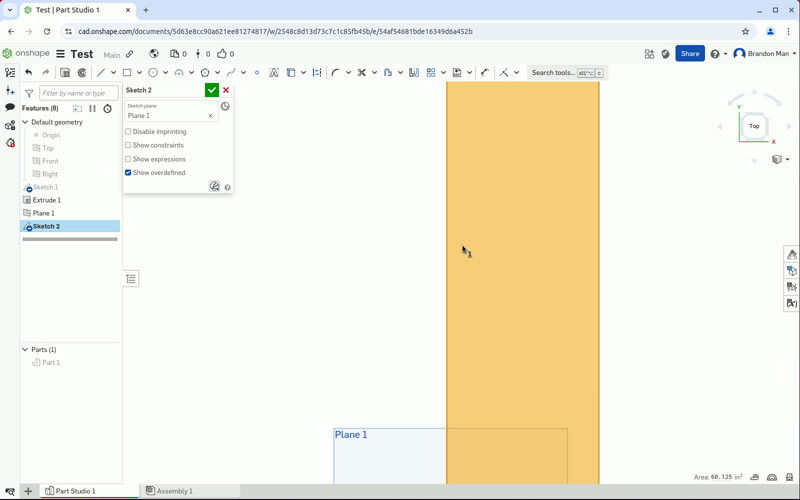
scroll(-6)
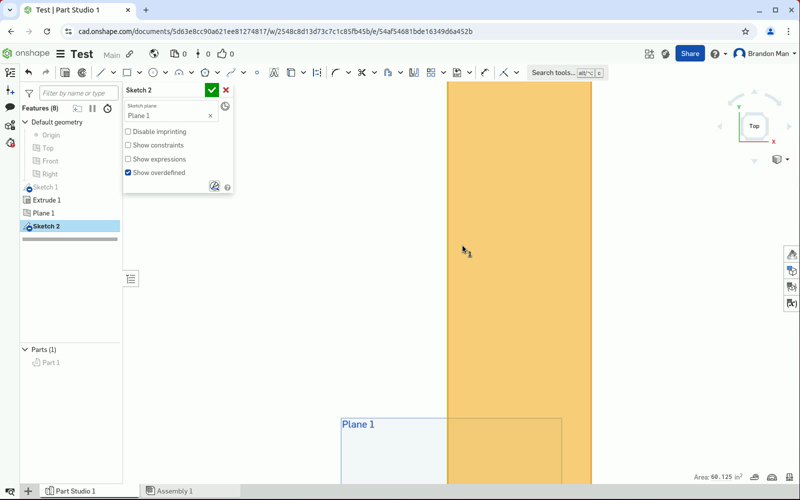
scroll(-6)
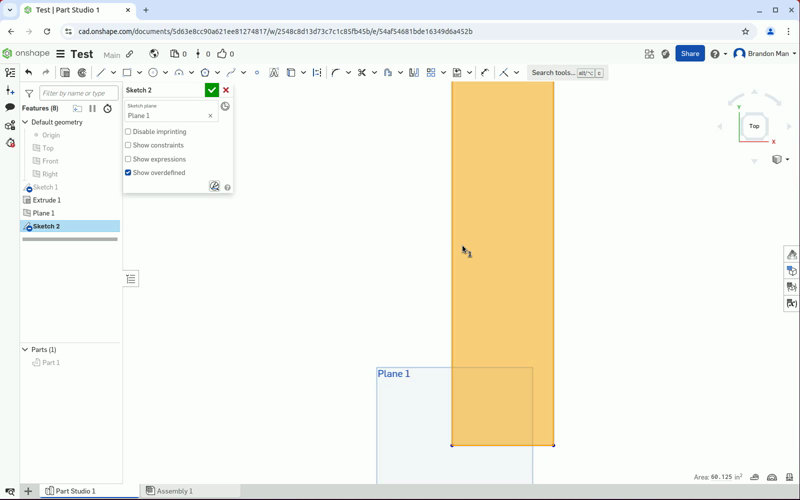
scroll(-6)
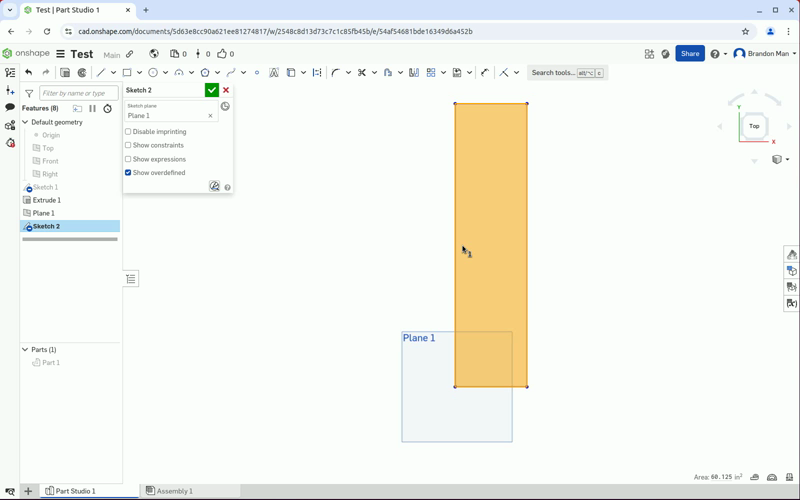
scroll(-6)
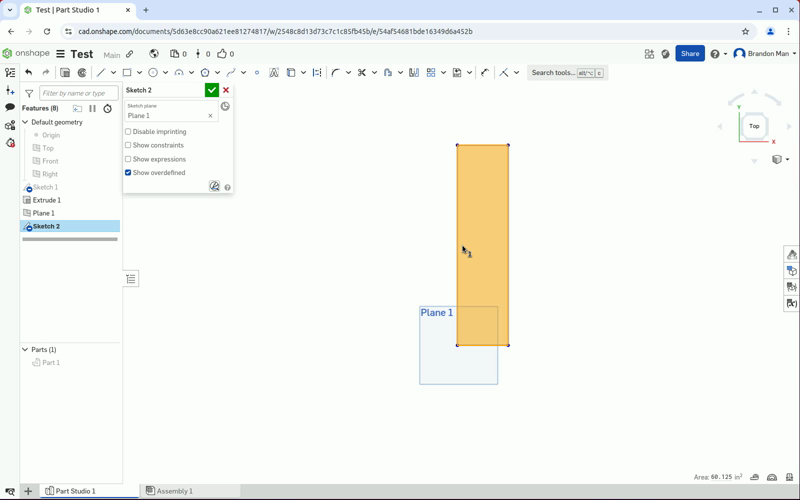
scroll(-6)
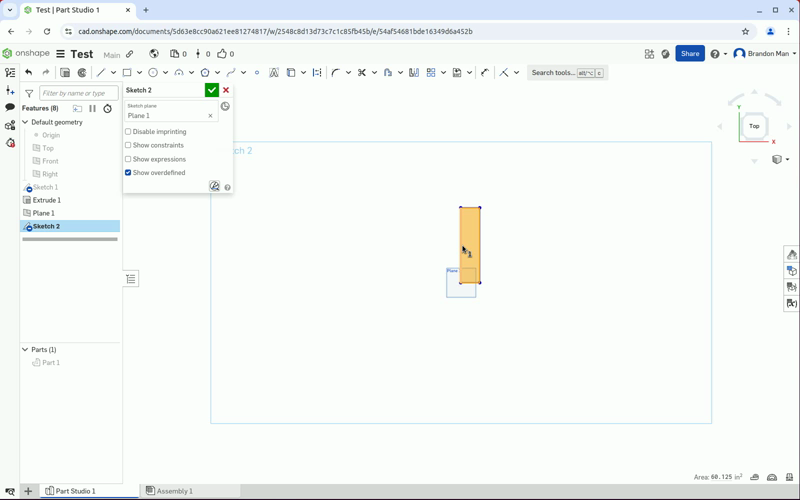
mouse_move(73, 352)
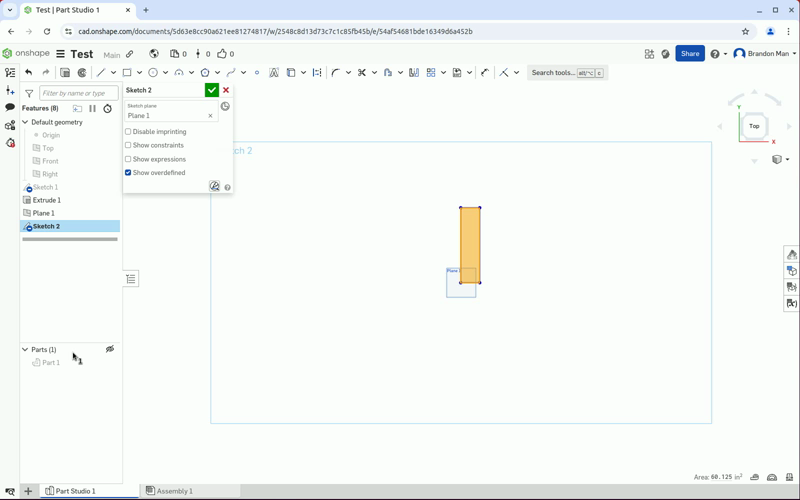
key(shift+y)
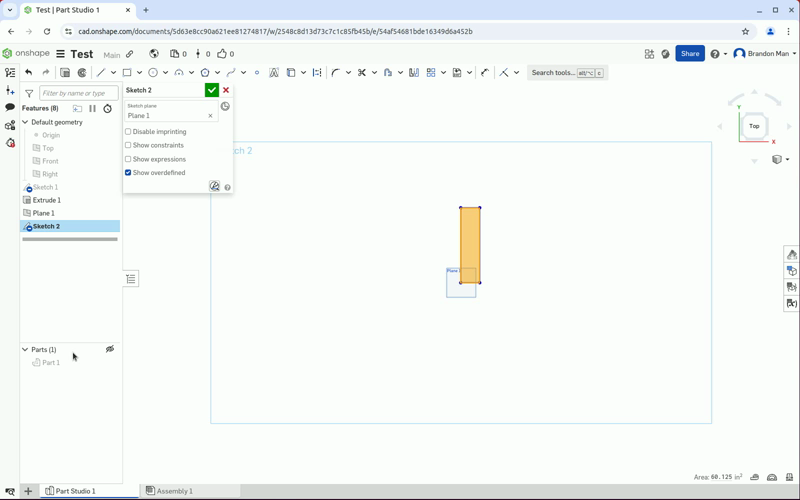
key(shift+e)
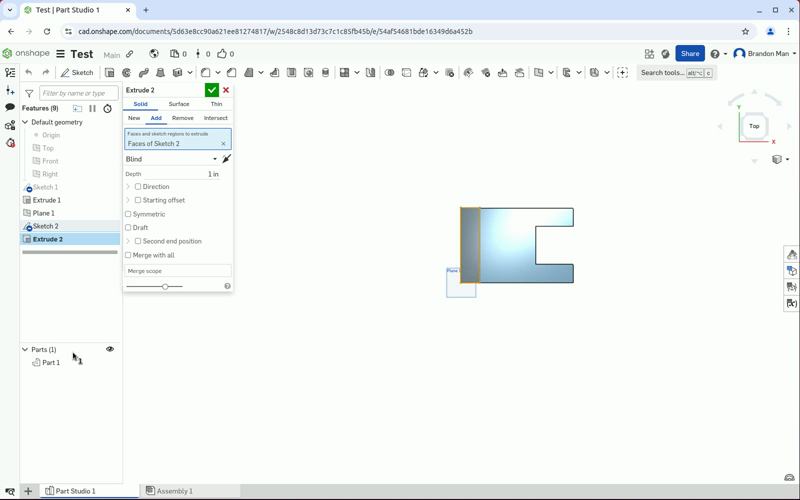
mouse_move(143, 106)
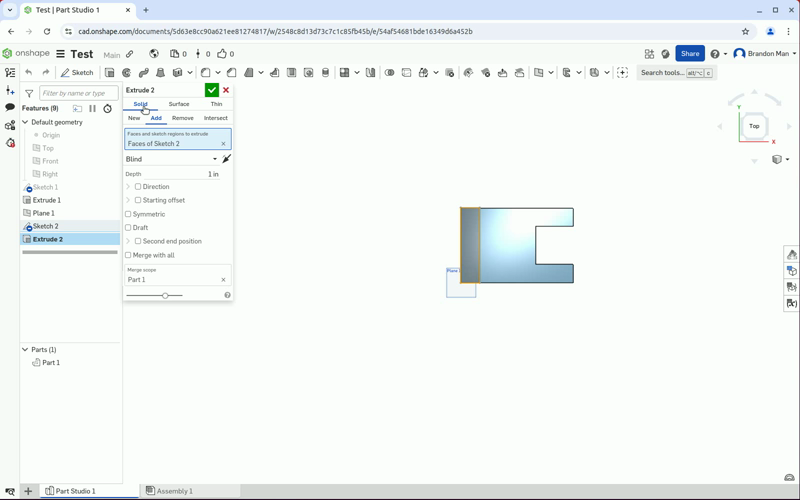
click(143, 106)
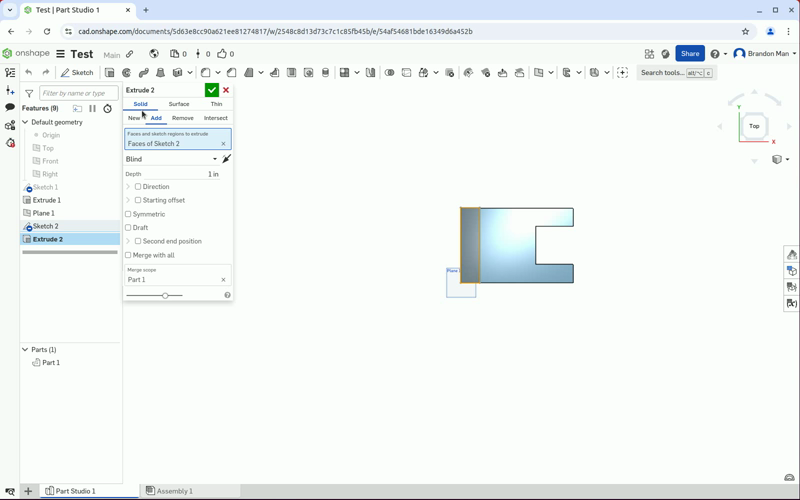
mouse_move(137, 120)
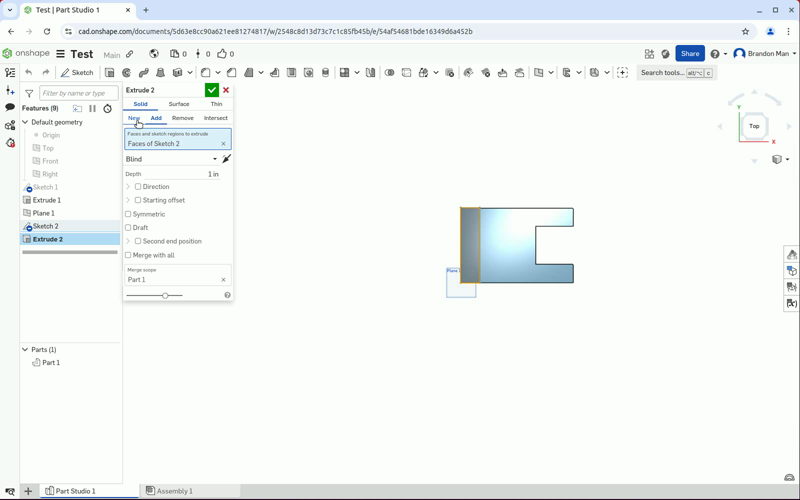
click(137, 120)
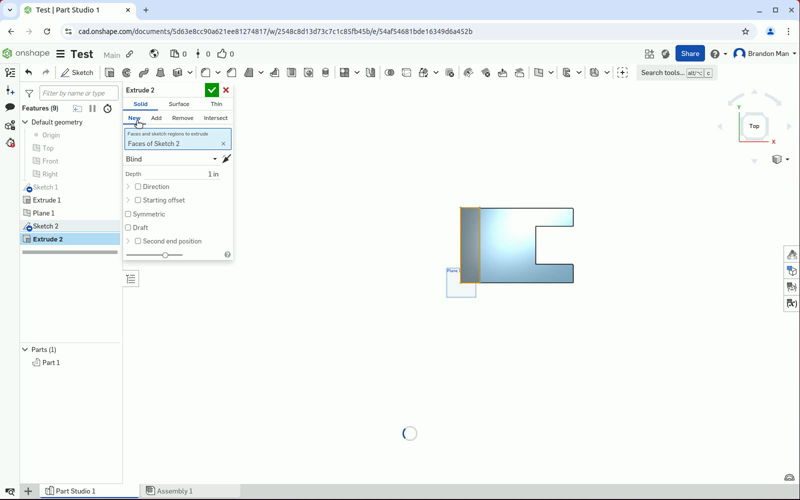
key(tab, 4)
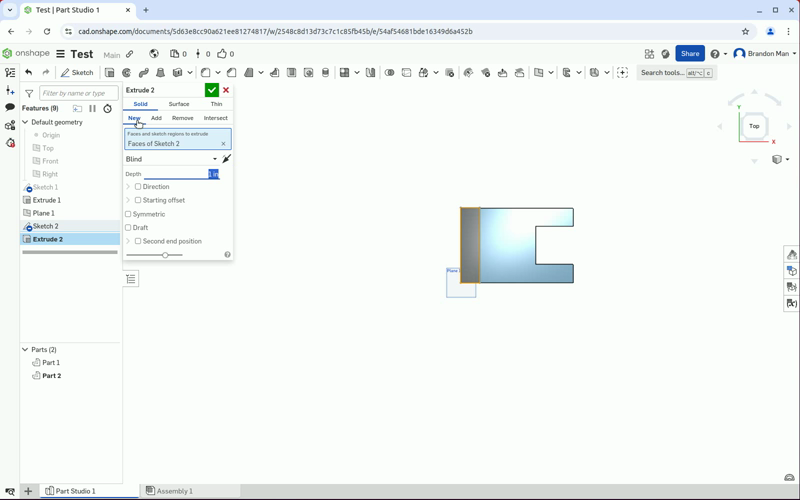
text(7.703)
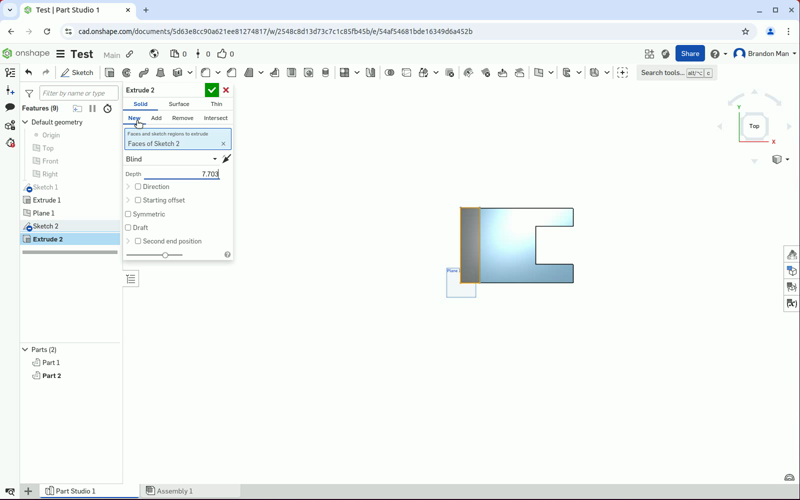
key(enter)
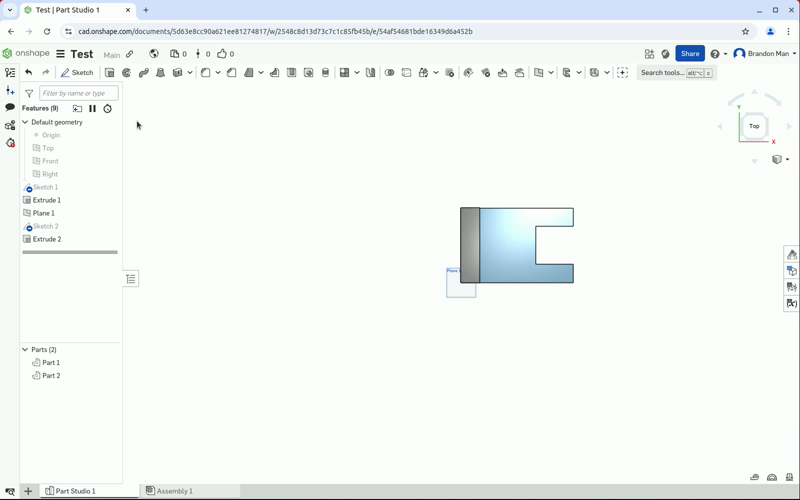
key(shift+h)
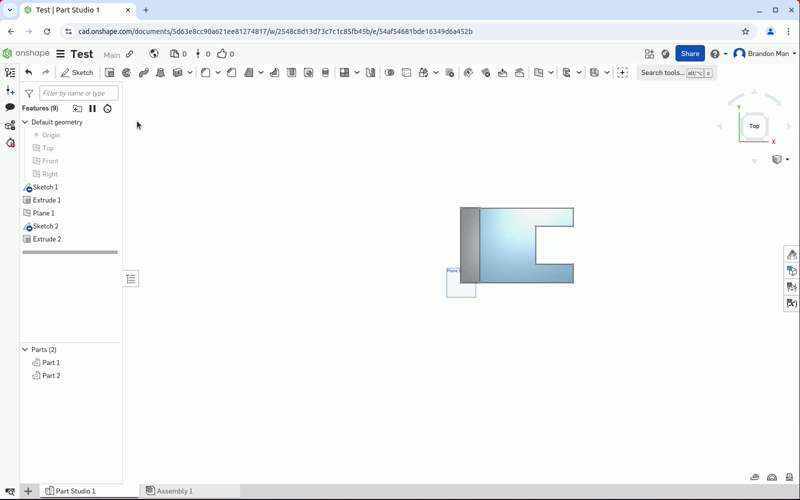
key(shift+h)
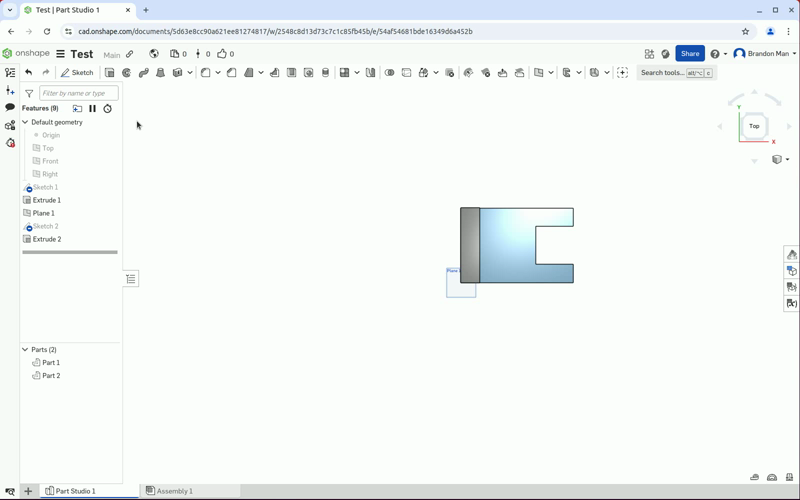
mouse_move(73, 189)
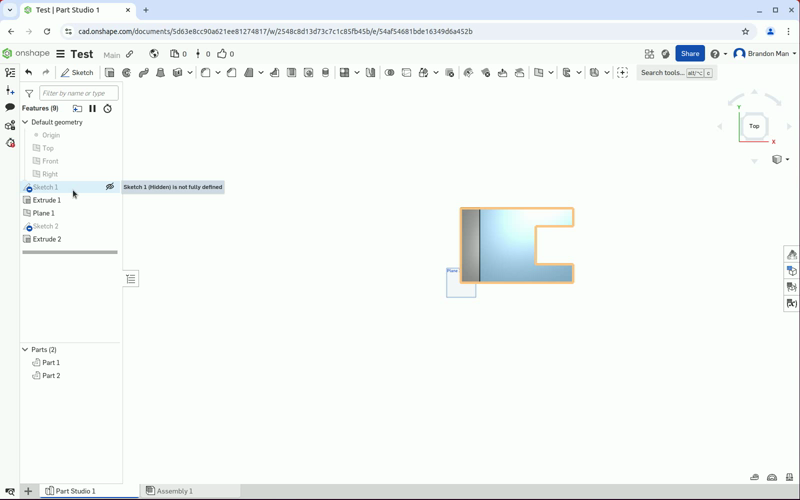
click(73, 189)
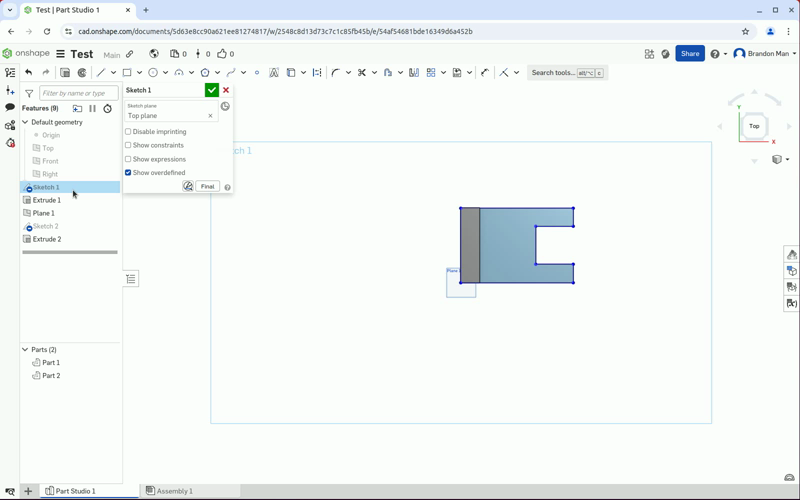
mouse_move(229, 92)
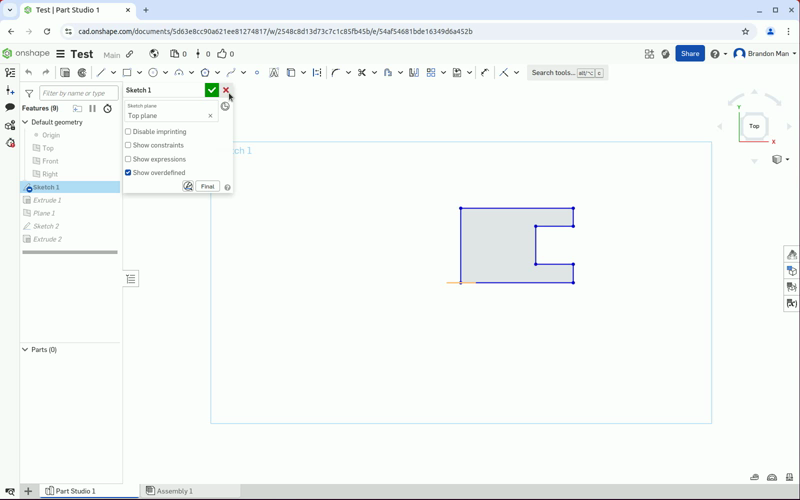
click(229, 92)
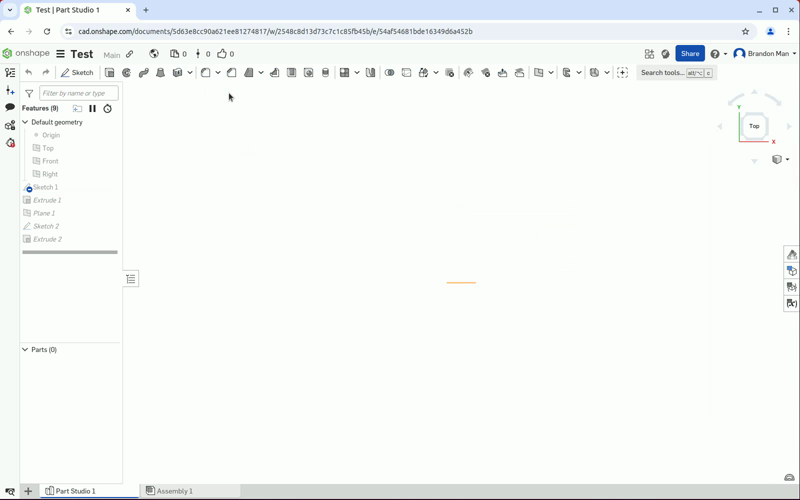
mouse_move(541, 75)
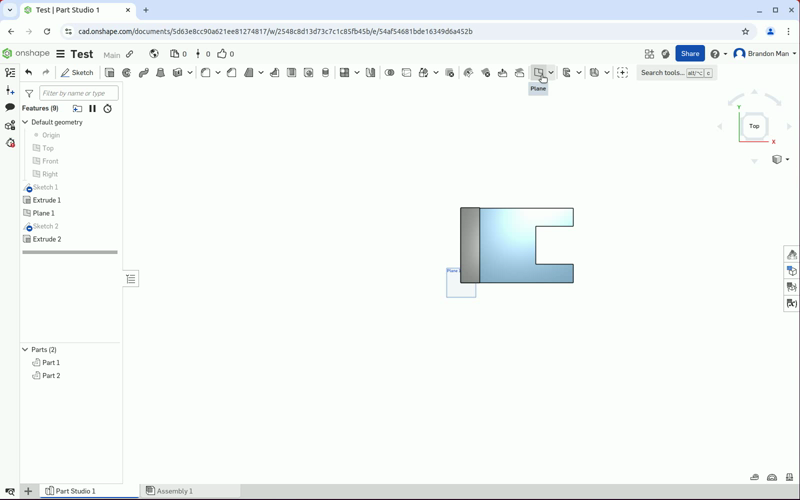
click(541, 75)
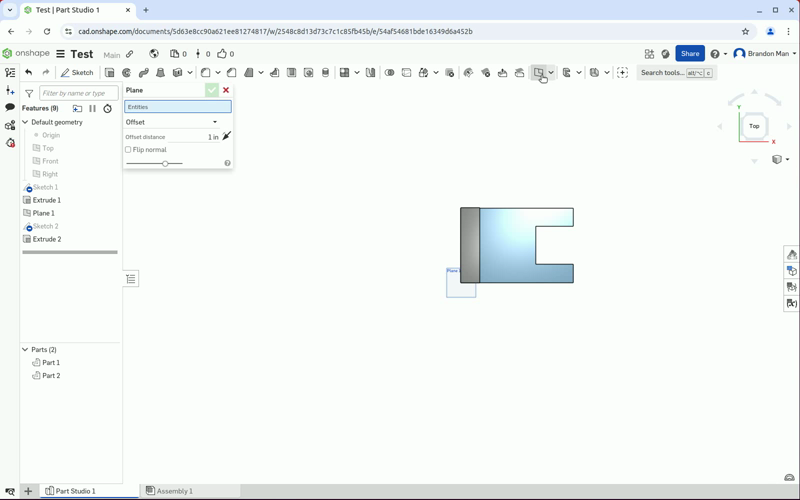
mouse_move(73, 150)
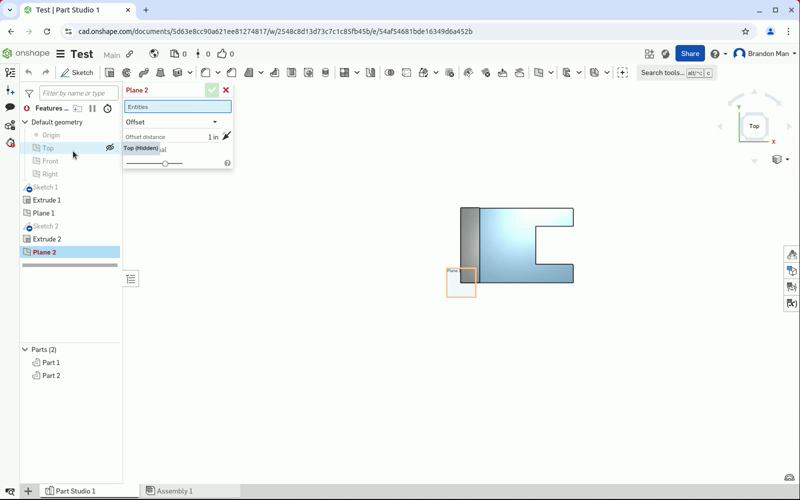
click(73, 150)
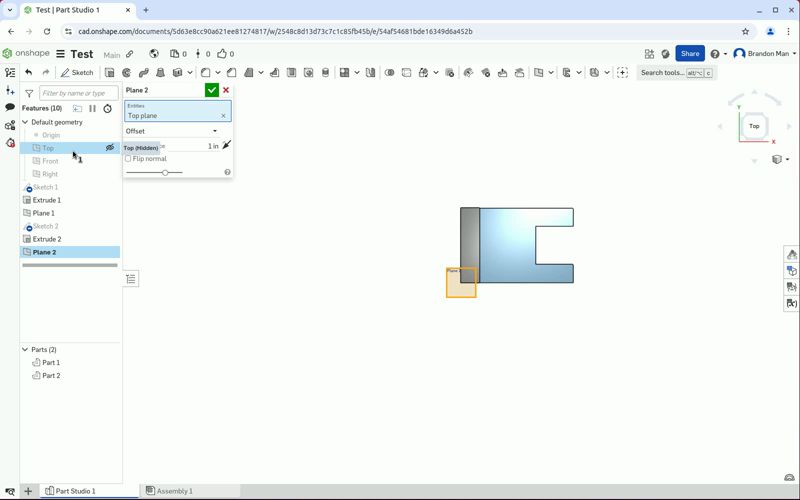
key(tab, 2)
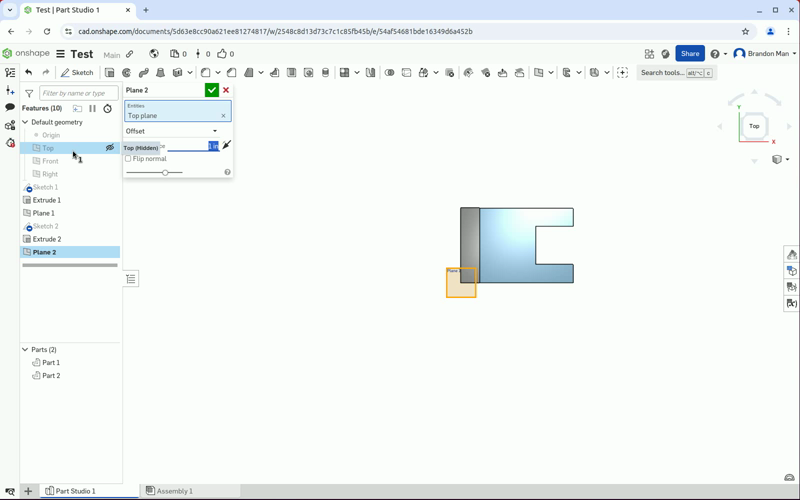
text(15.405)
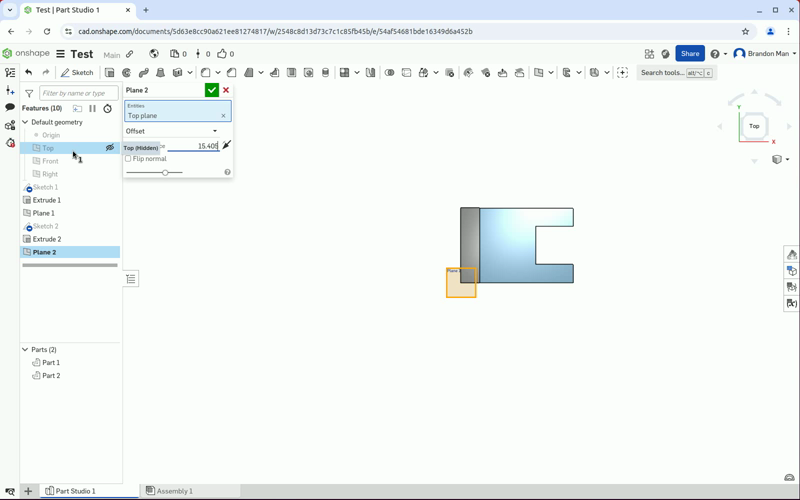
key(enter, 2)
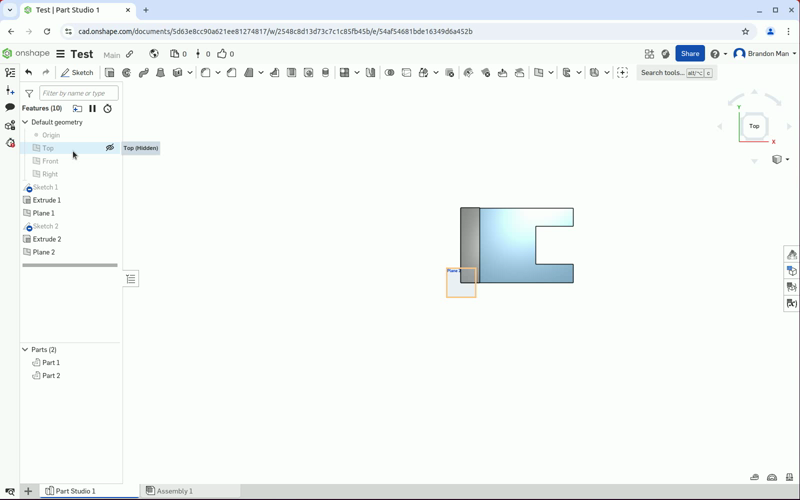
key(shift+s)
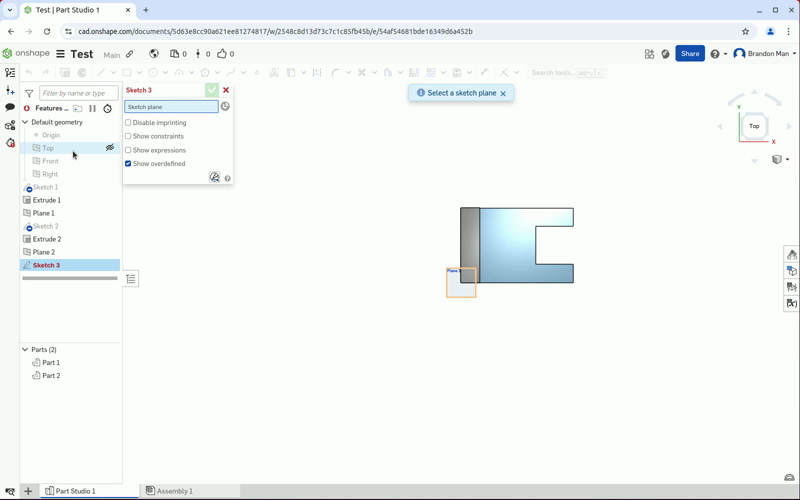
mouse_move(73, 254)
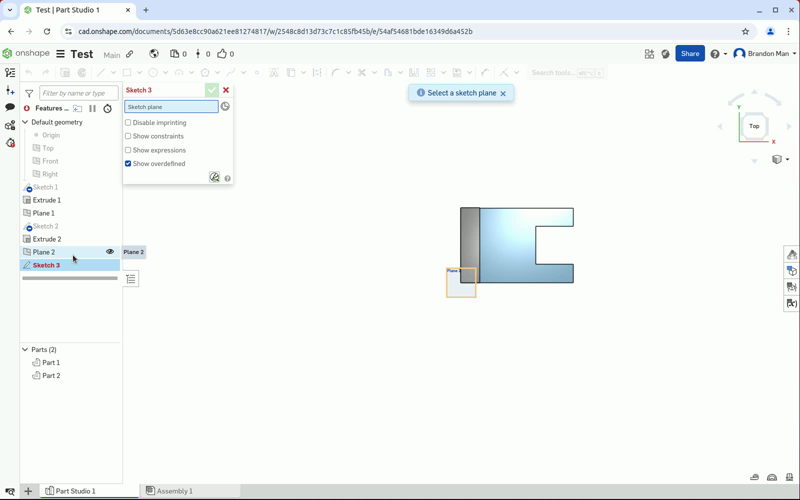
click(73, 254)
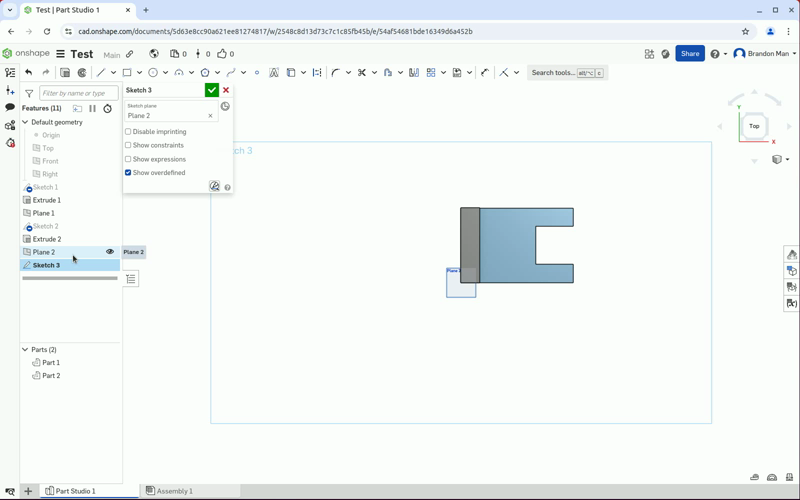
mouse_move(73, 352)
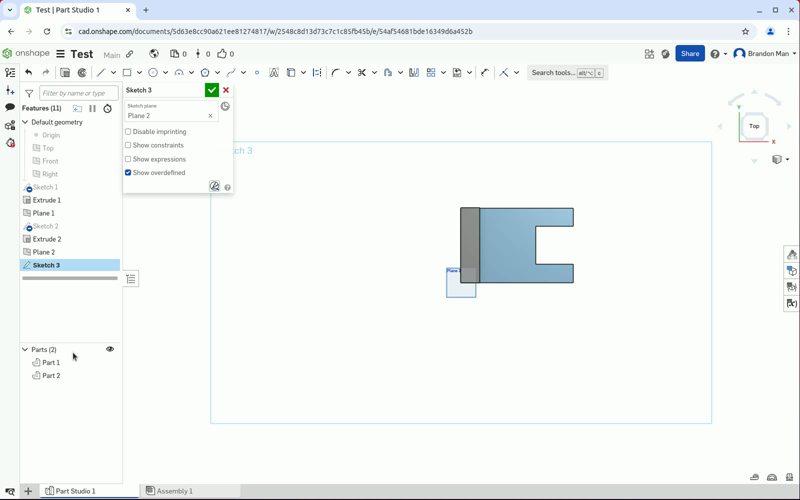
key(y)
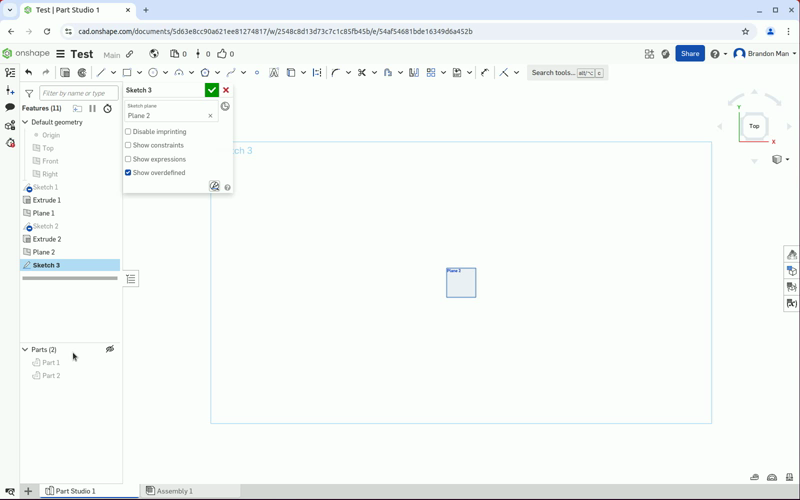
key(l)
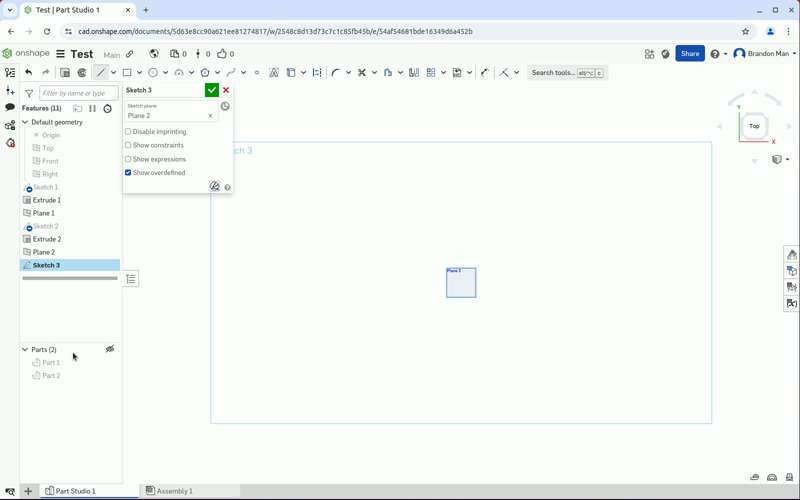
key_down(shift)
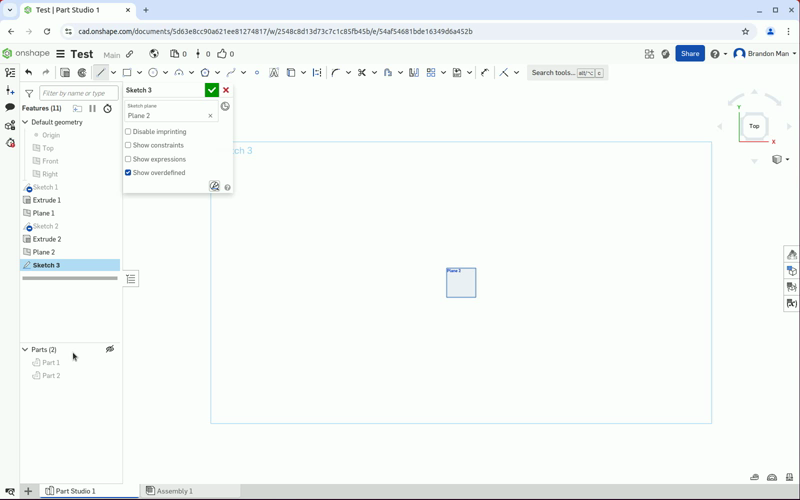
mouse_move(460, 264)
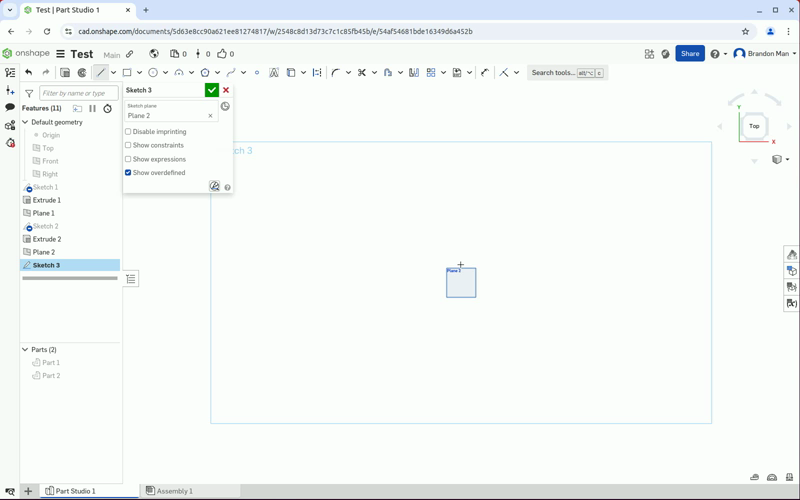
click(460, 264)
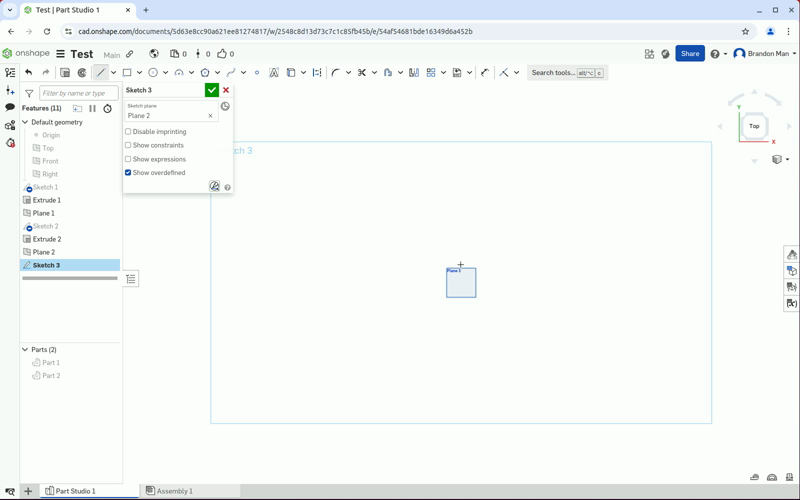
key_up(shift)
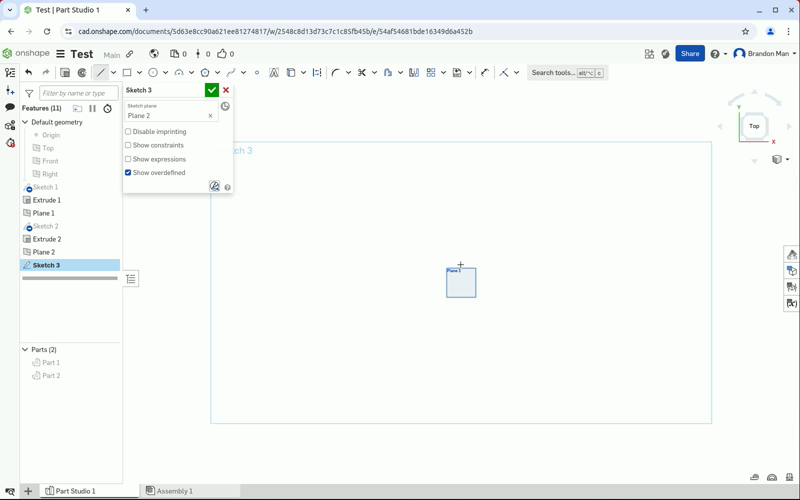
key_down(shift)
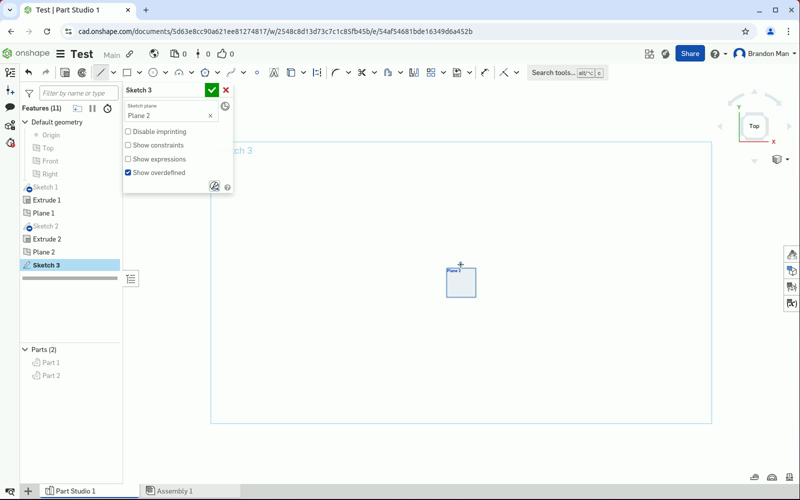
mouse_move(490, 264)
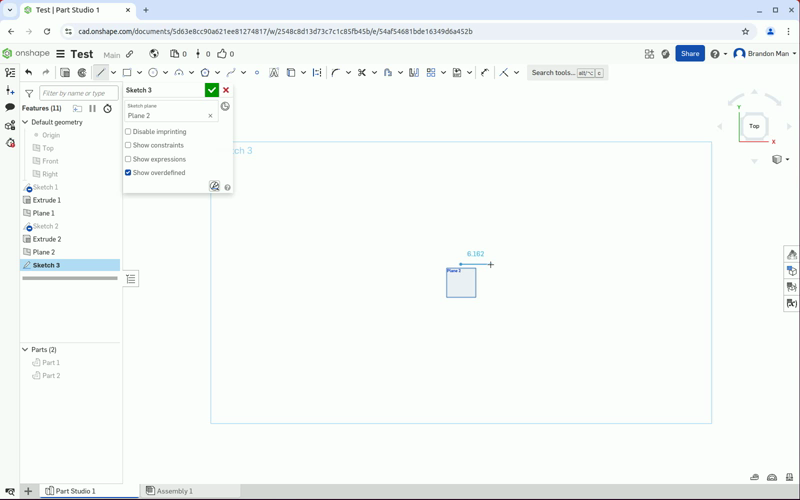
mouse_move(480, 264)
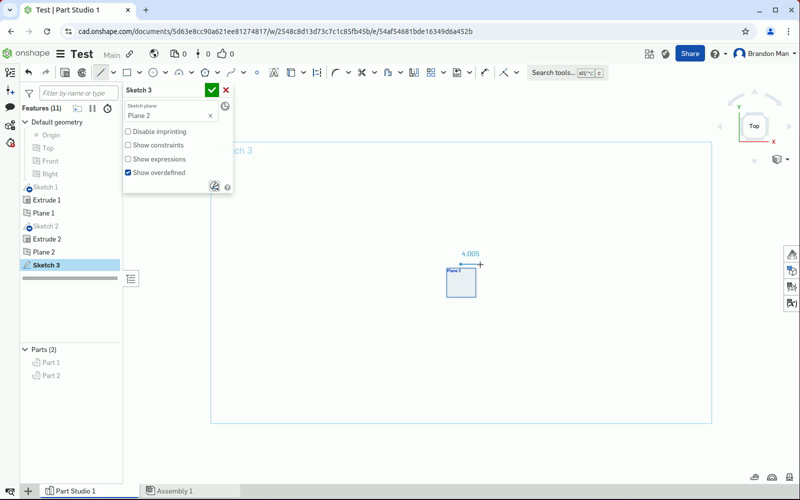
click(480, 264)
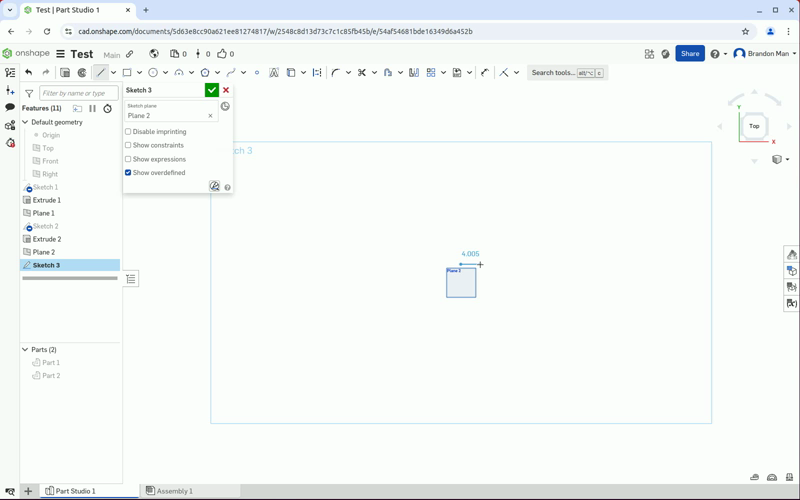
key_up(shift)
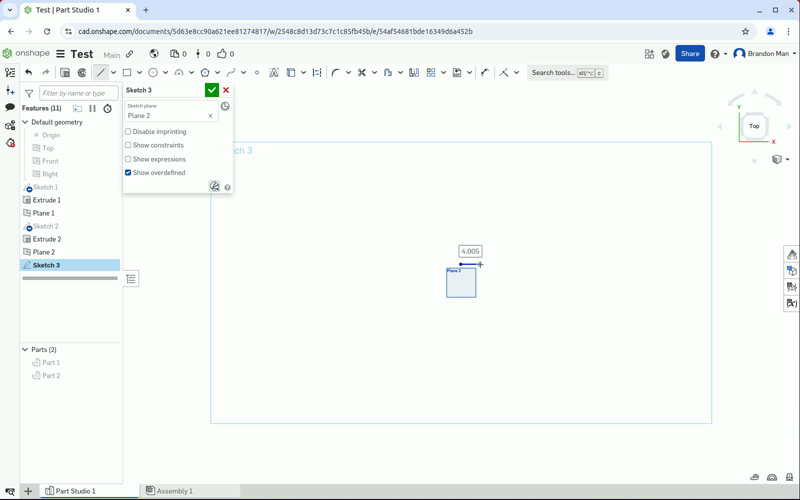
key_down(shift)
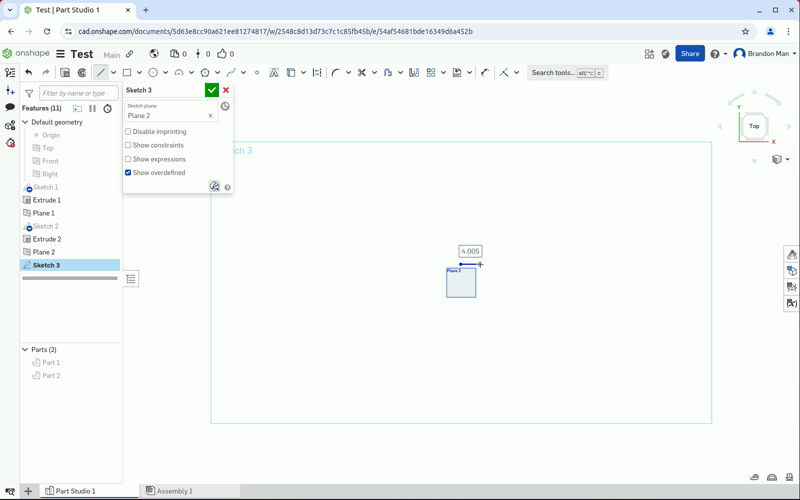
mouse_move(510, 264)
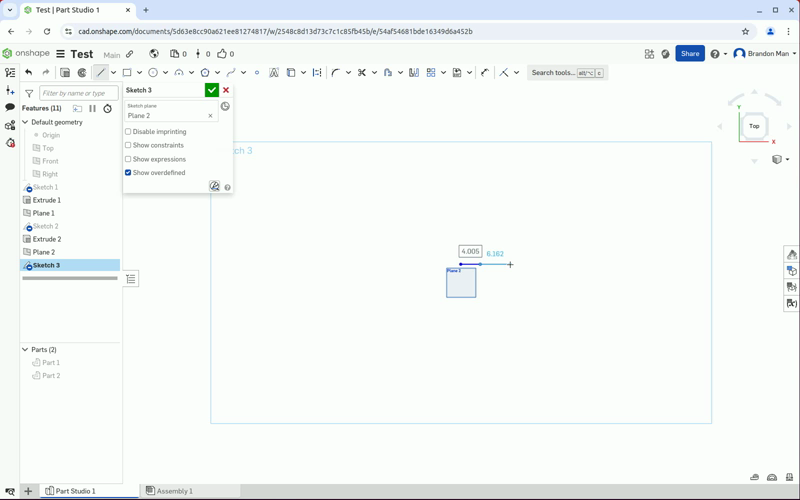
mouse_move(480, 225)
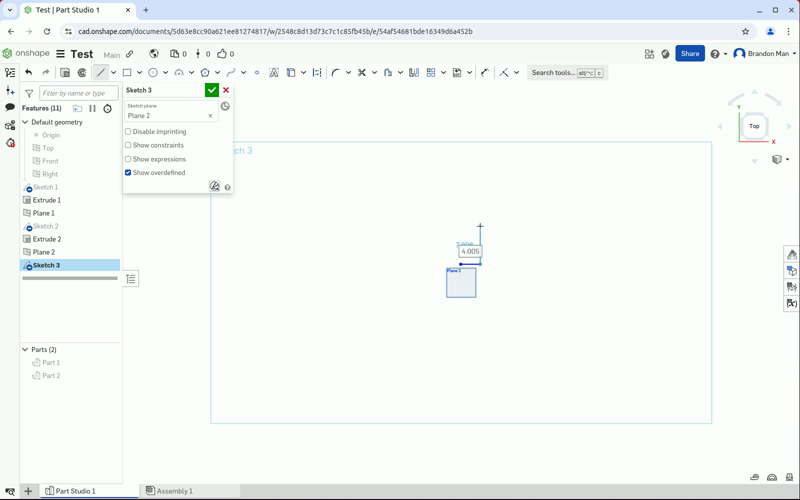
click(480, 225)
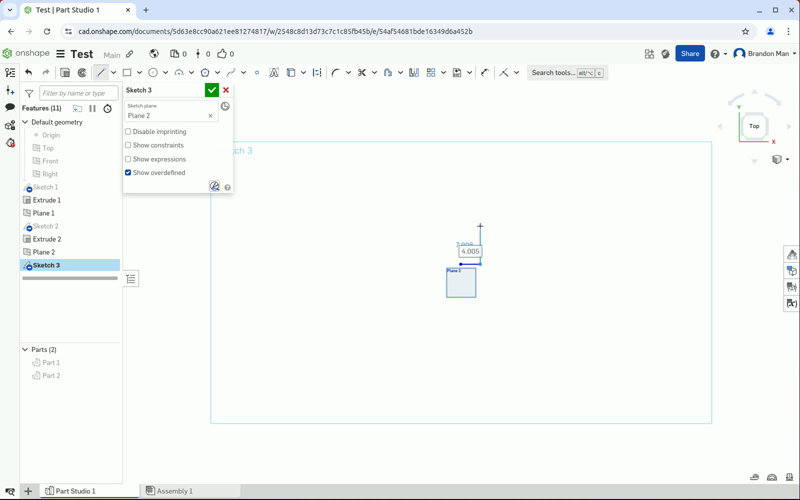
key_up(shift)
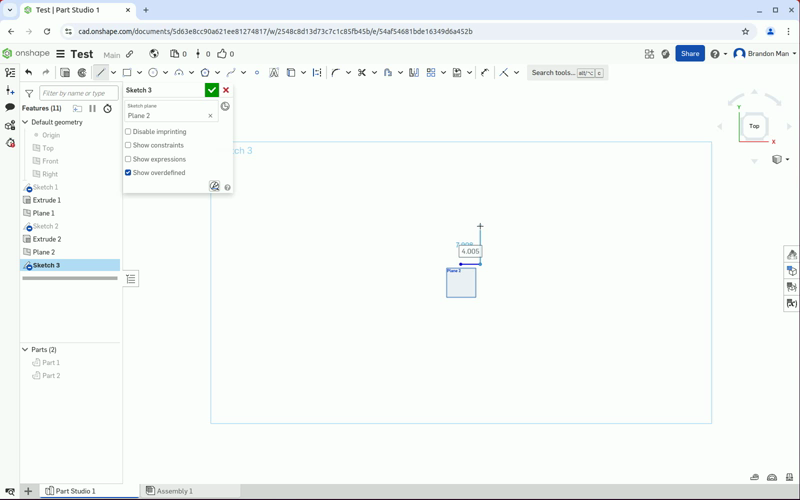
key_down(shift)
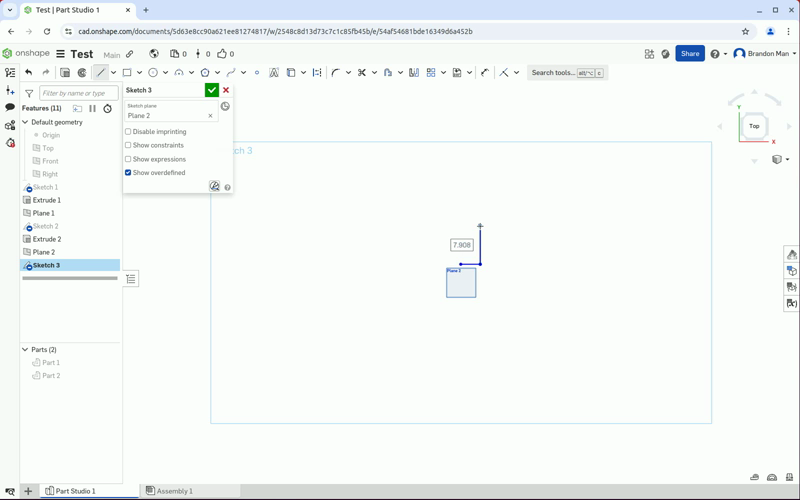
mouse_move(510, 225)
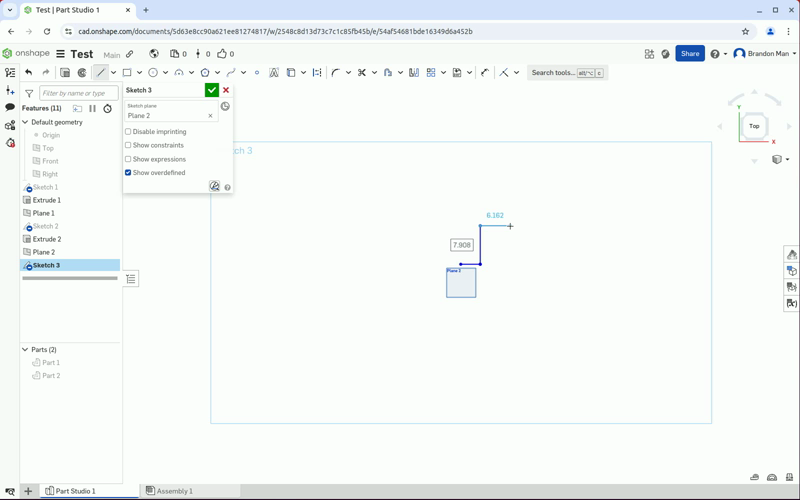
mouse_move(460, 225)
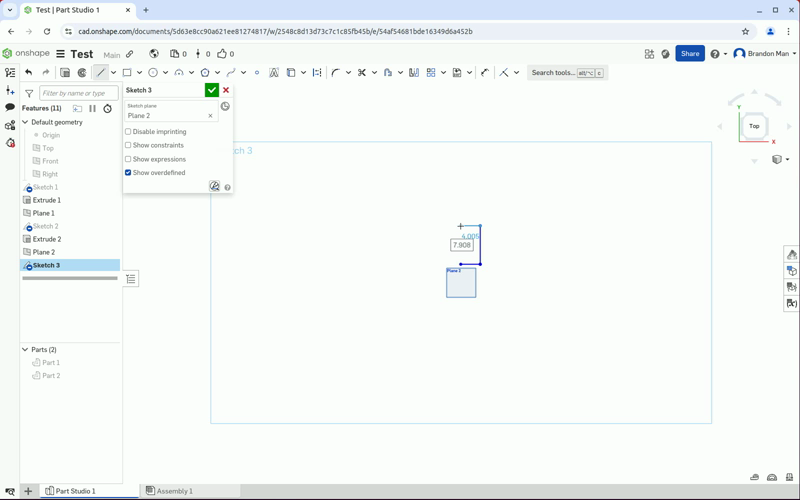
click(460, 225)
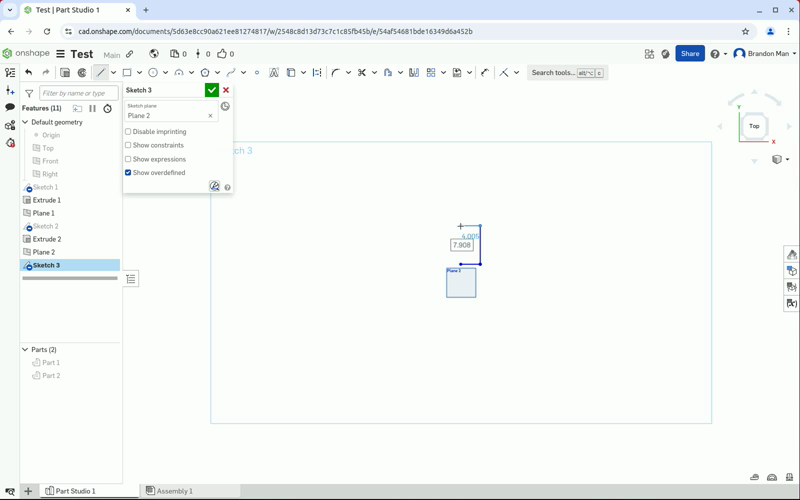
key_up(shift)
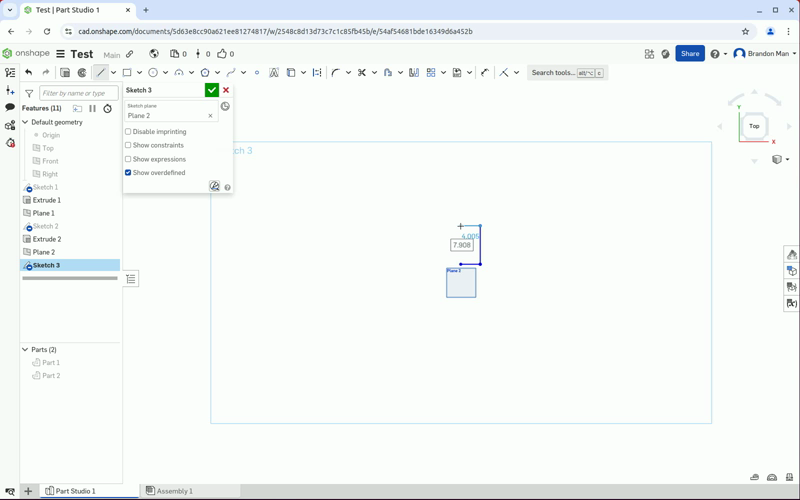
mouse_move(490, 225)
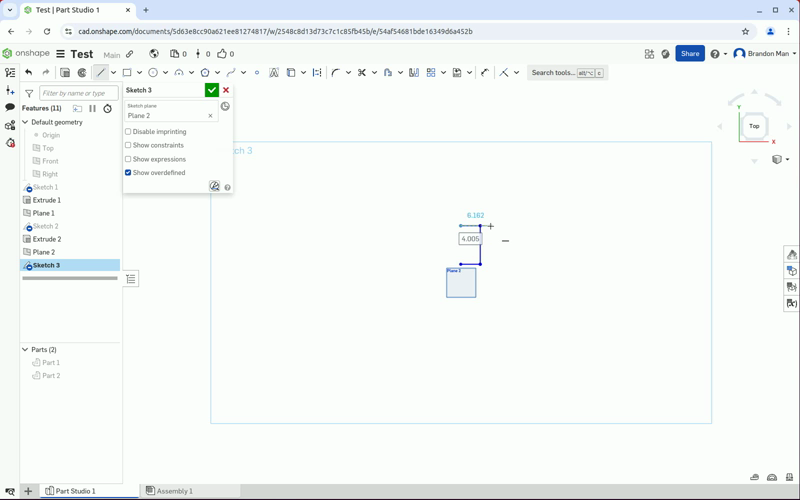
key_down(shift)
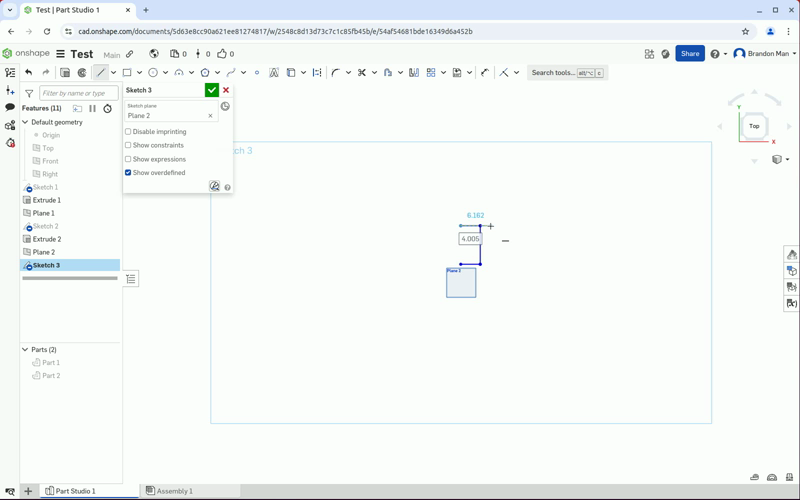
mouse_move(460, 264)
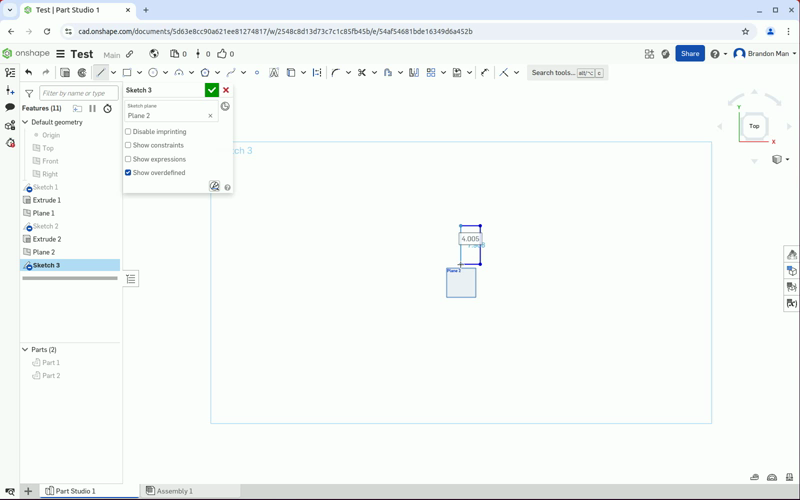
key_up(shift)
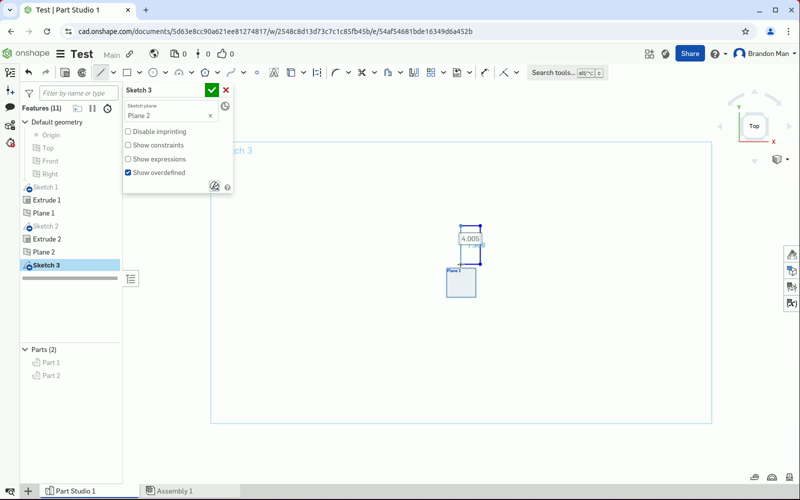
click(460, 264)
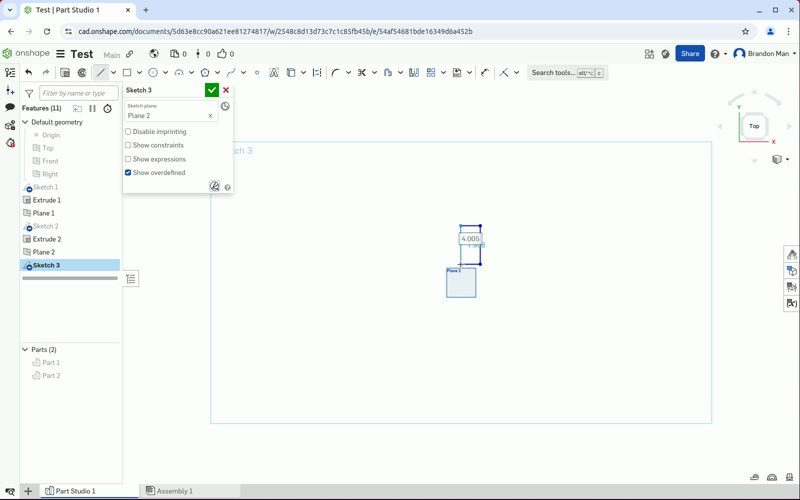
key(esc)
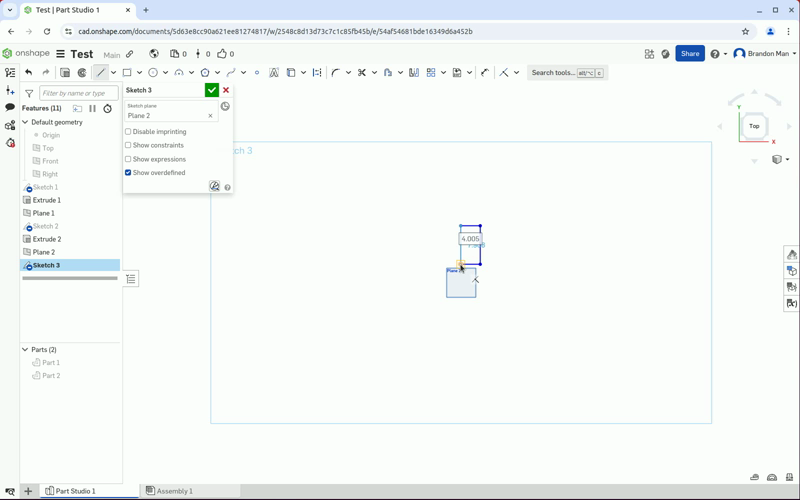
mouse_move(467, 256)
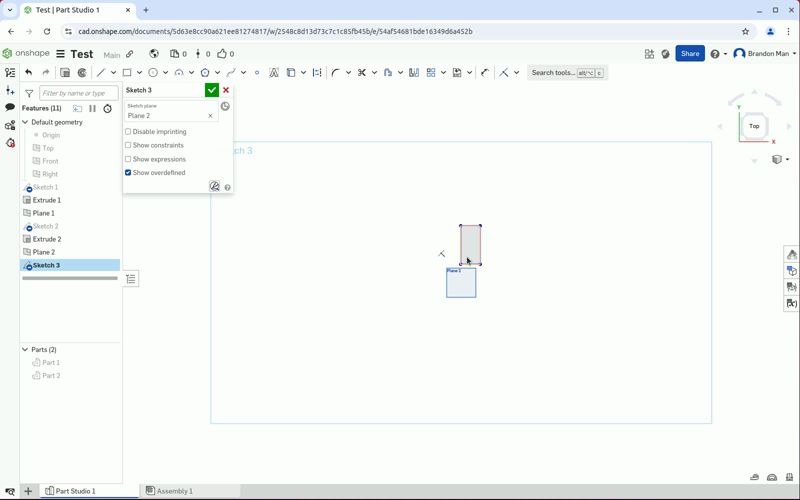
scroll(6)
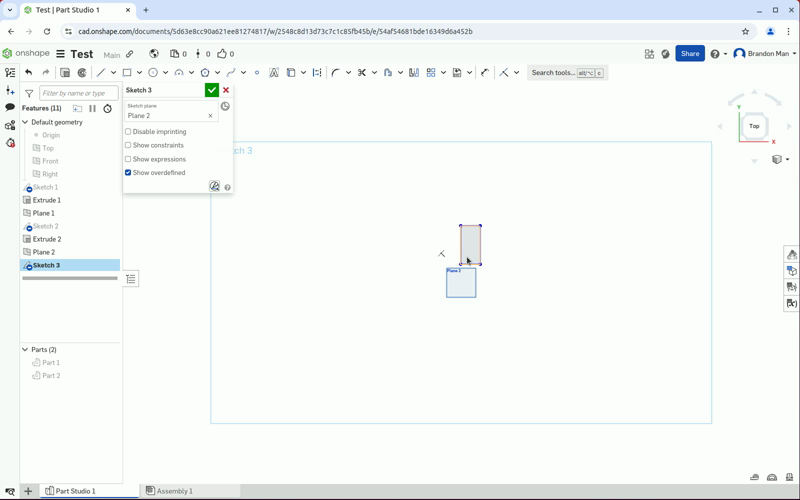
scroll(6)
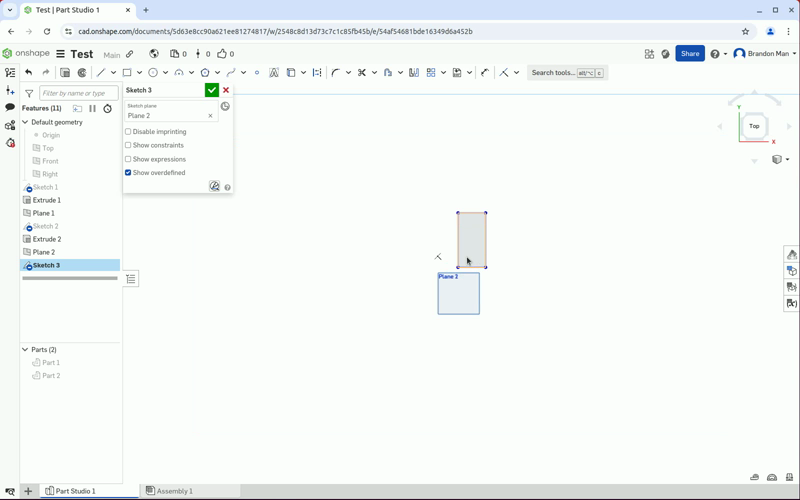
scroll(6)
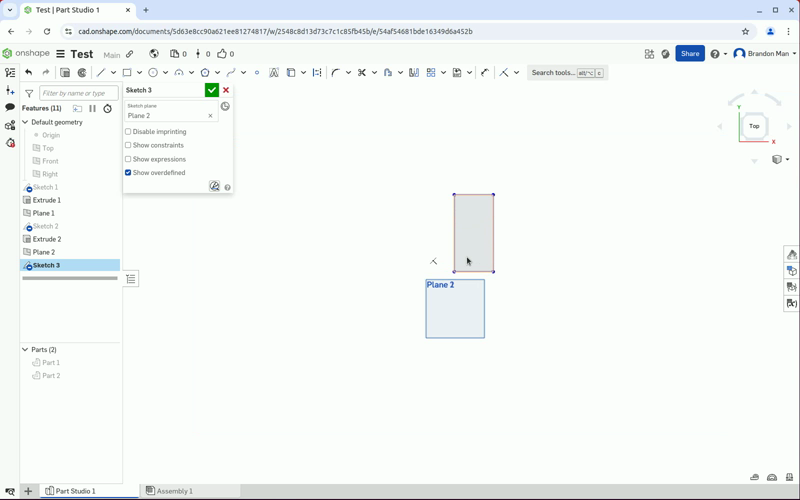
scroll(6)
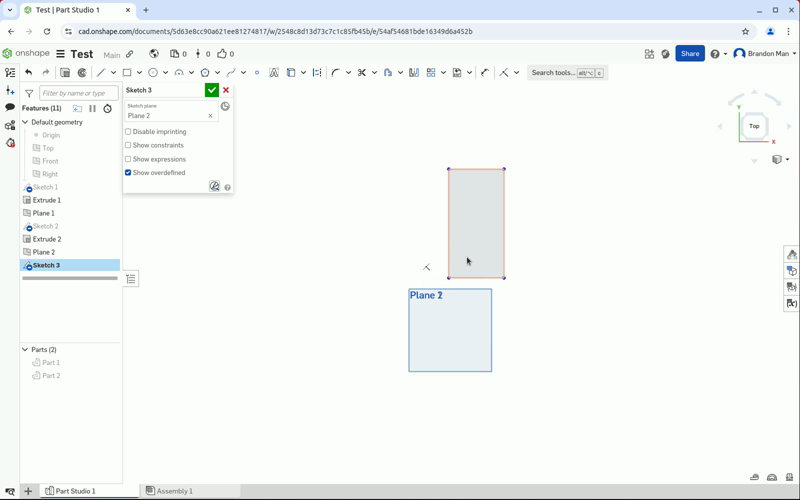
scroll(6)
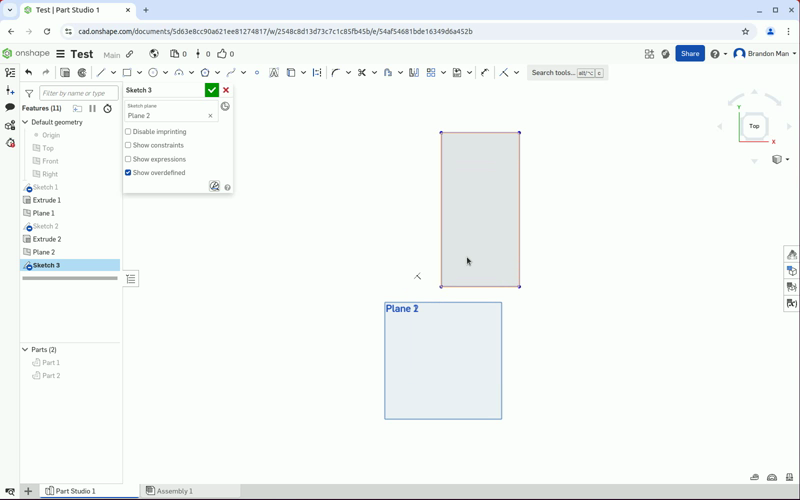
scroll(6)
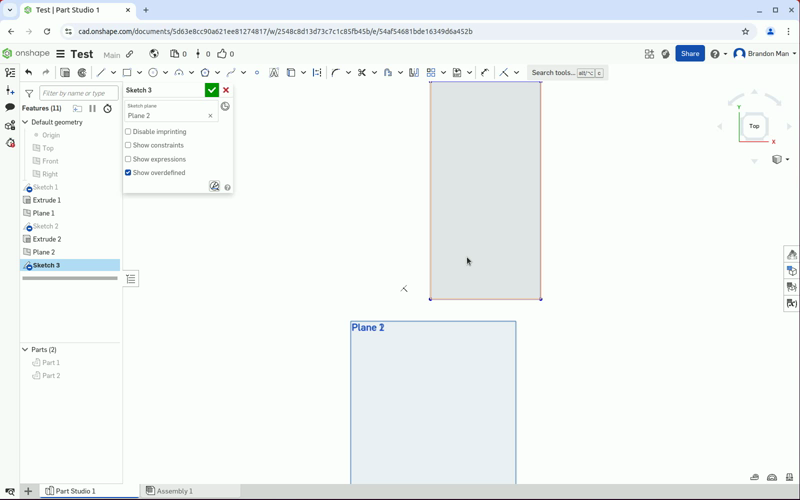
scroll(6)
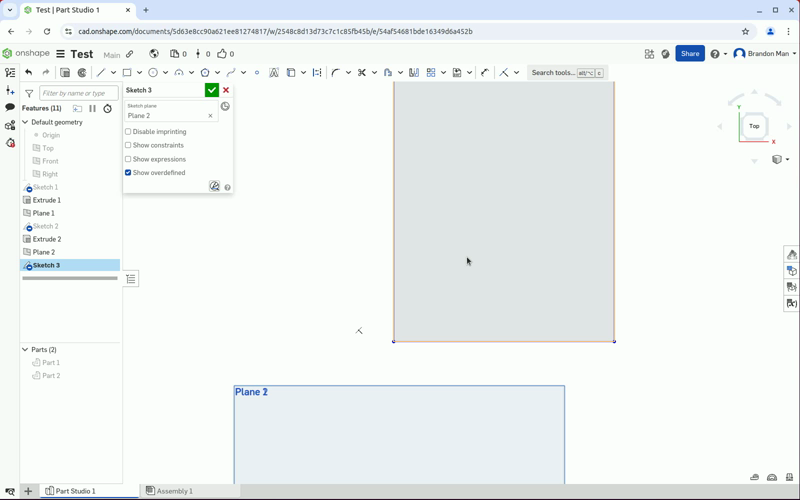
click(467, 256)
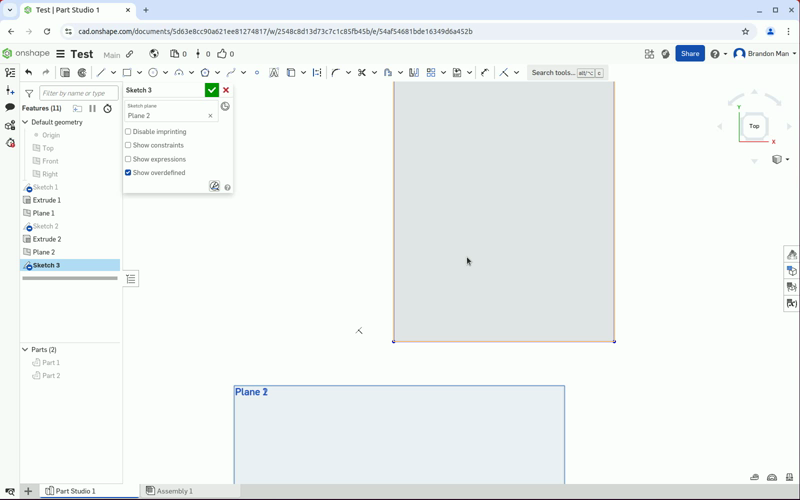
scroll(-6)
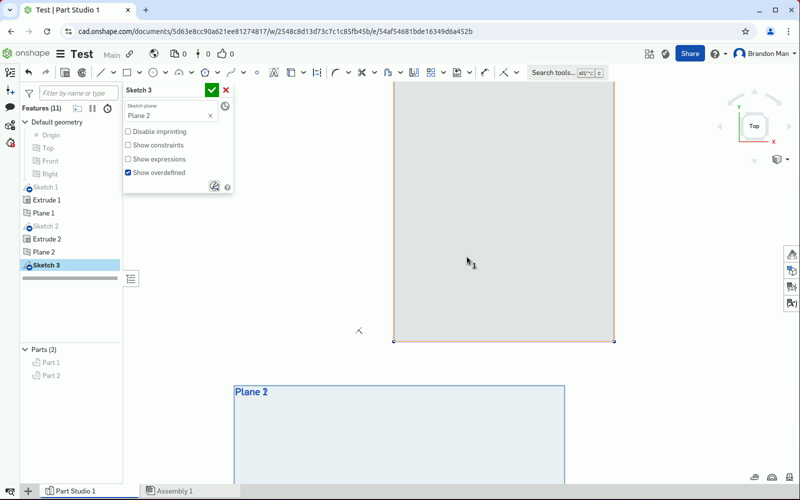
scroll(-6)
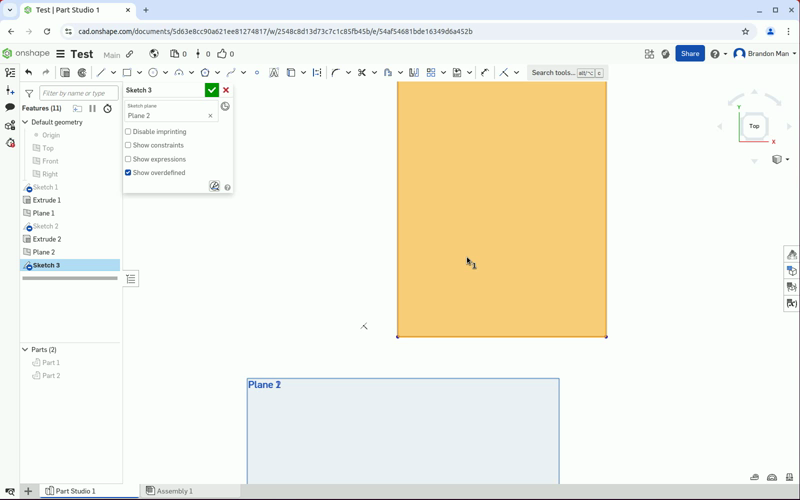
scroll(-6)
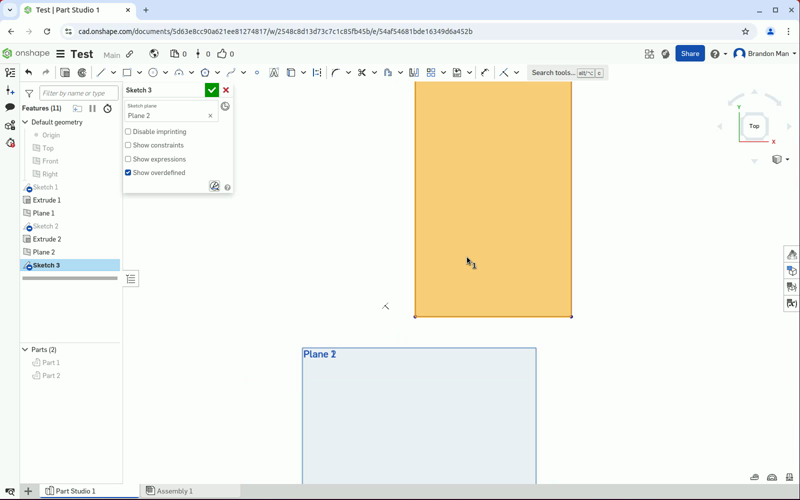
scroll(-6)
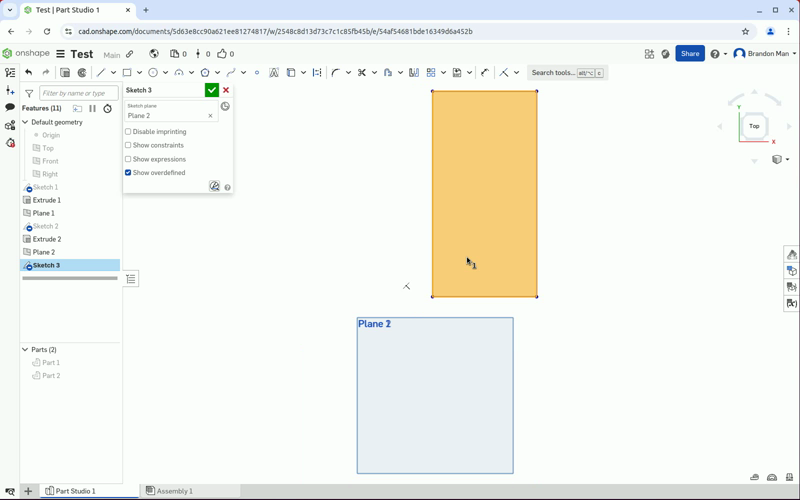
scroll(-6)
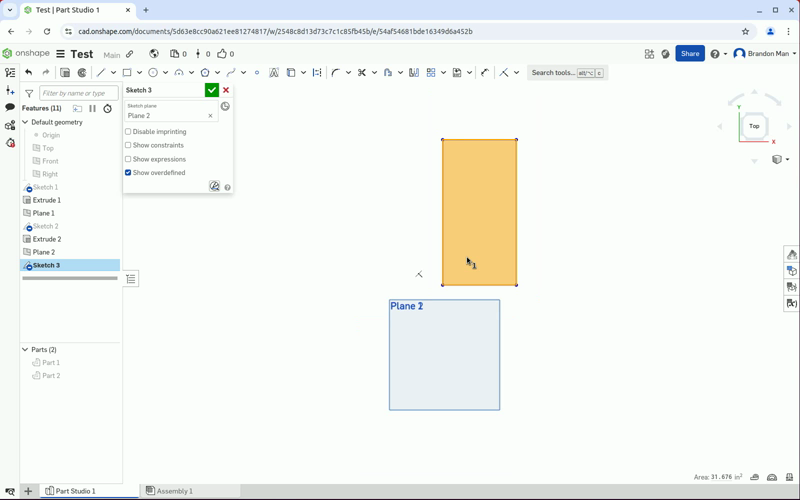
scroll(-6)
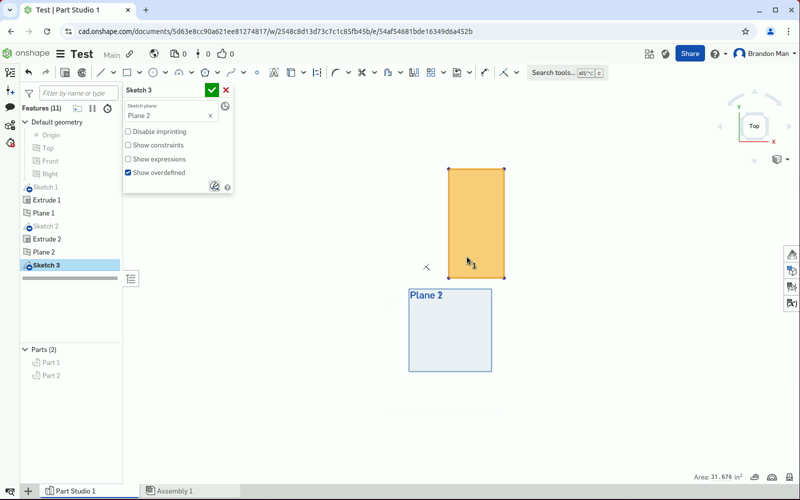
scroll(-6)
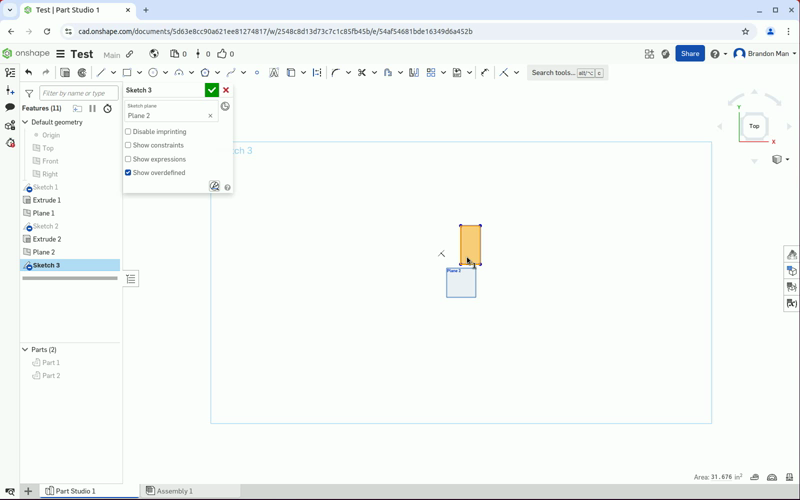
mouse_move(73, 352)
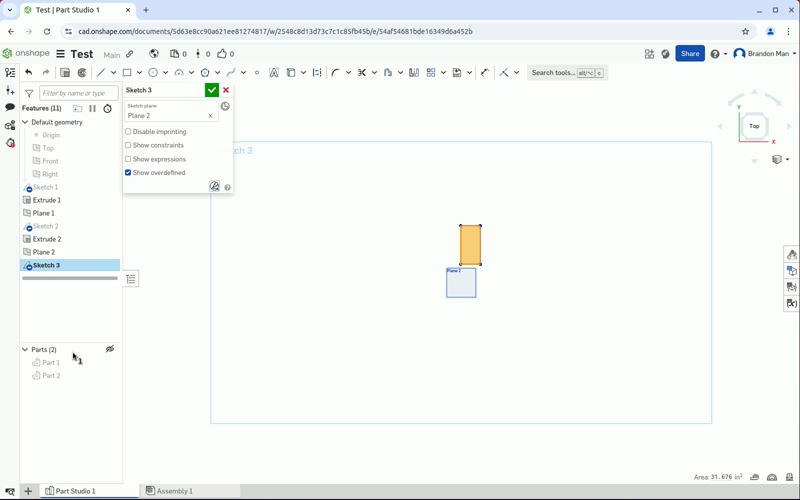
key(shift+y)
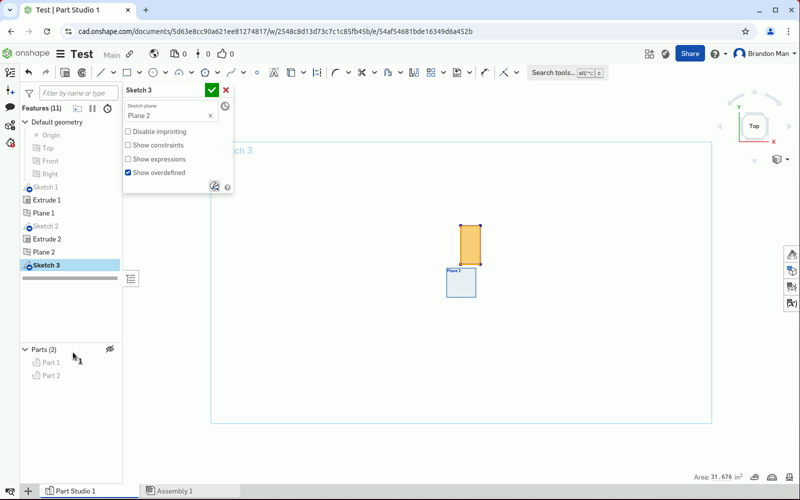
key(shift+e)
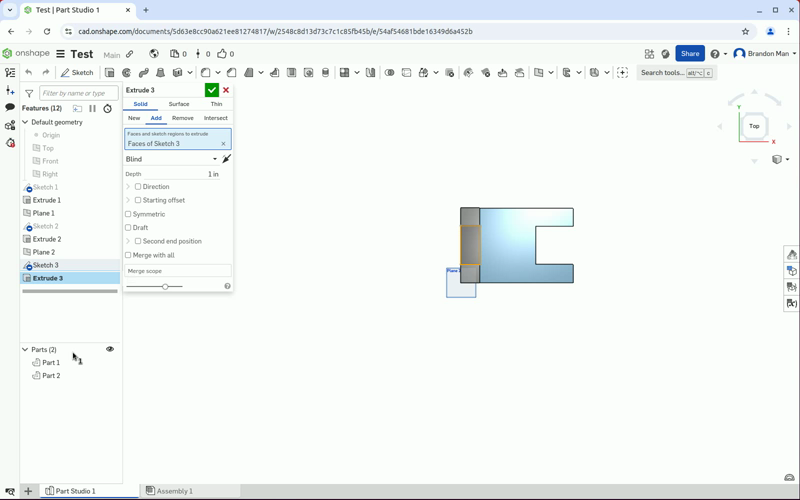
mouse_move(143, 106)
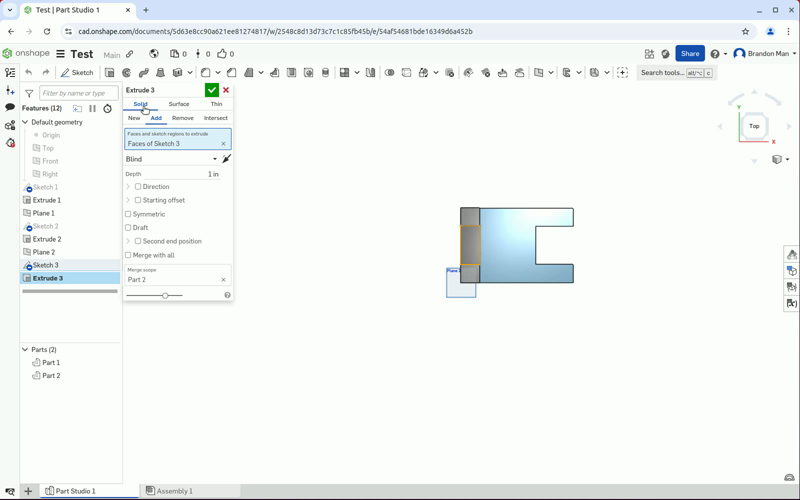
click(143, 106)
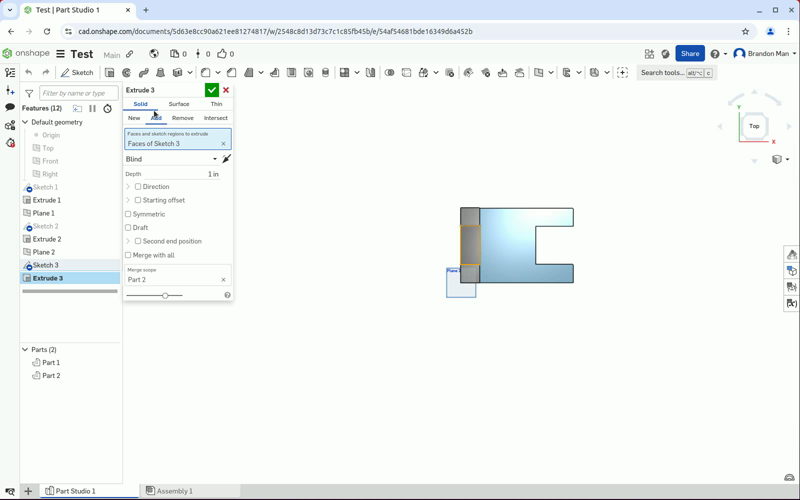
mouse_move(186, 120)
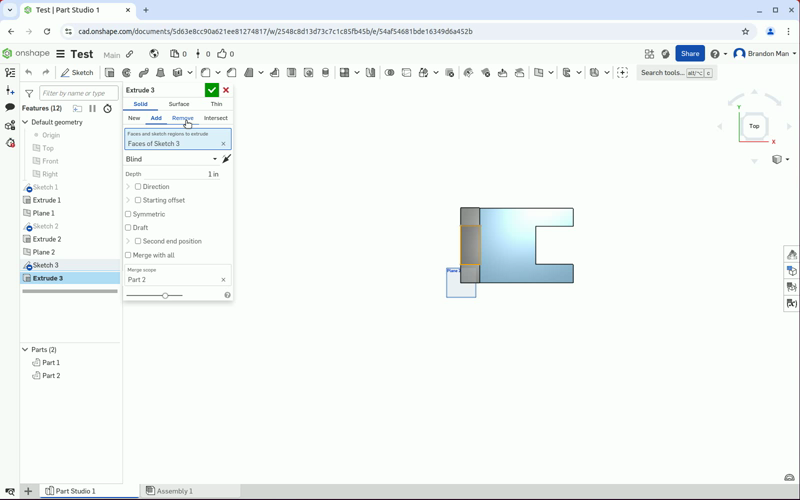
click(186, 120)
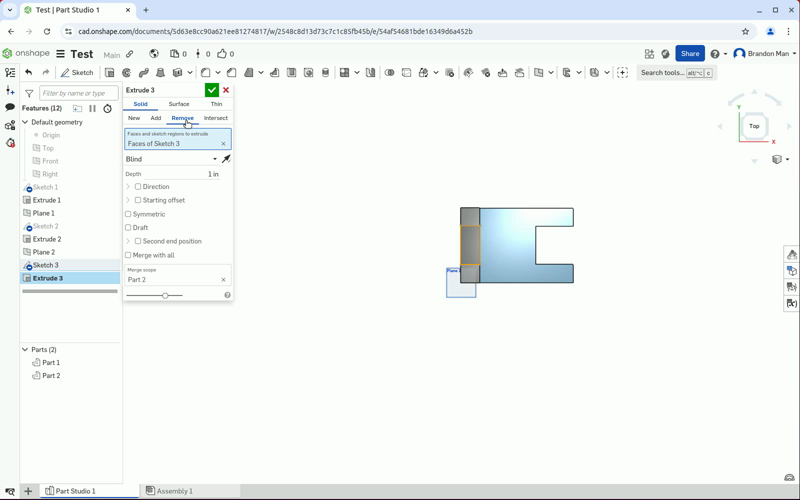
key(tab, 4)
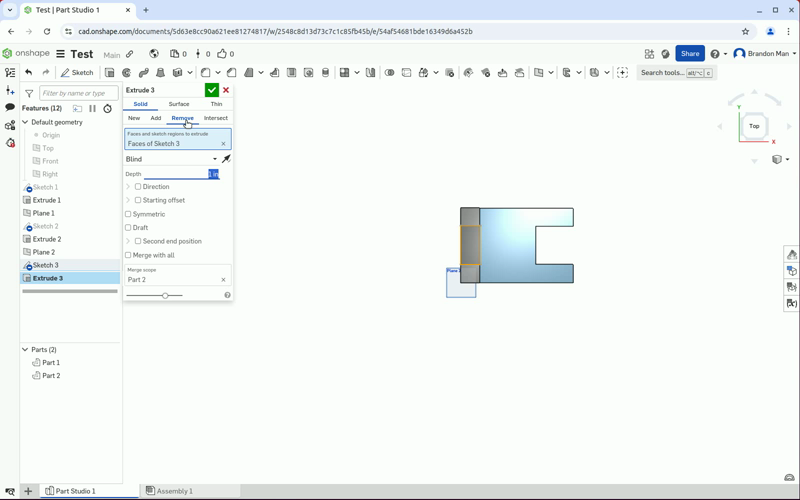
text(3.851)
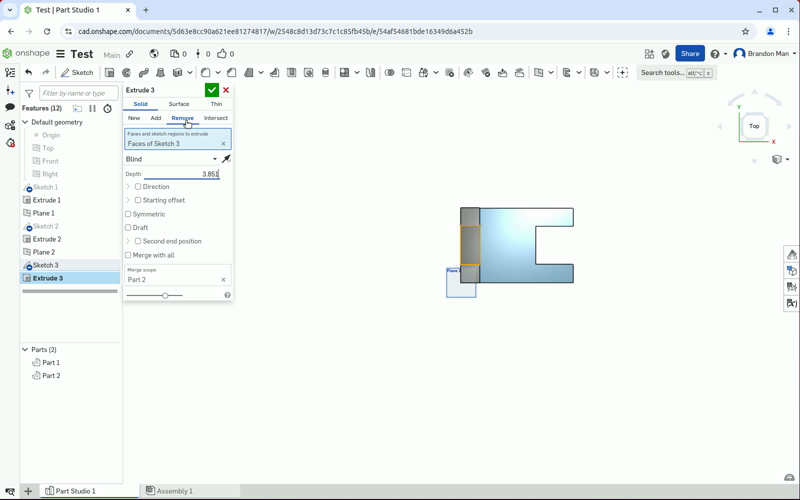
key(tab, 6)
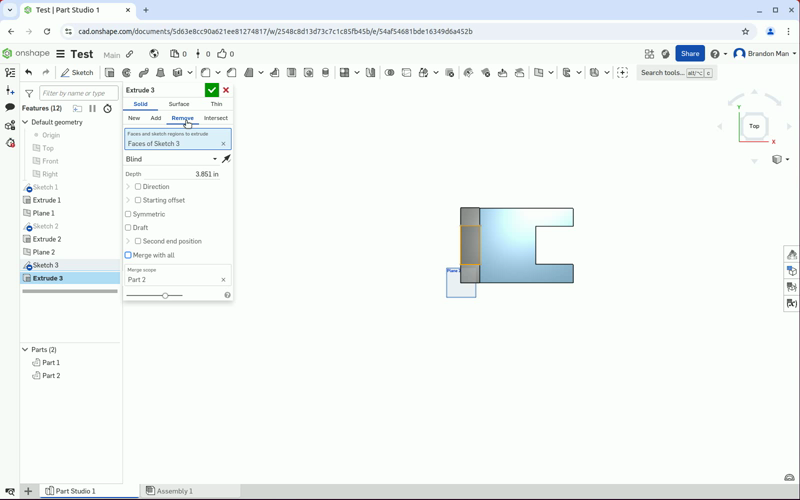
key(space)
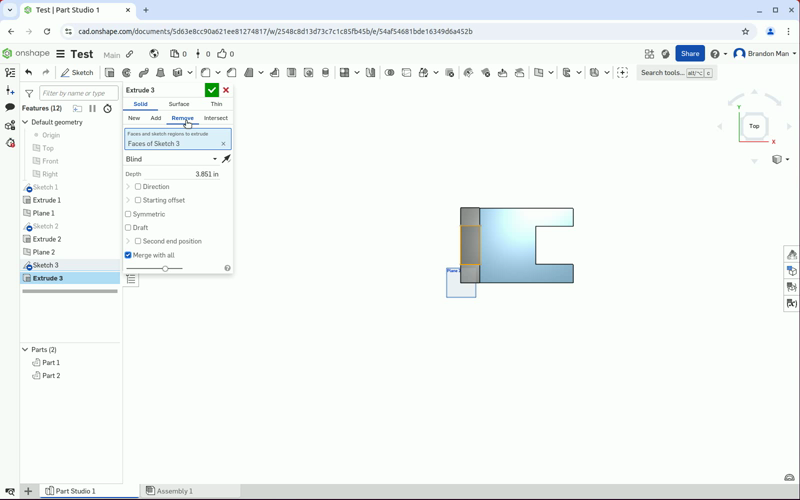
key(enter)
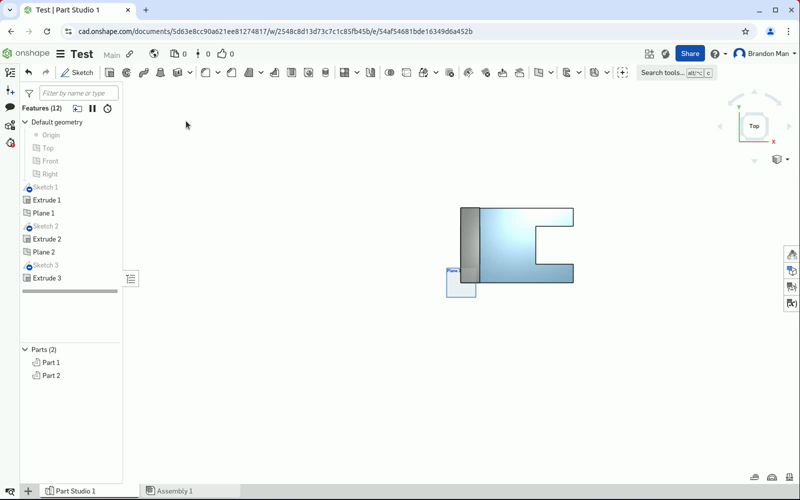
key(shift+h)
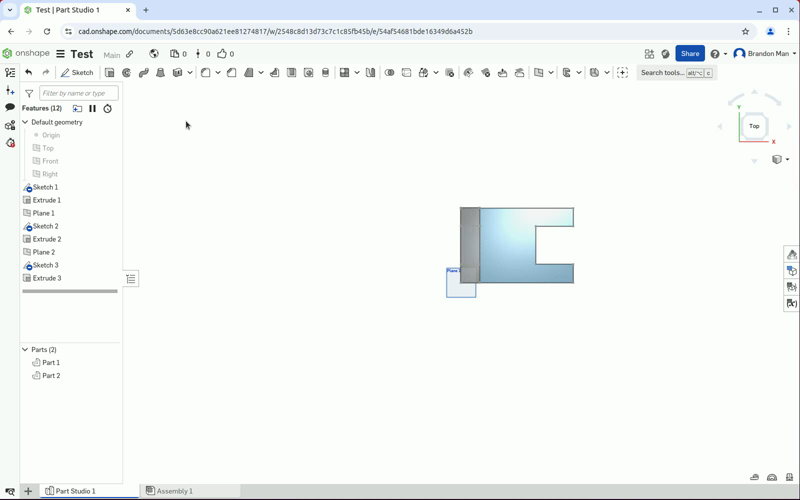
key(shift+h)
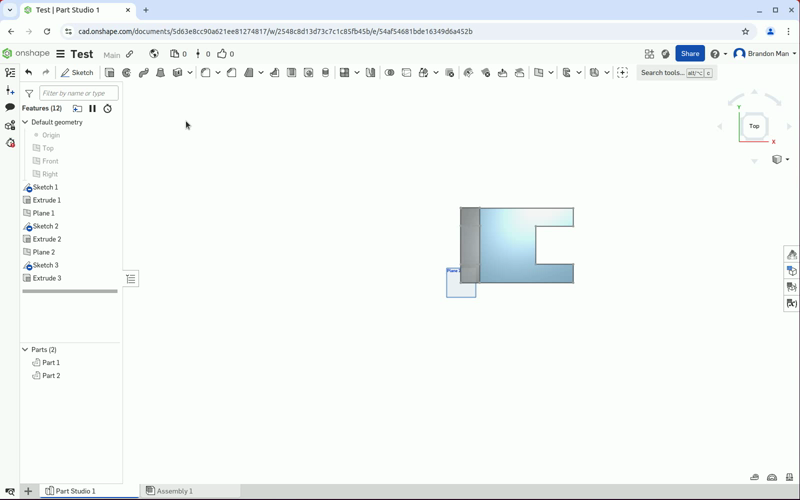
key(shift+7)
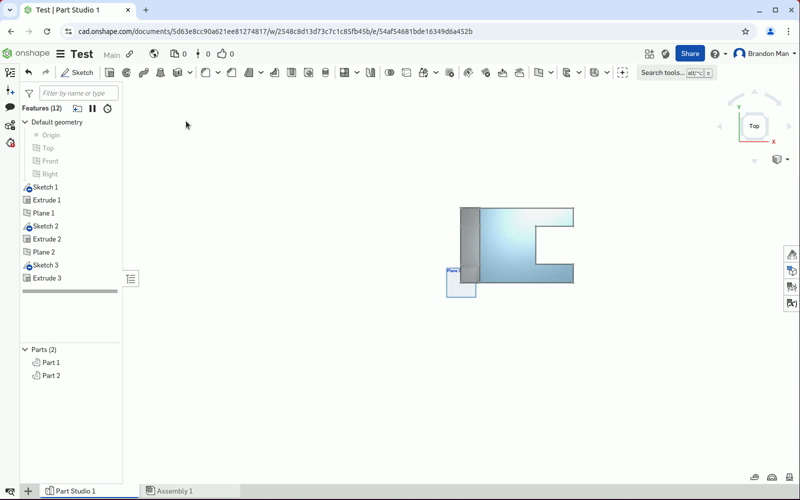
key(up, 3)
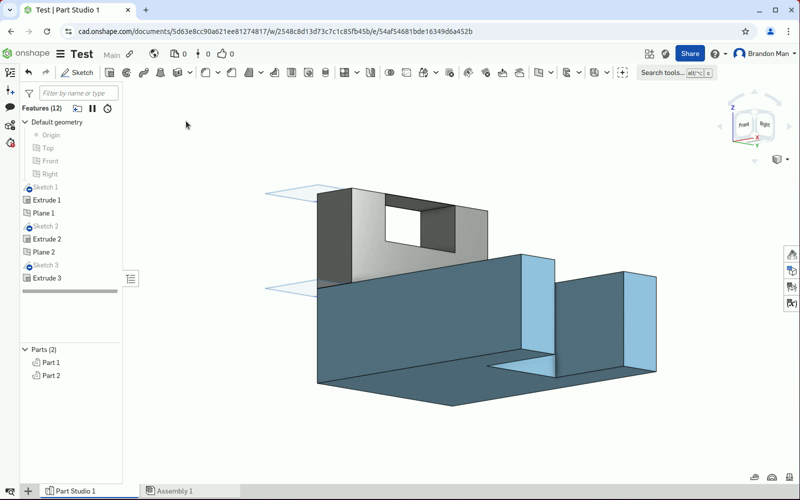
key(left, 3)
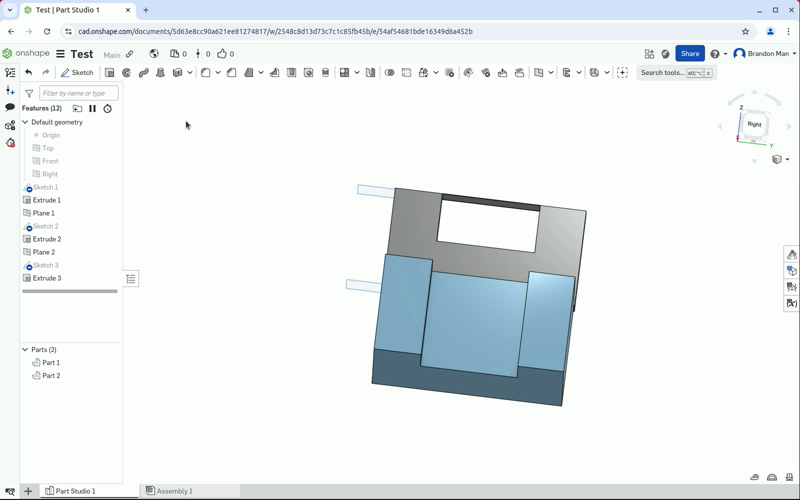
key(right, 3)
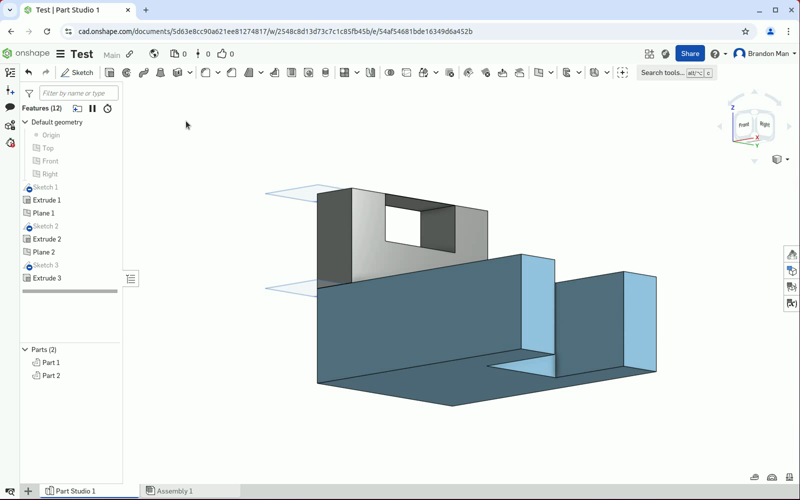
key(down, 3)
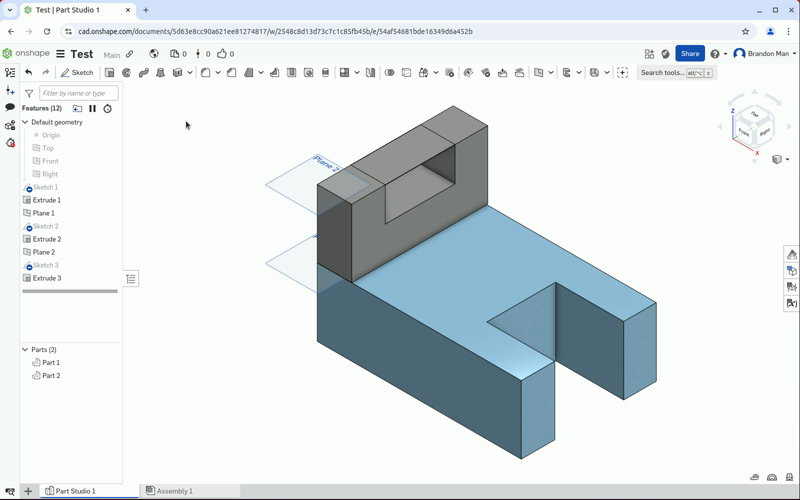
mouse_move(73, 189)
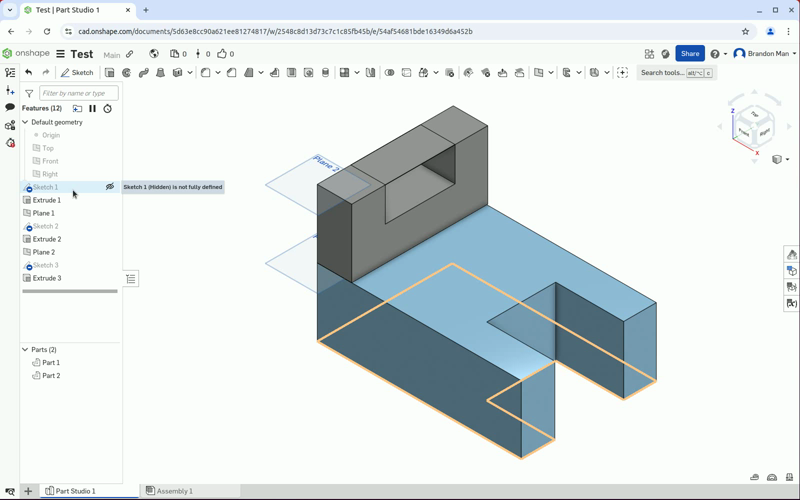
click(73, 189)